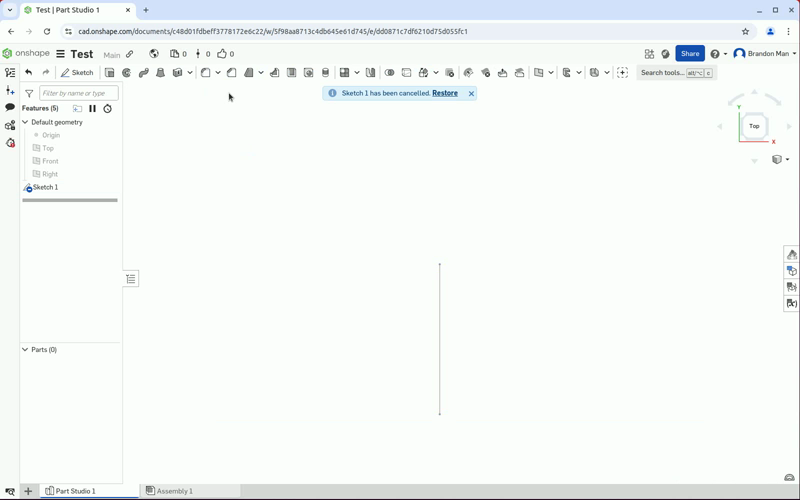
key(shift+h)
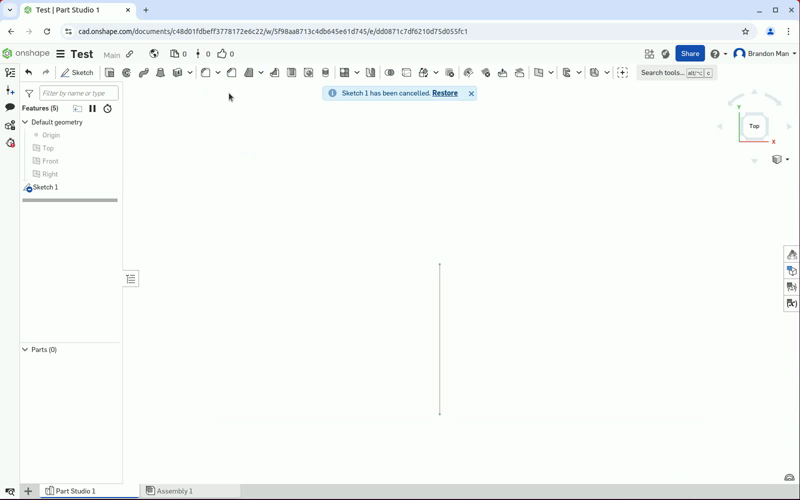
key(shift+s)
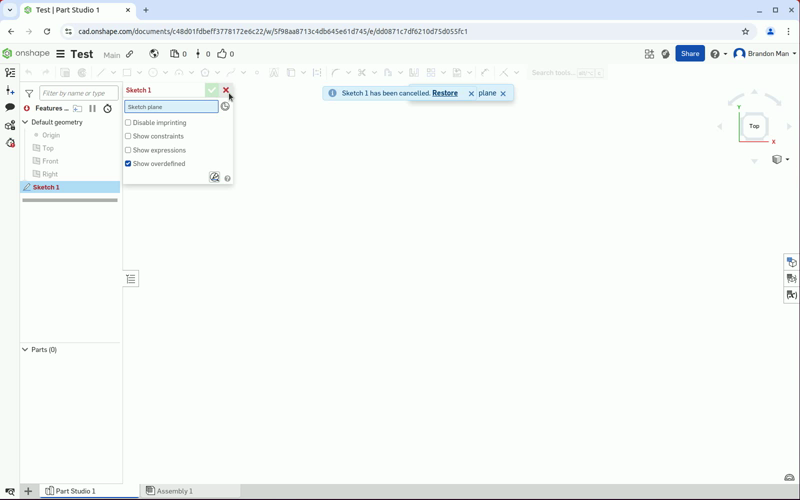
mouse_move(73, 150)
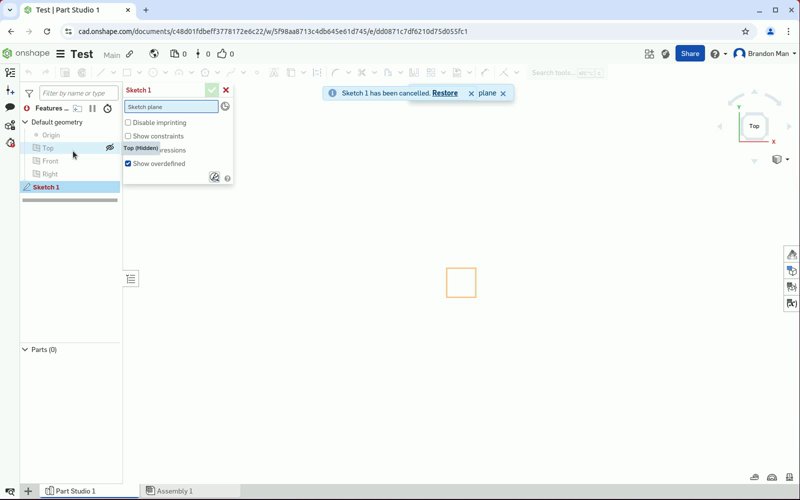
click(73, 150)
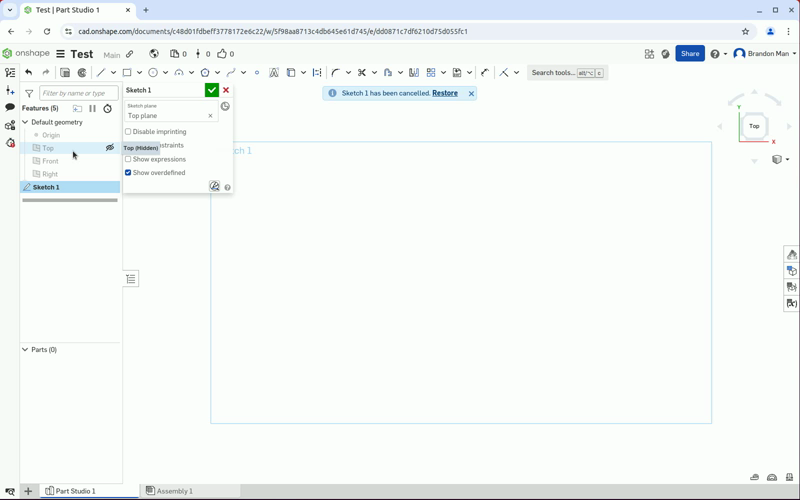
mouse_move(73, 352)
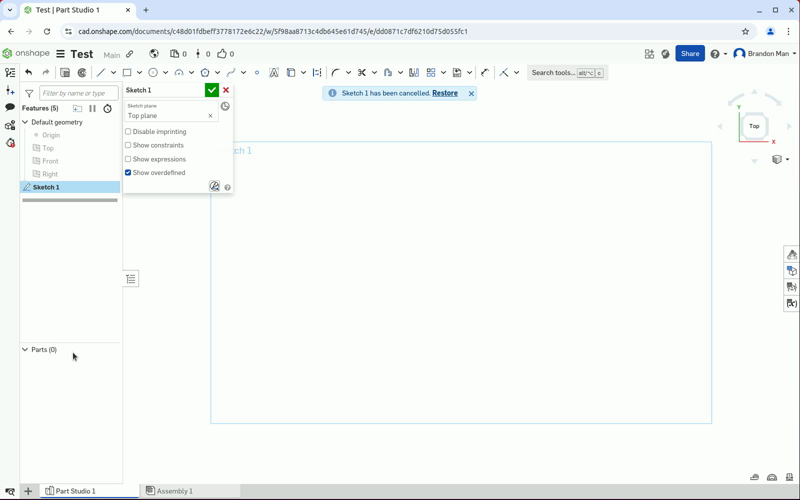
key(y)
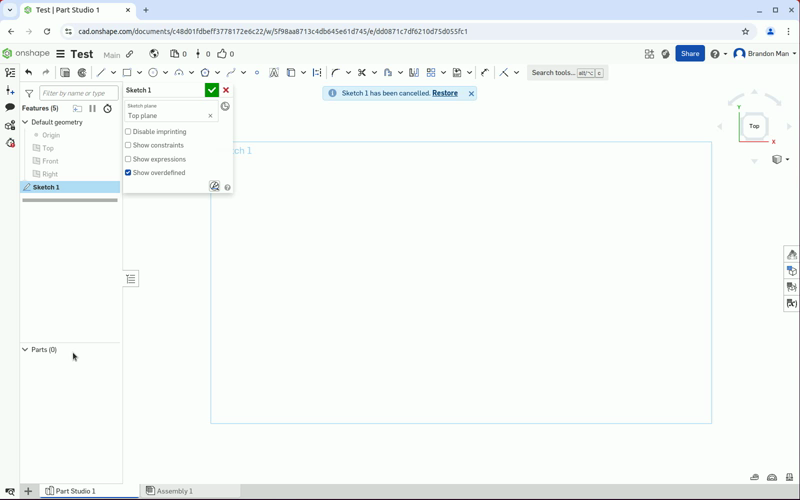
key(l)
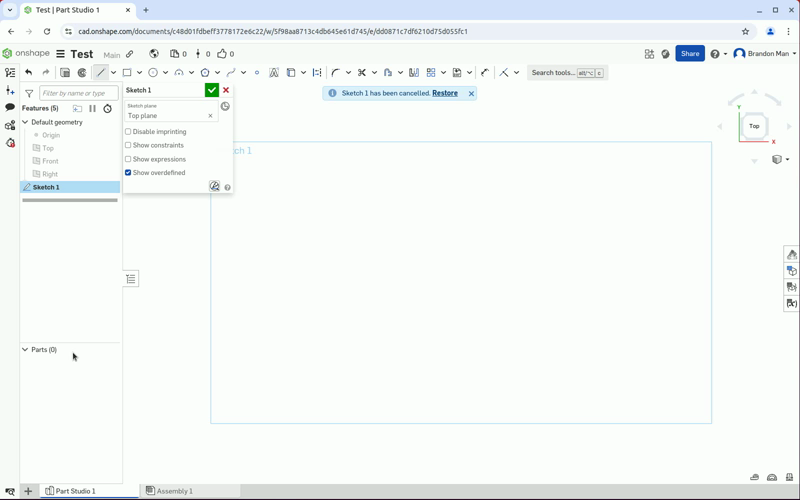
key_down(shift)
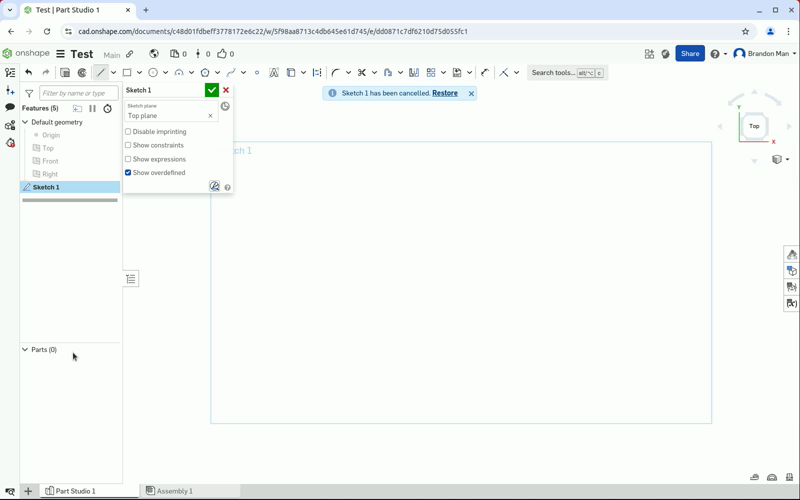
mouse_move(348, 282)
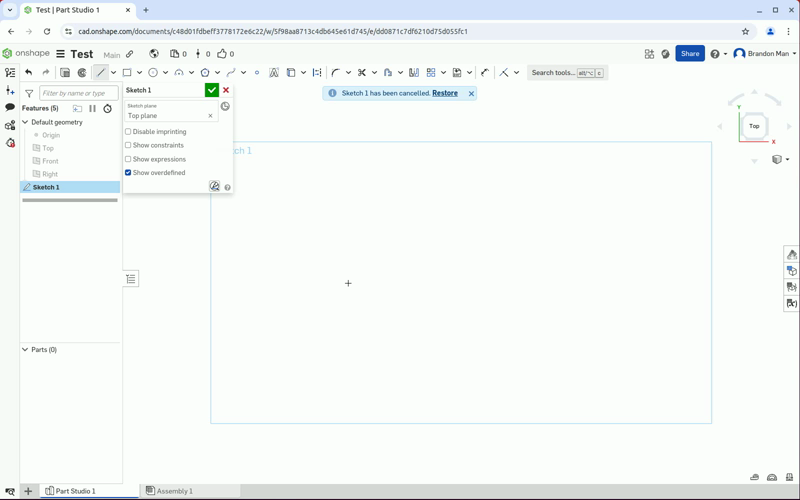
click(348, 282)
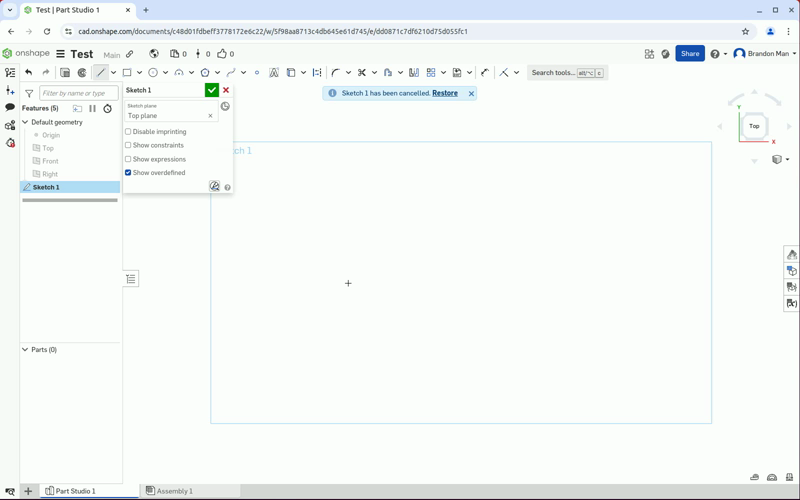
key_up(shift)
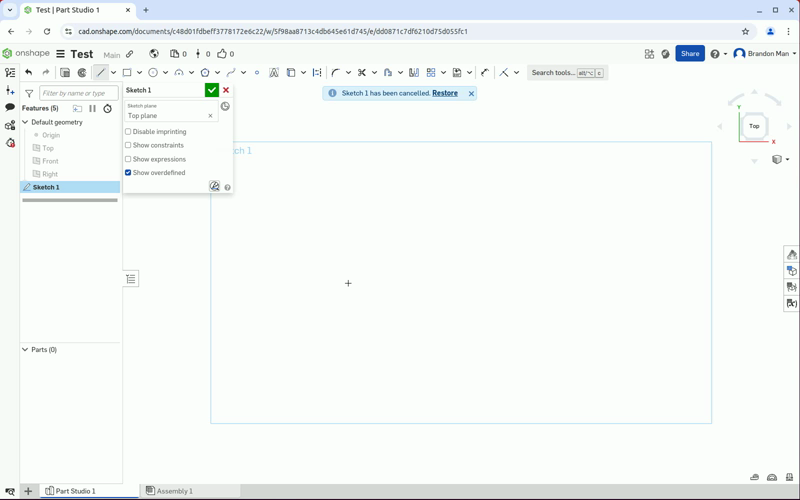
key_down(shift)
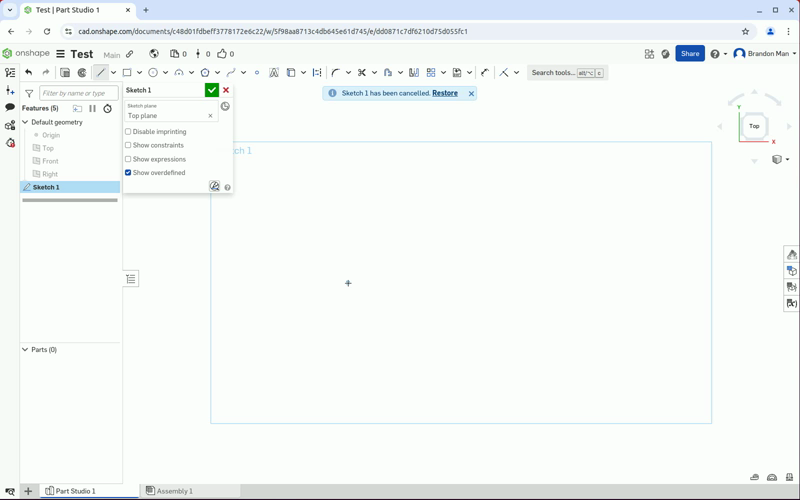
mouse_move(460, 282)
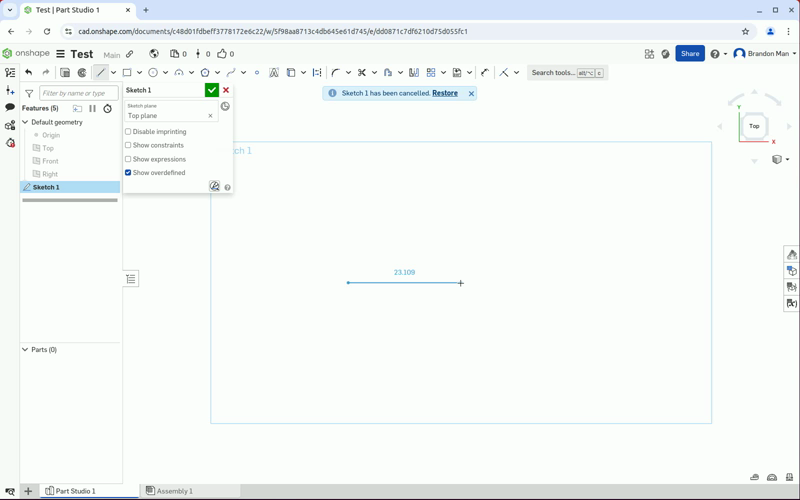
click(460, 282)
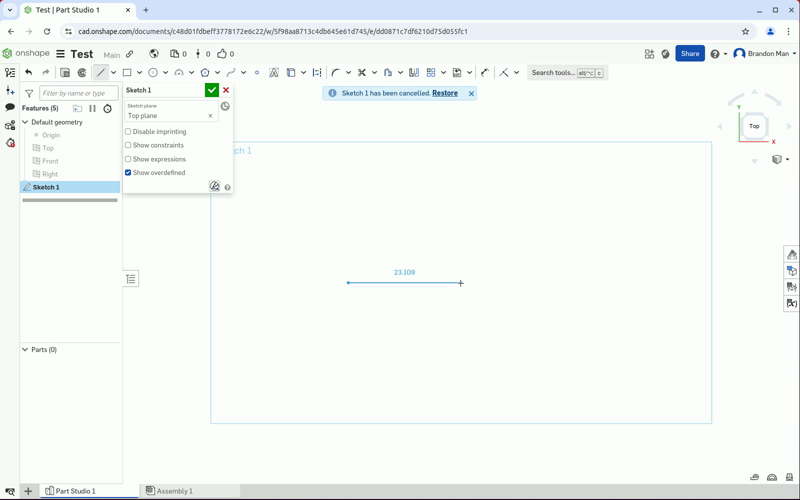
key_up(shift)
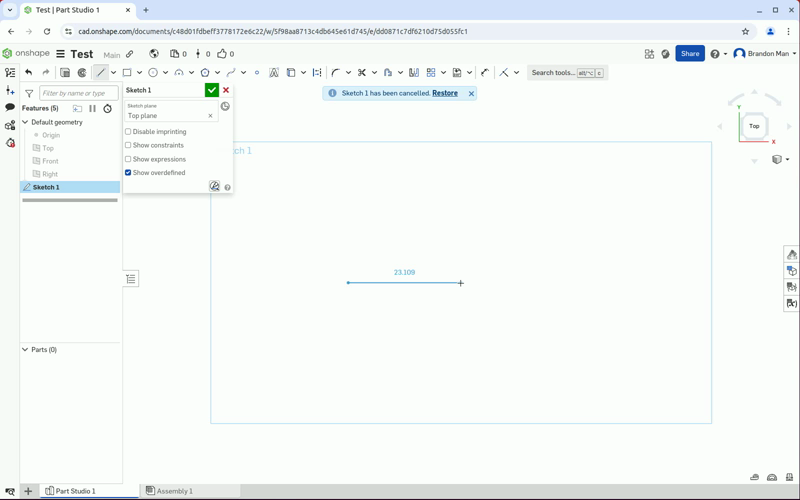
key_down(shift)
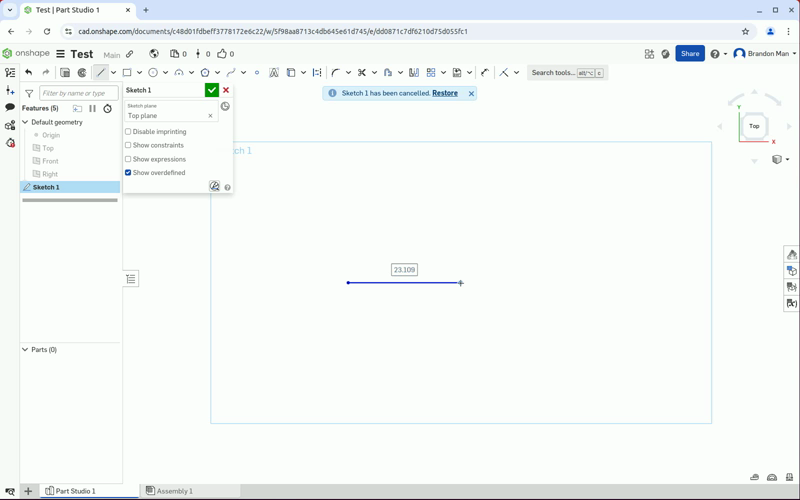
mouse_move(490, 282)
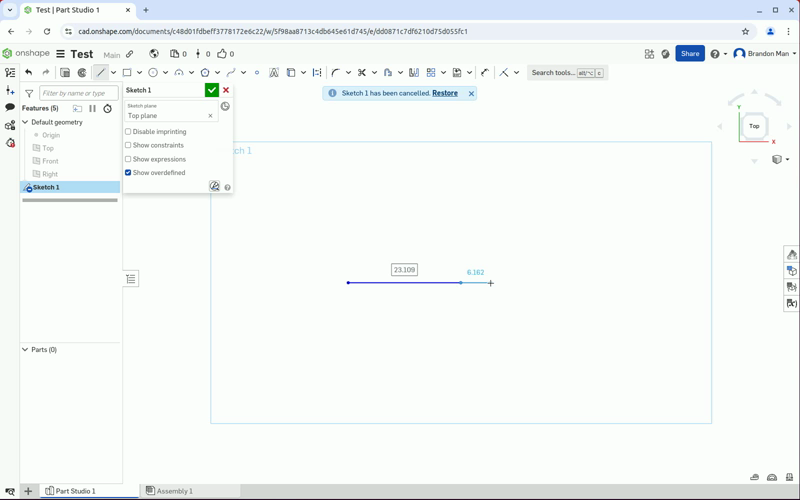
mouse_move(460, 241)
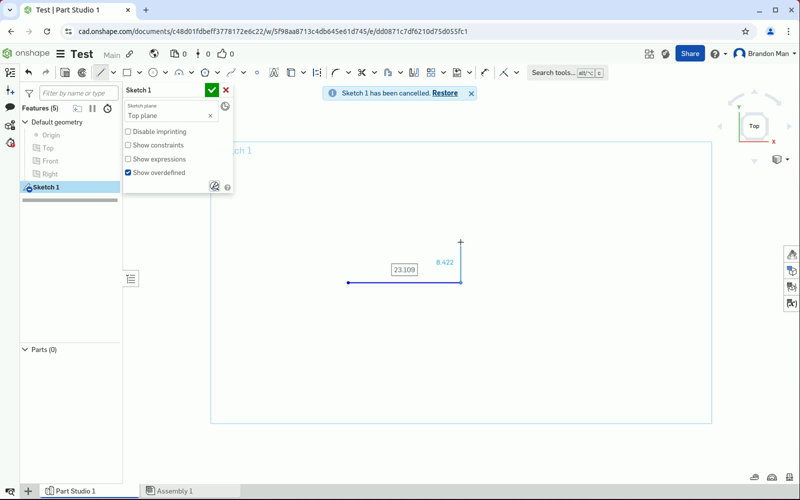
click(460, 241)
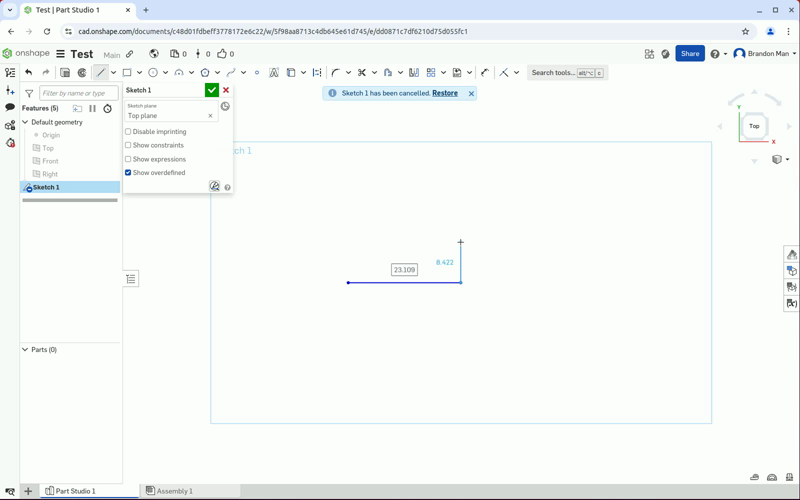
key_up(shift)
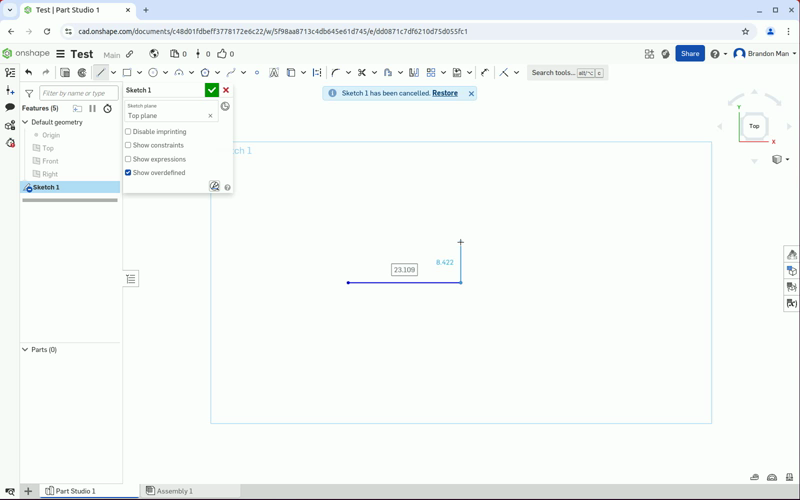
key_down(shift)
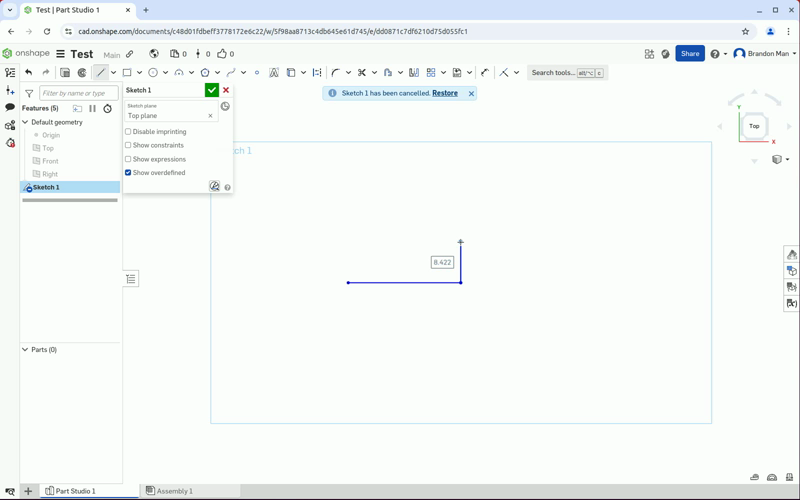
mouse_move(490, 241)
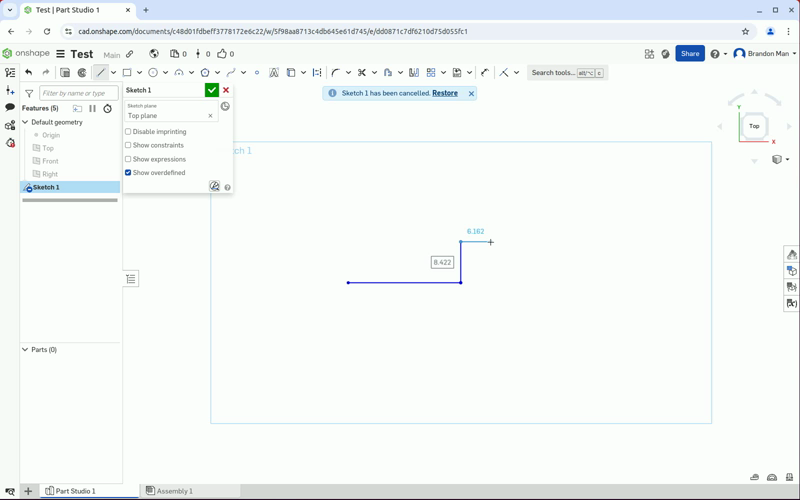
mouse_move(453, 241)
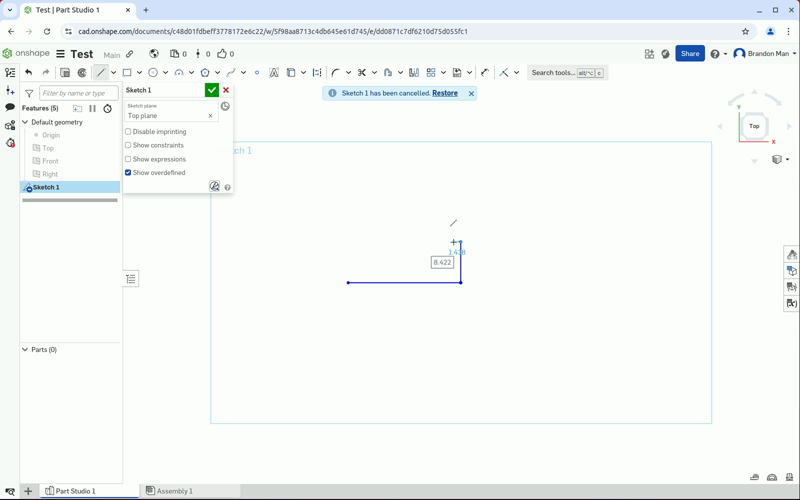
scroll(6)
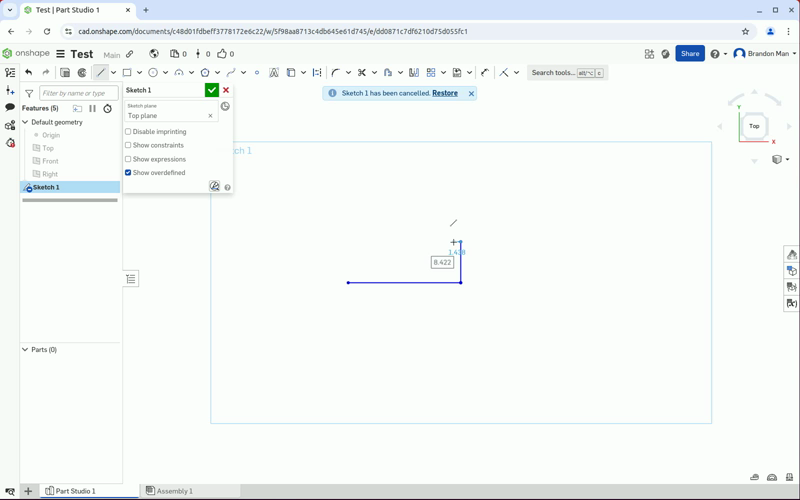
scroll(6)
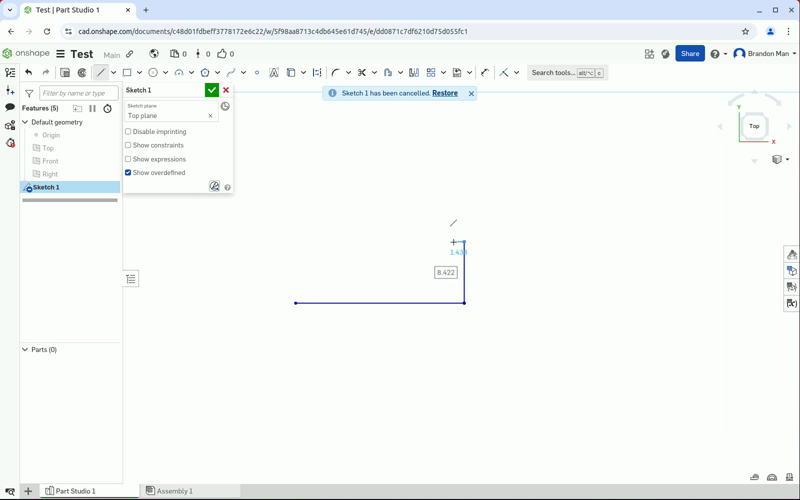
scroll(6)
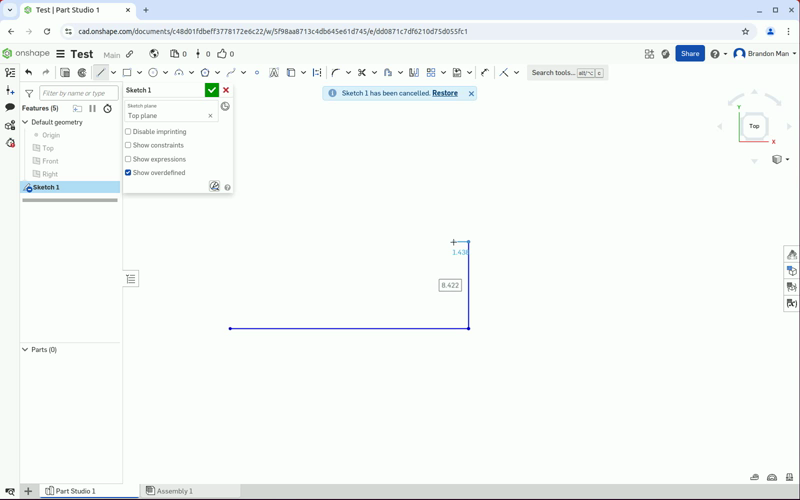
scroll(6)
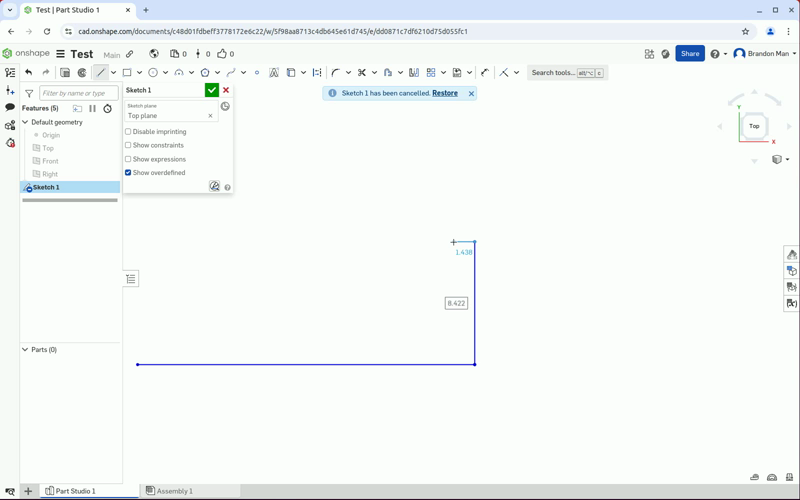
scroll(6)
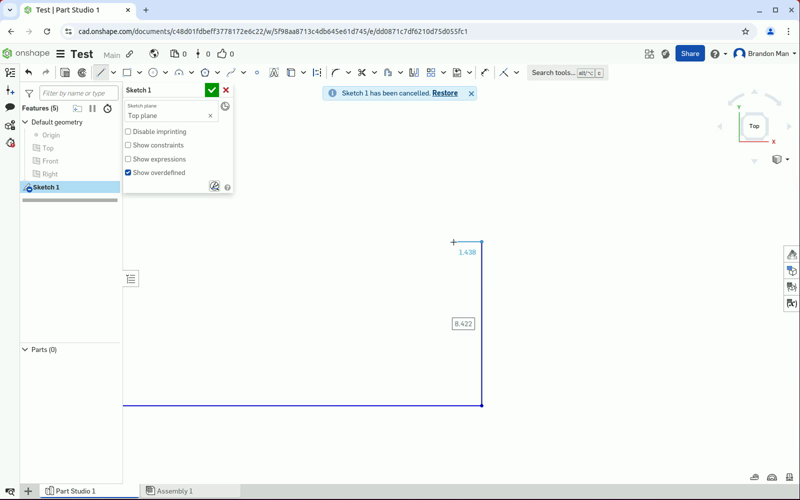
scroll(6)
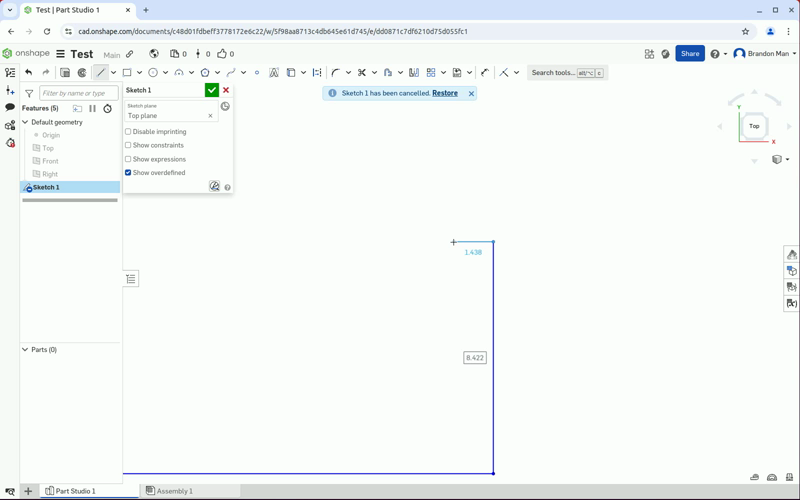
scroll(6)
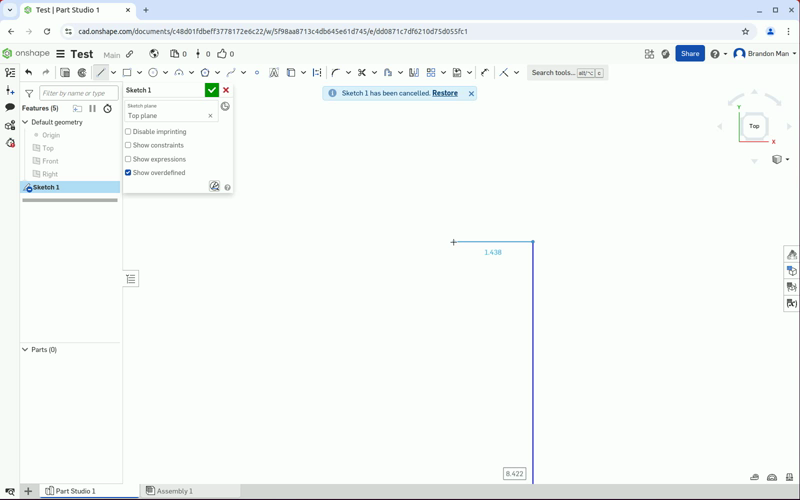
click(453, 241)
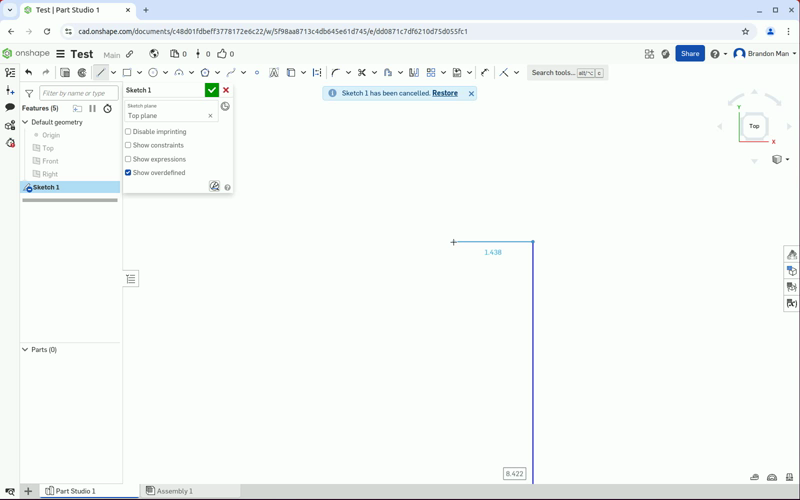
scroll(-6)
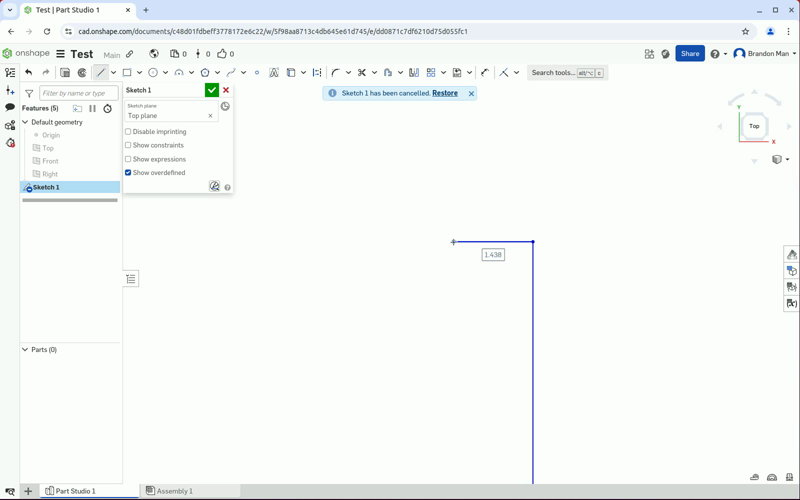
scroll(-6)
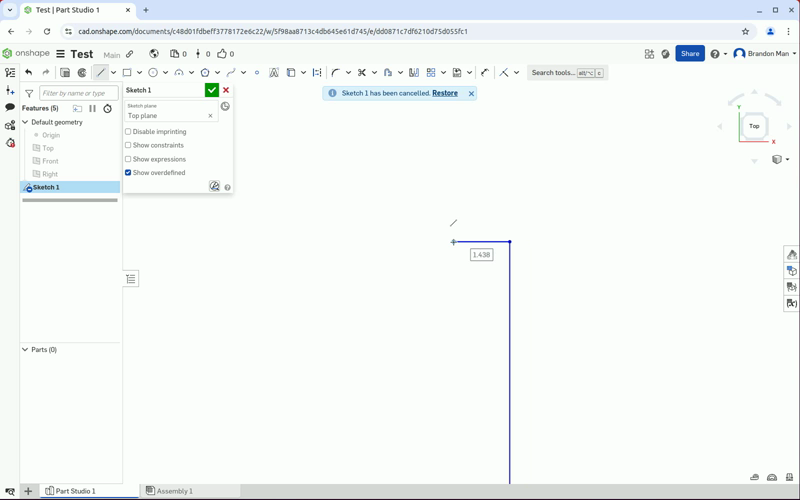
scroll(-6)
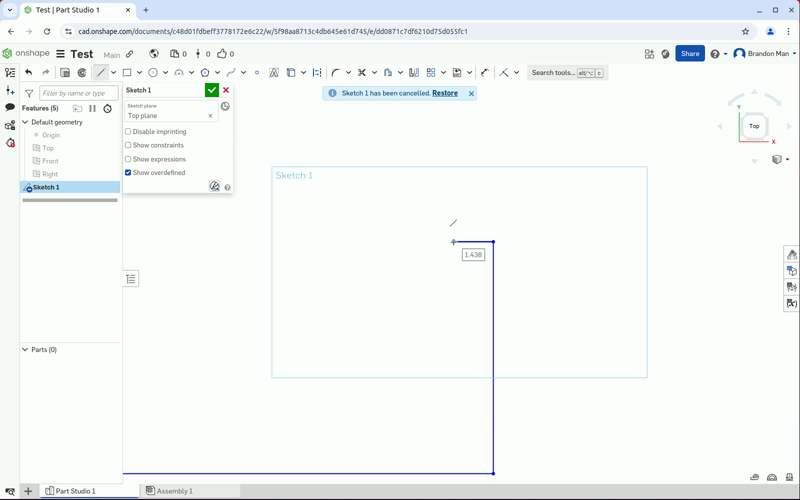
scroll(-6)
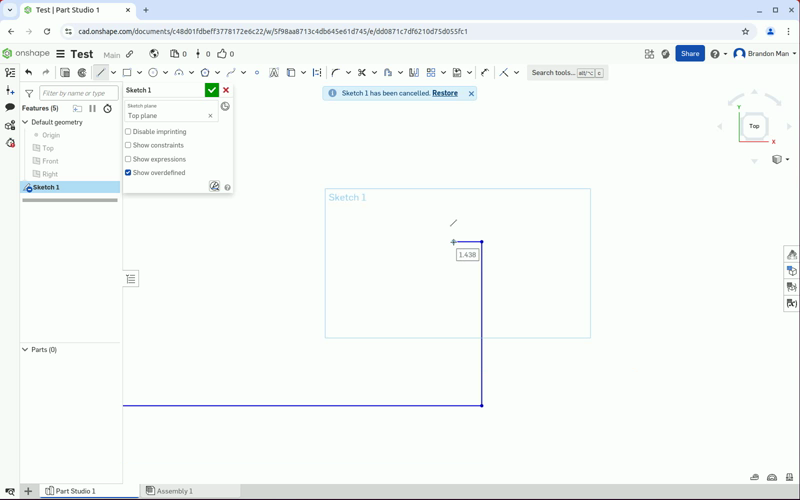
scroll(-6)
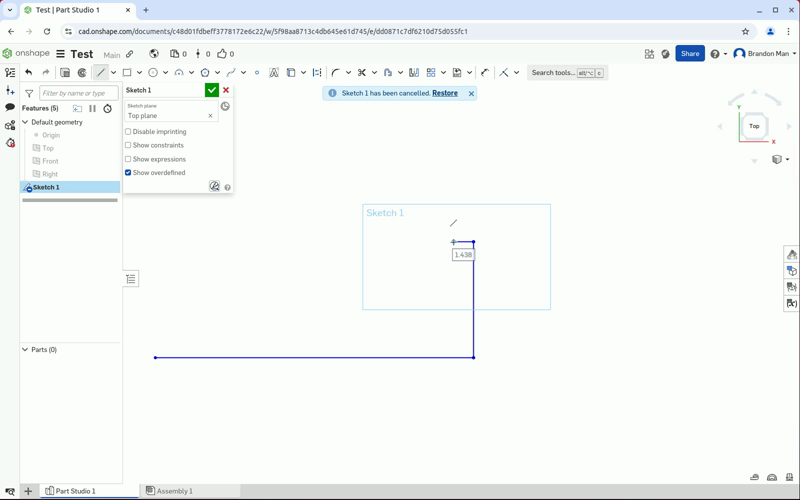
scroll(-6)
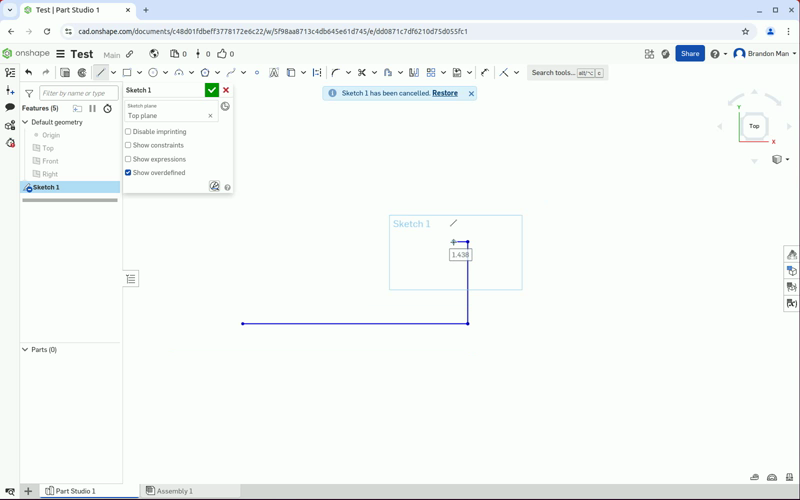
scroll(-6)
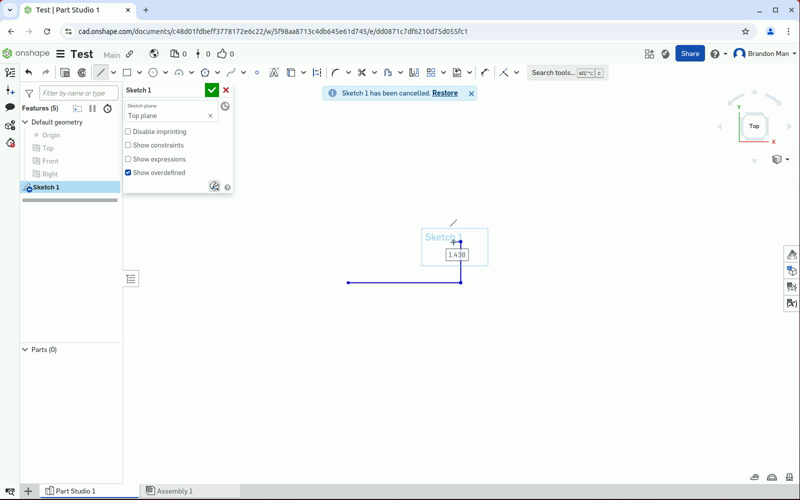
key_up(shift)
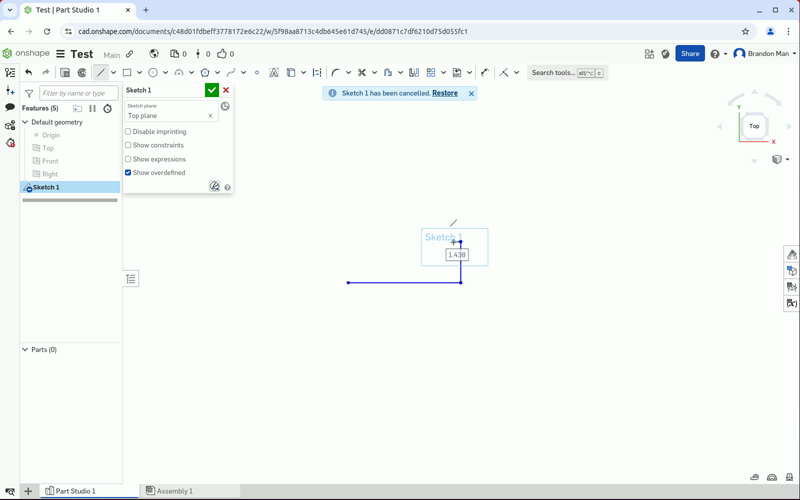
key(esc)
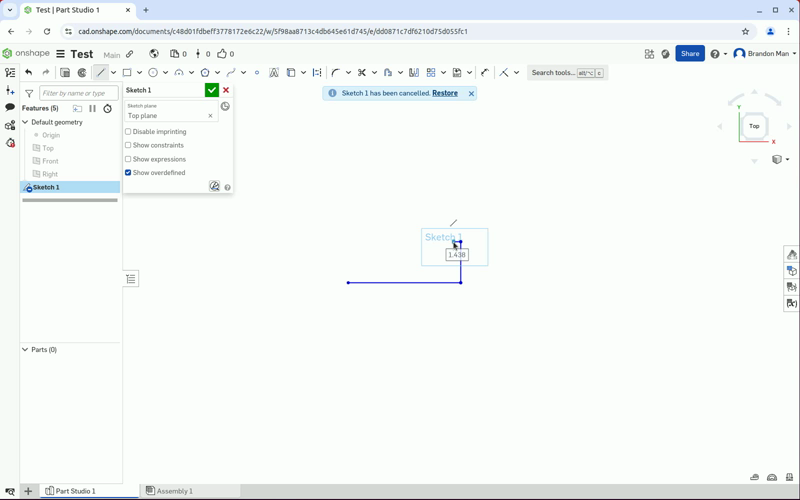
key(a)
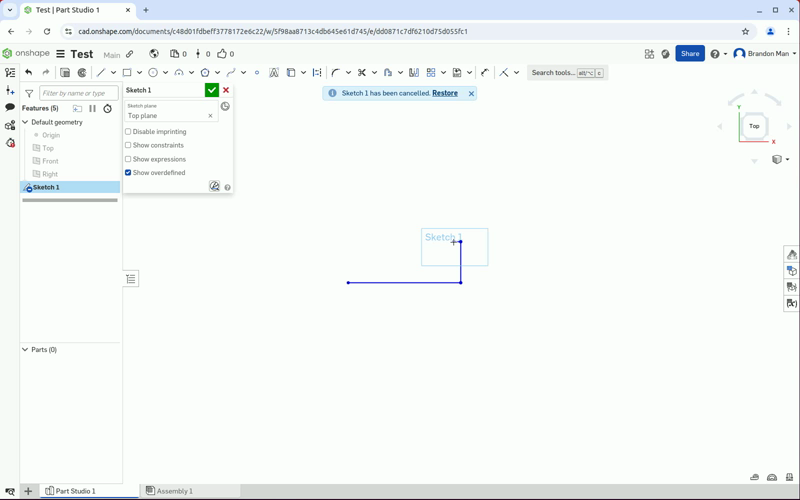
mouse_move(453, 241)
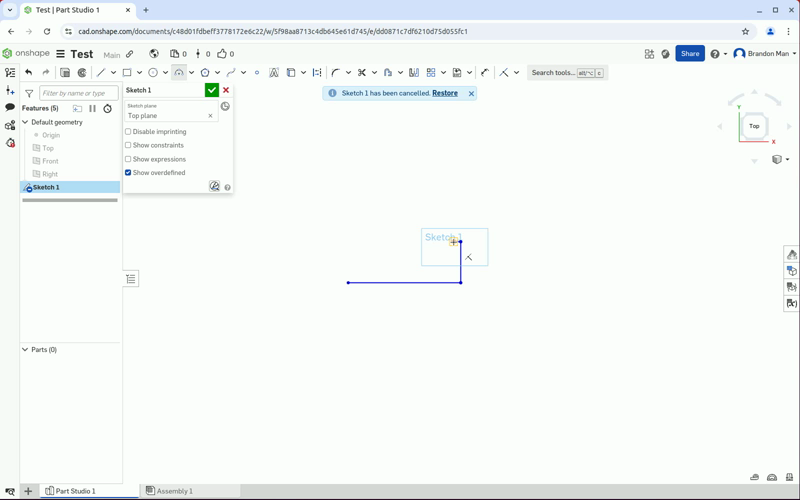
click(453, 241)
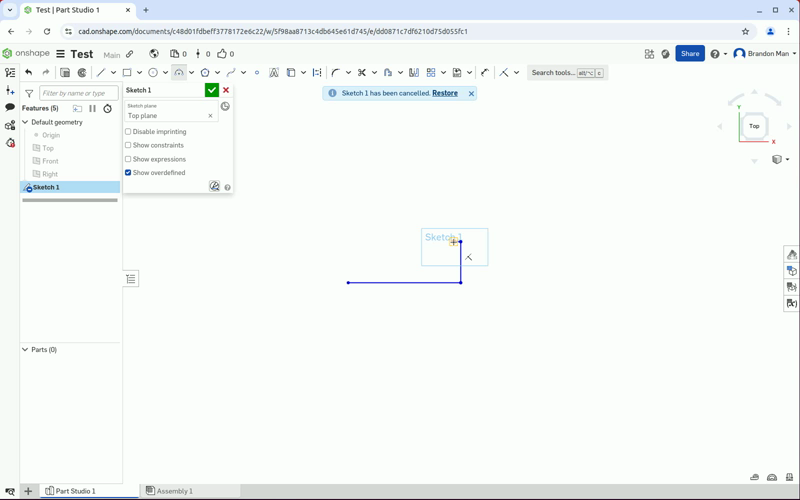
key_down(shift)
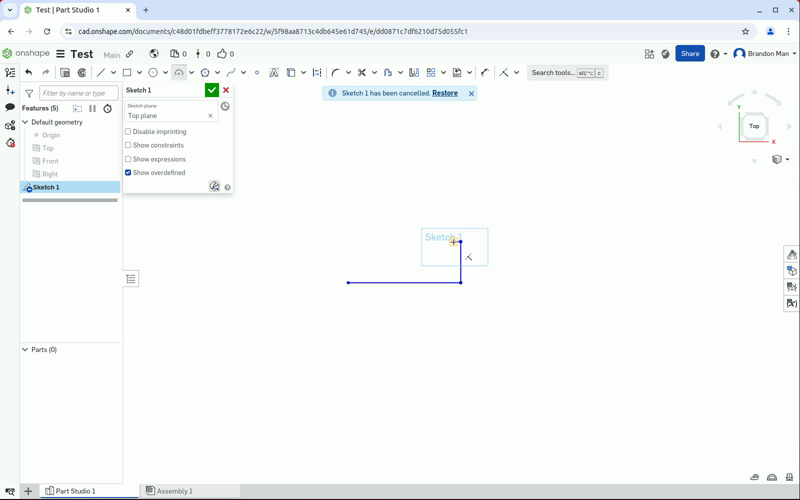
mouse_move(437, 258)
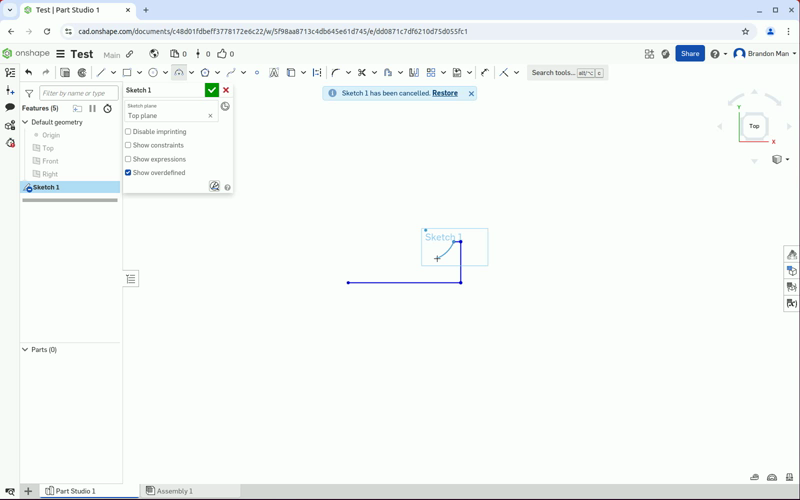
click(437, 258)
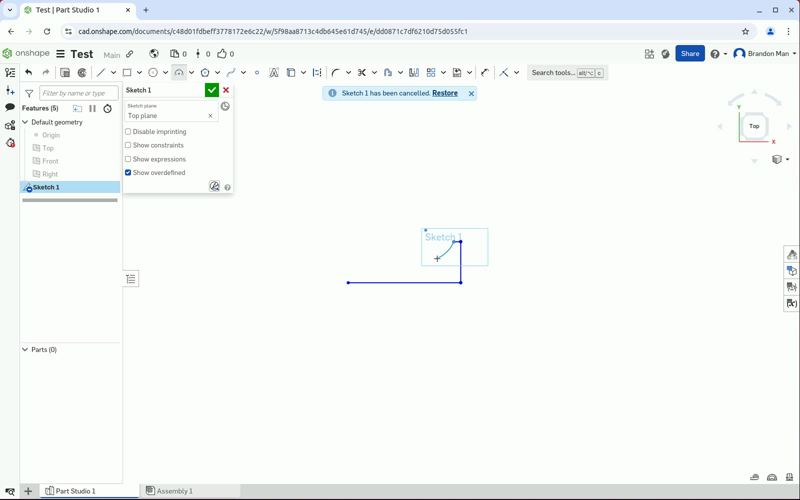
mouse_move(441, 246)
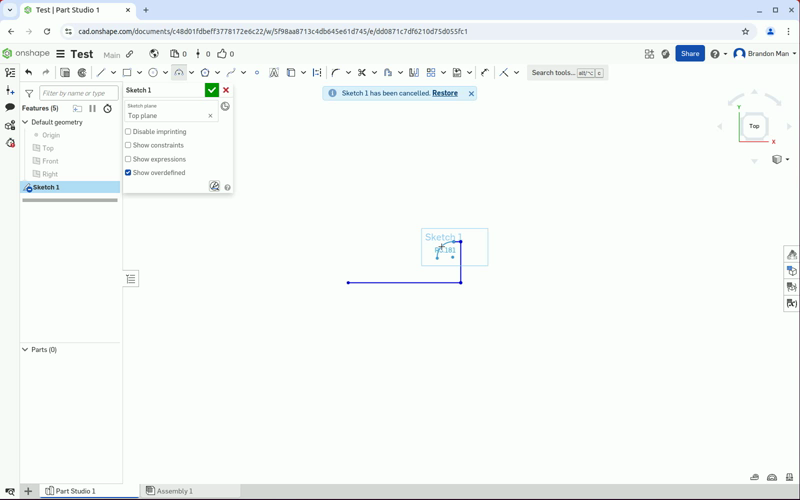
click(441, 246)
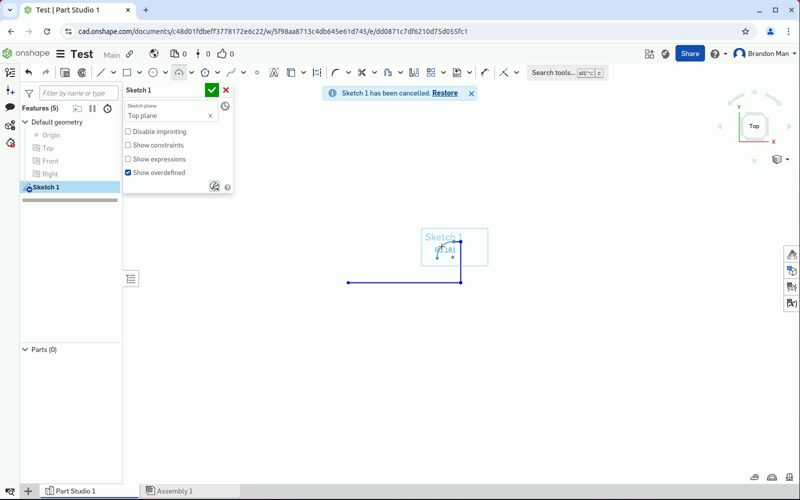
key_up(shift)
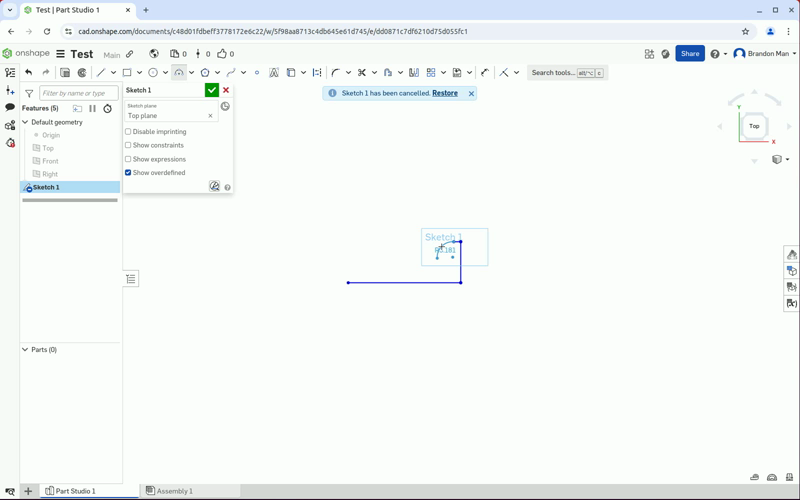
key(esc)
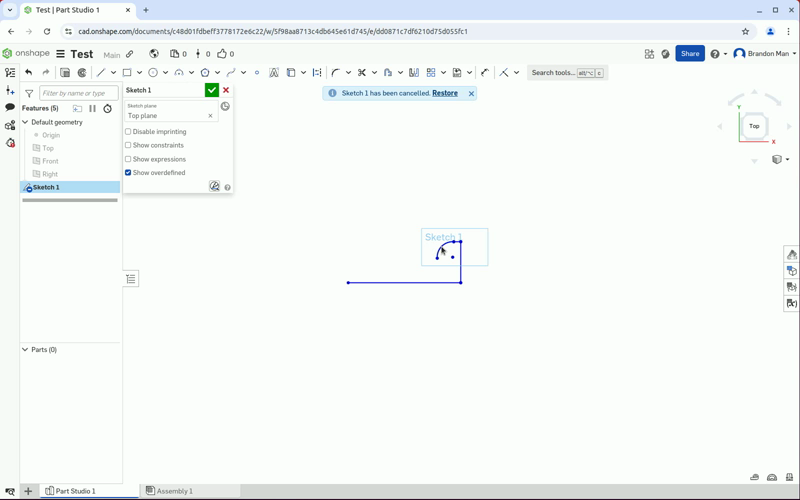
key(l)
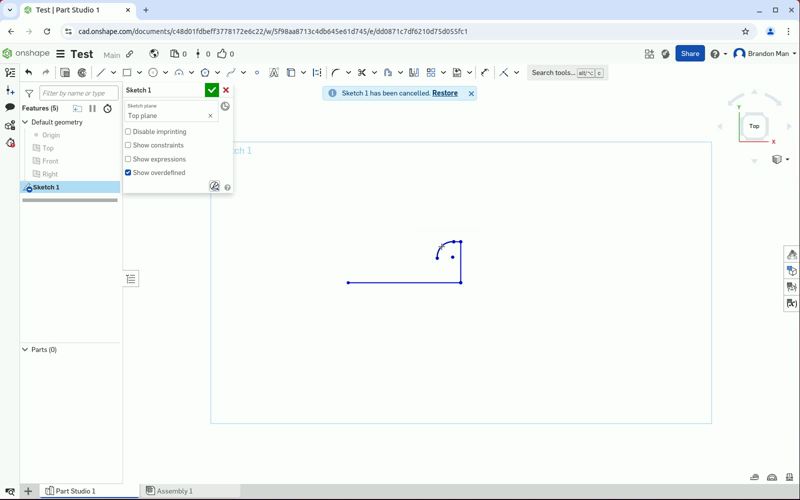
mouse_move(437, 258)
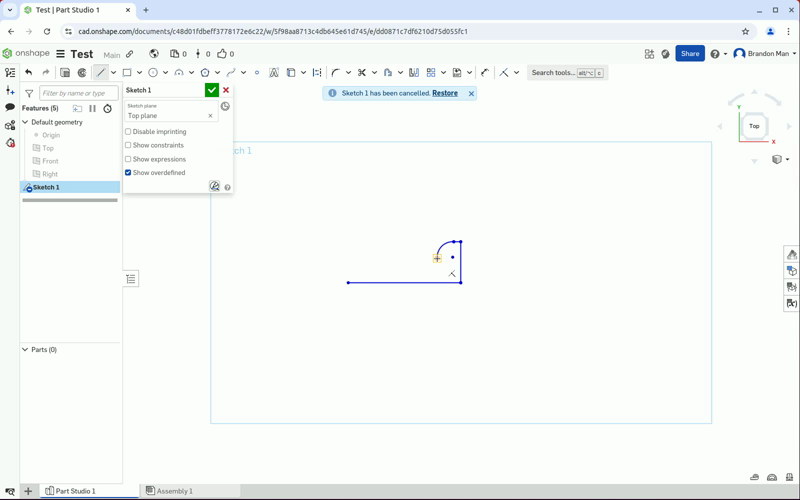
click(437, 258)
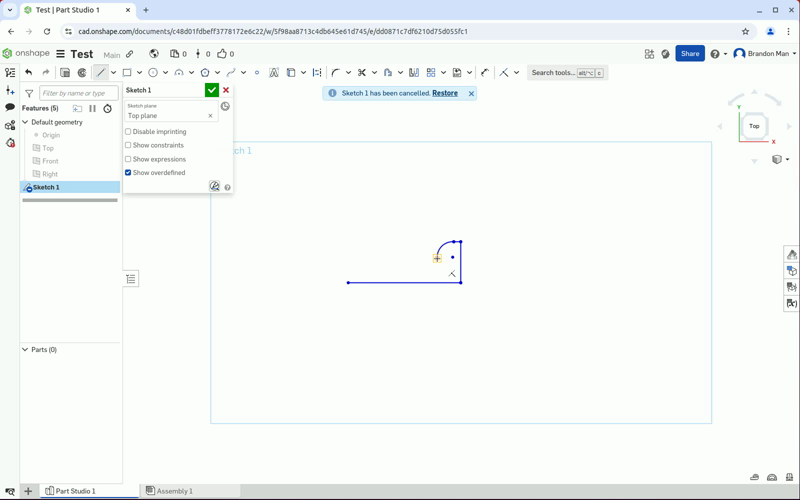
key_down(shift)
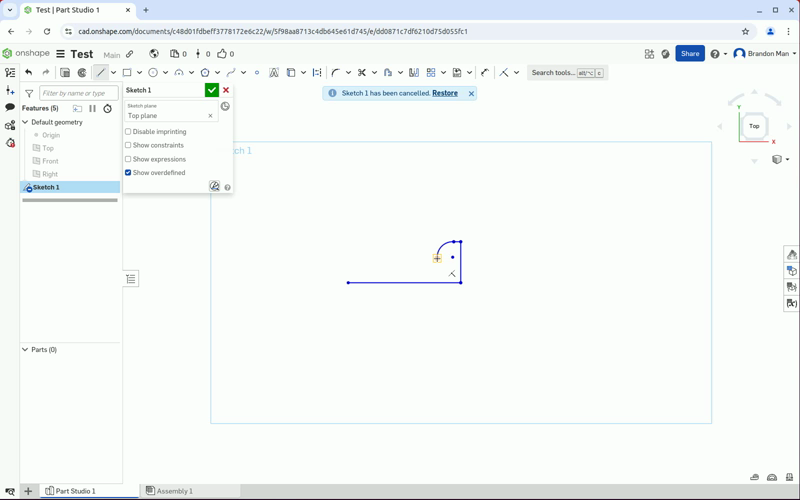
mouse_move(467, 258)
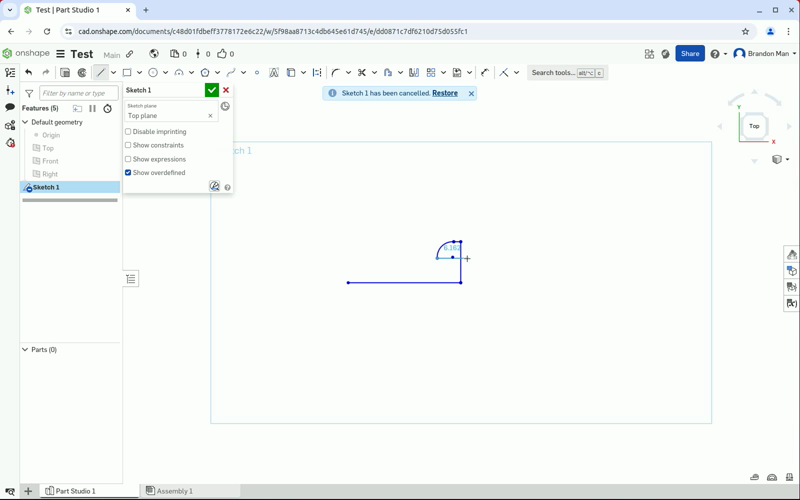
mouse_move(437, 259)
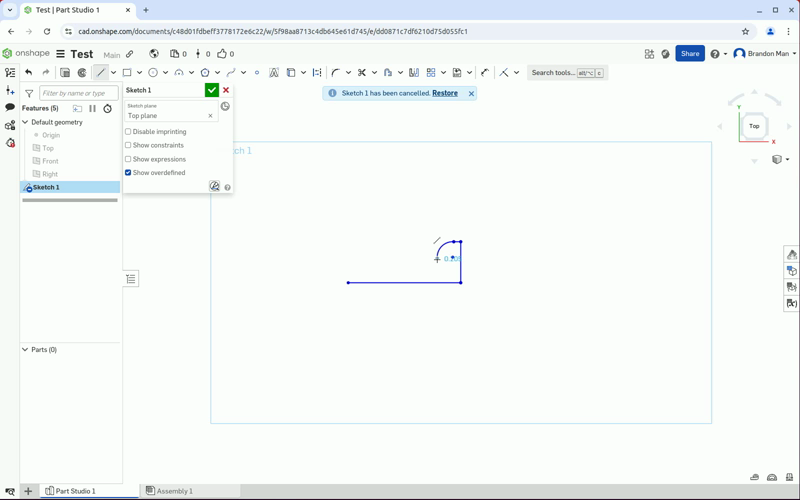
scroll(6)
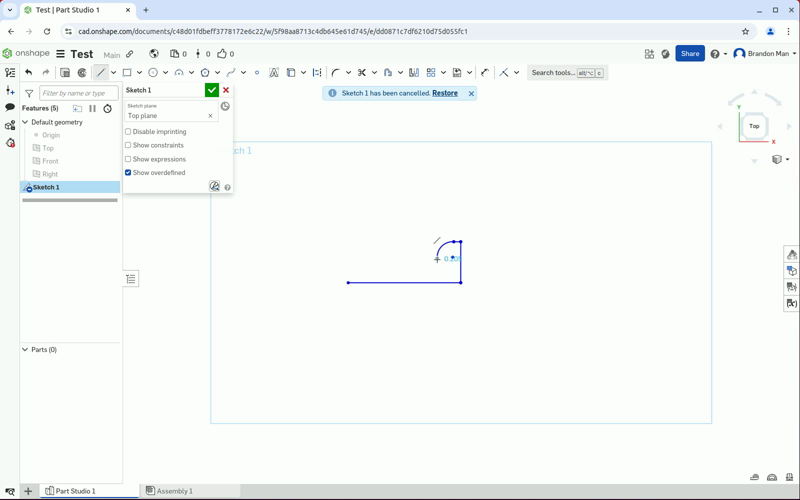
scroll(6)
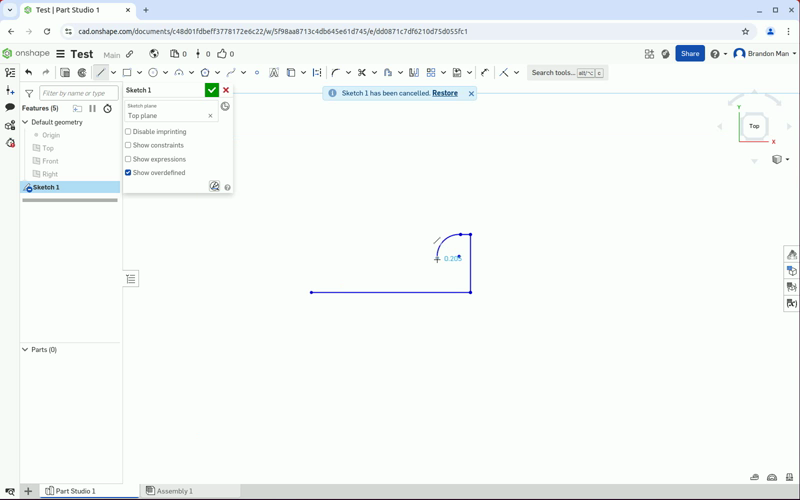
scroll(6)
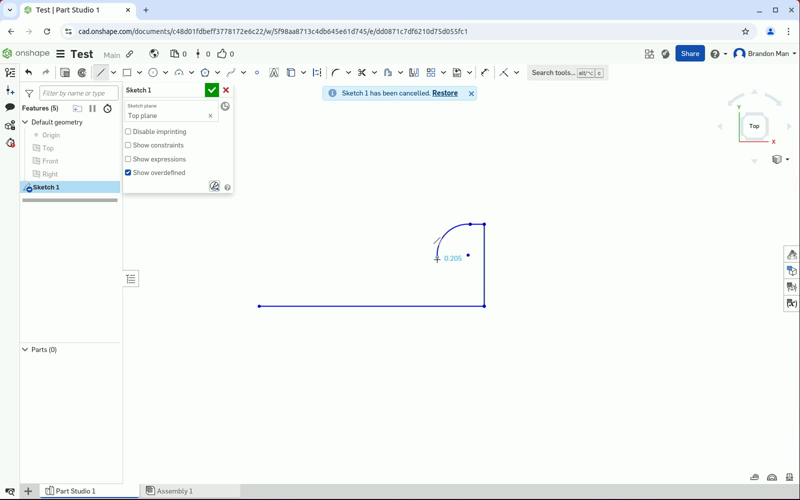
scroll(6)
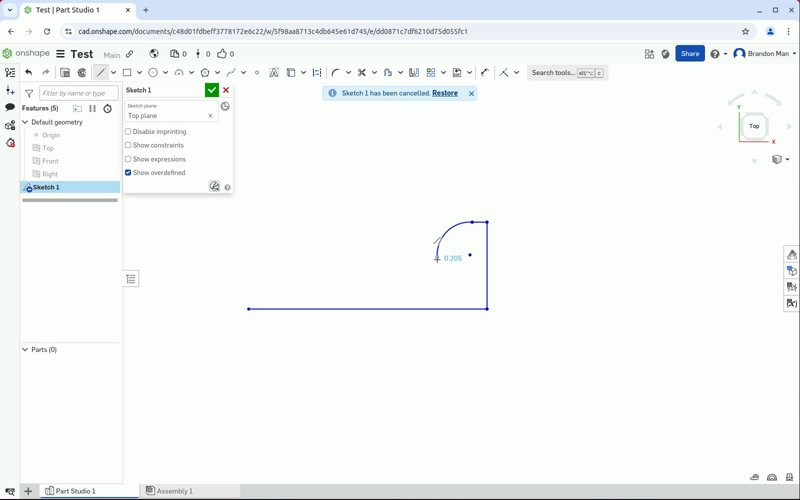
scroll(6)
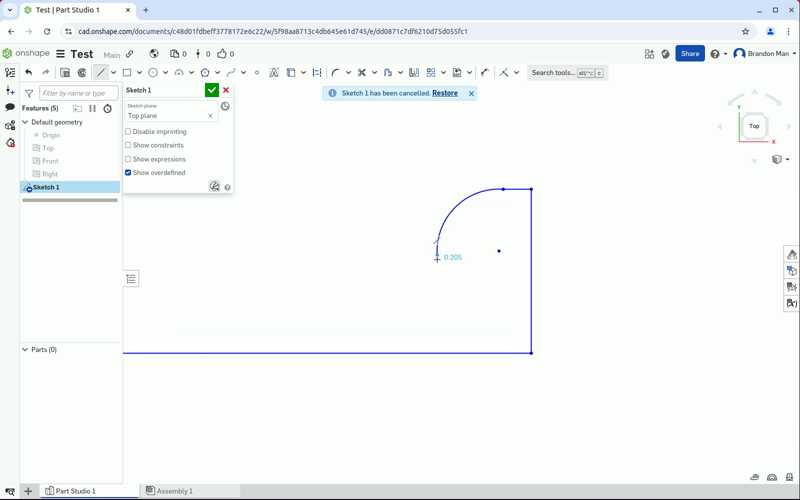
scroll(6)
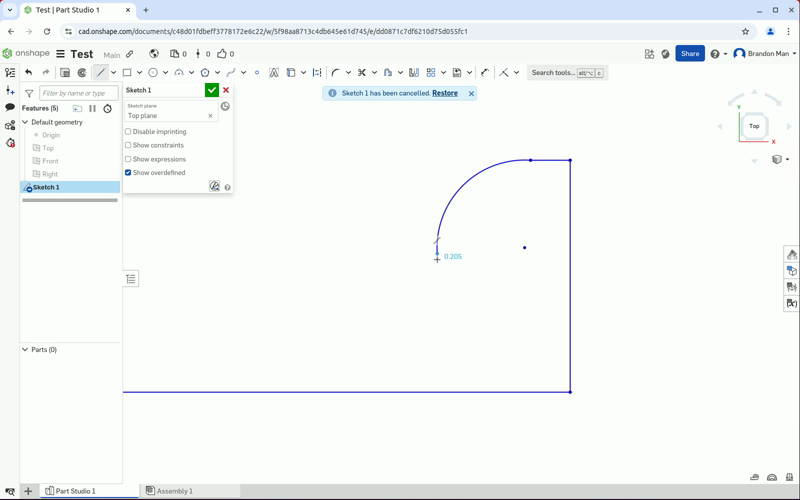
scroll(6)
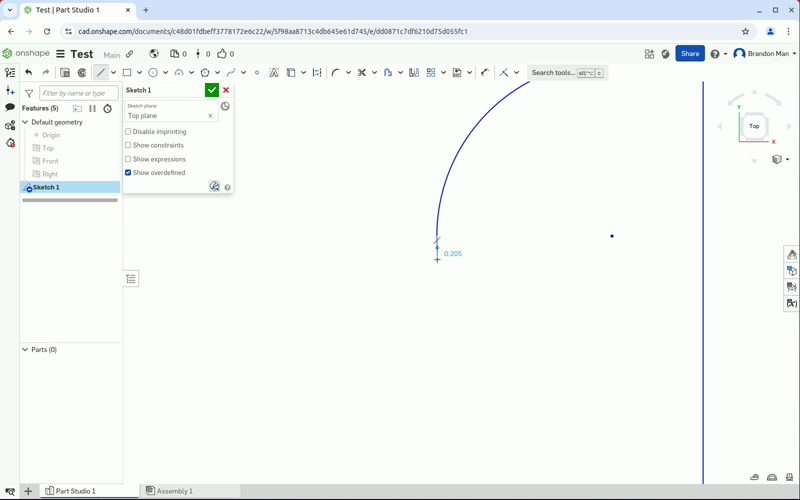
click(437, 259)
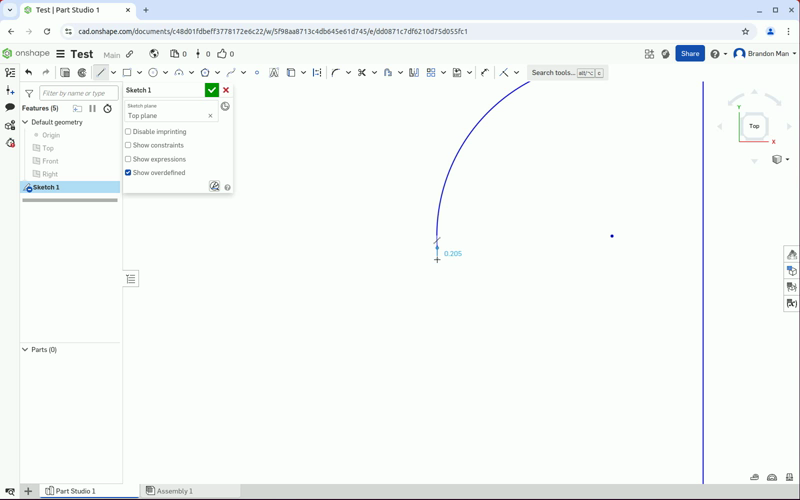
scroll(-6)
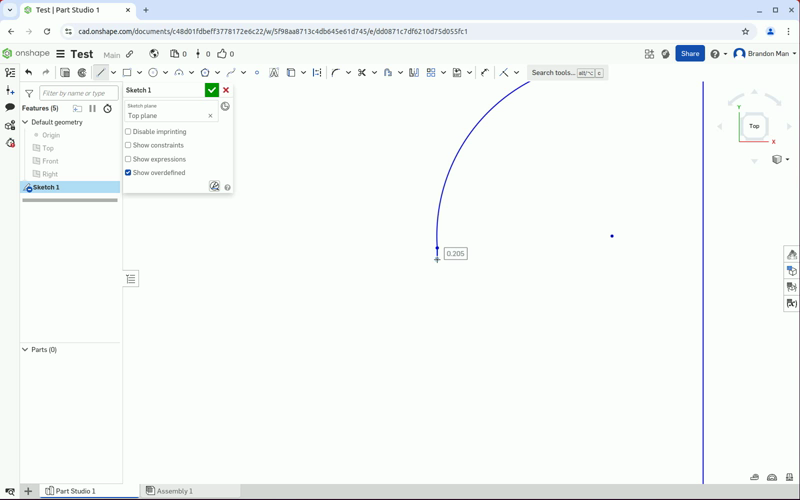
scroll(-6)
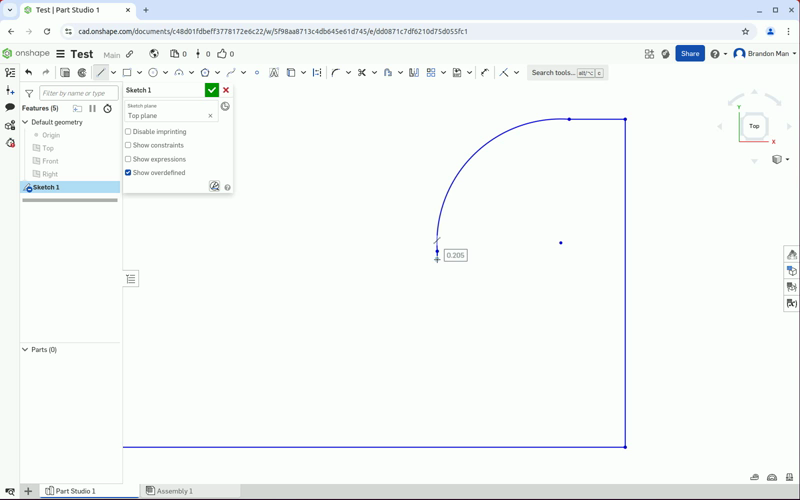
scroll(-6)
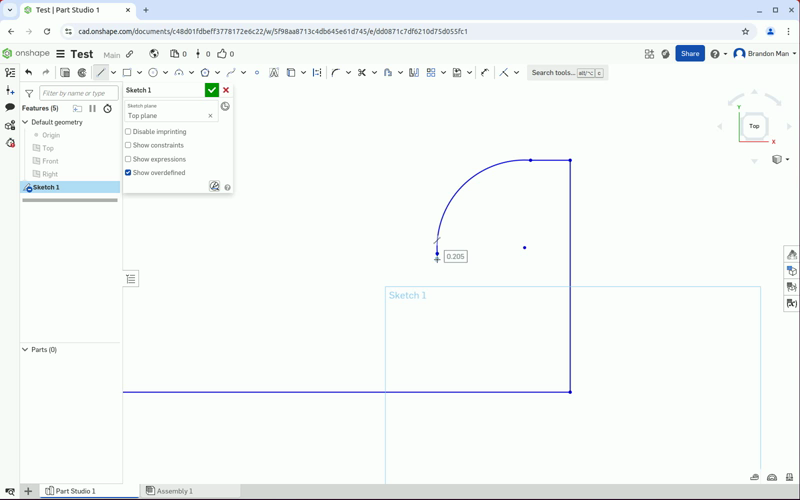
scroll(-6)
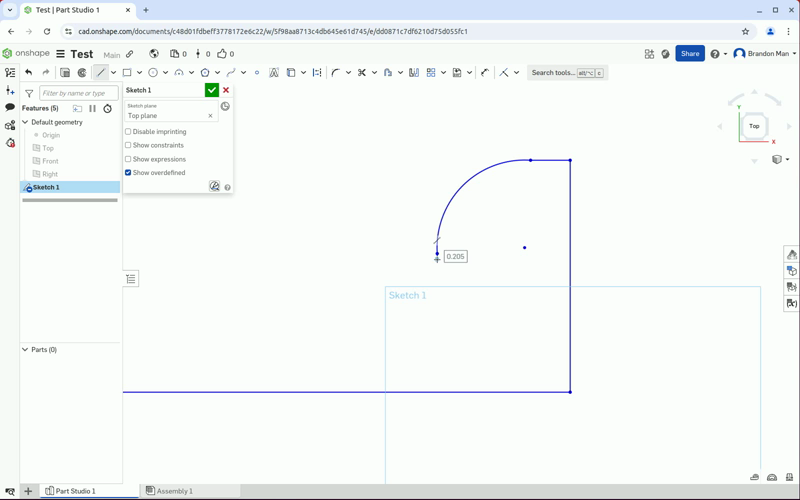
scroll(-6)
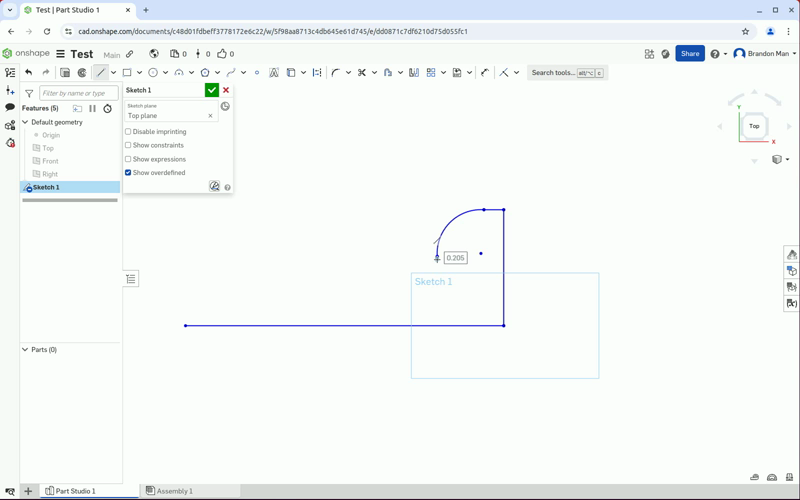
scroll(-6)
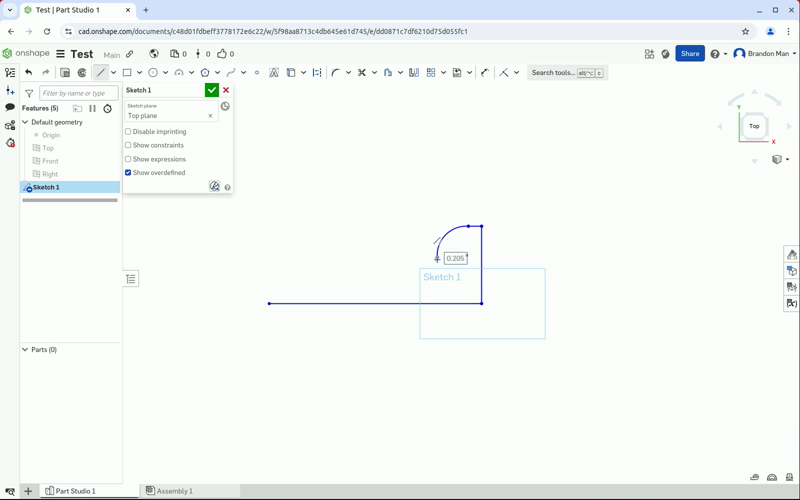
scroll(-6)
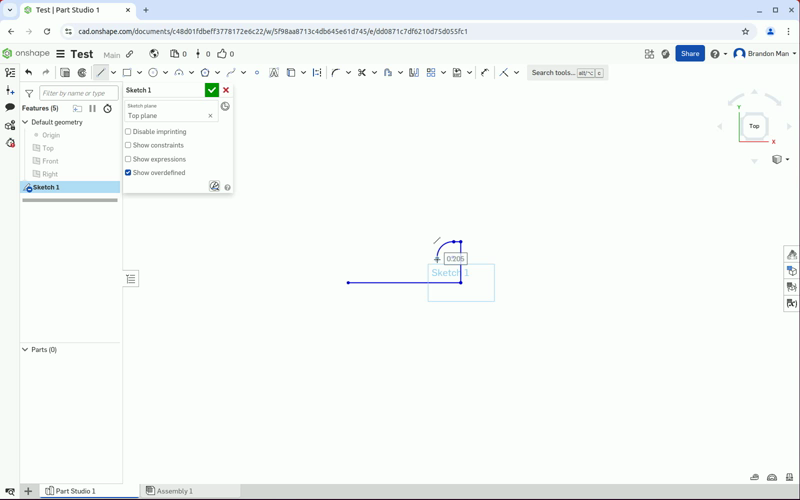
key_up(shift)
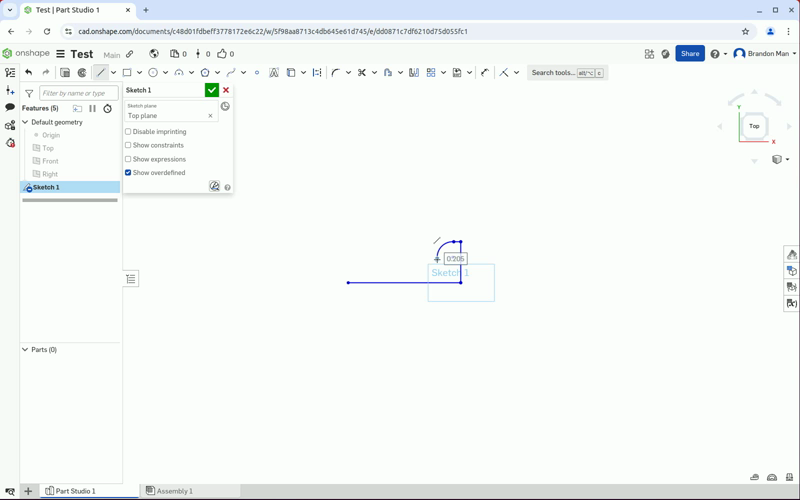
key_down(shift)
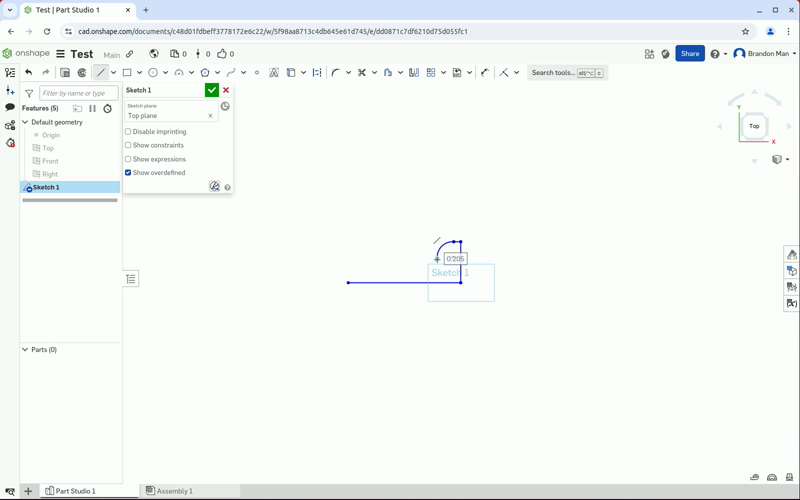
mouse_move(371, 259)
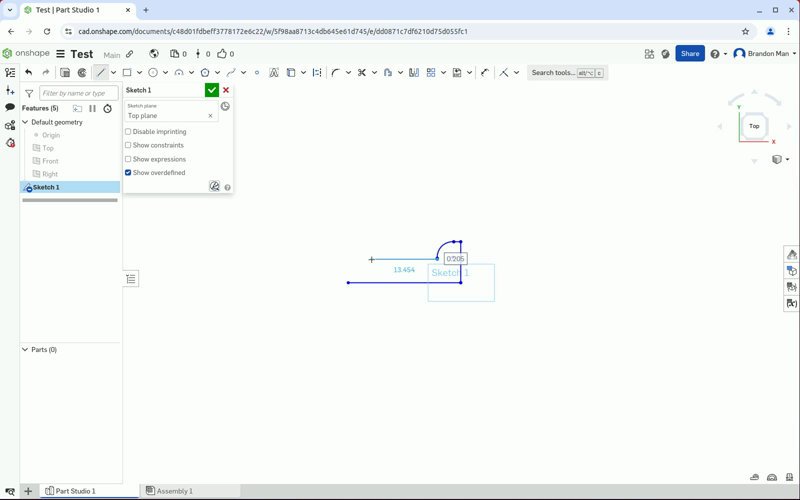
click(371, 259)
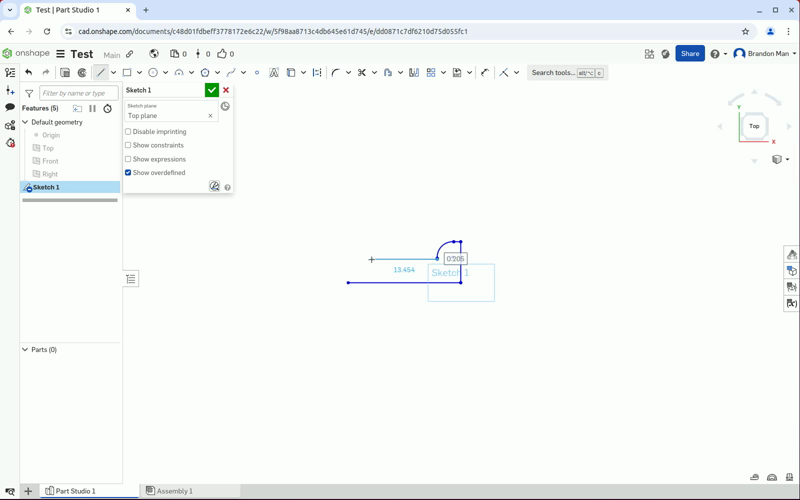
key_up(shift)
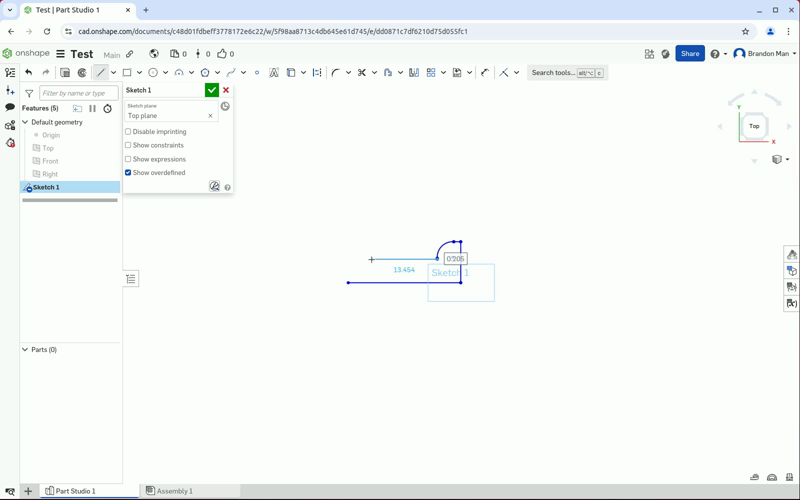
key(esc)
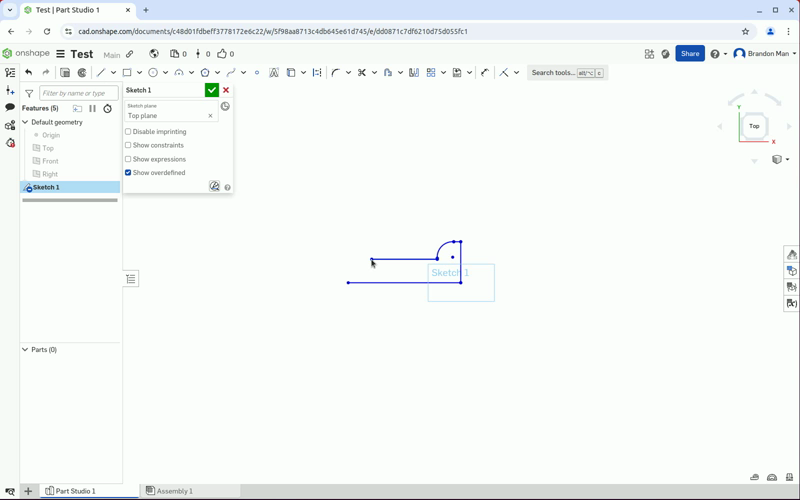
key(a)
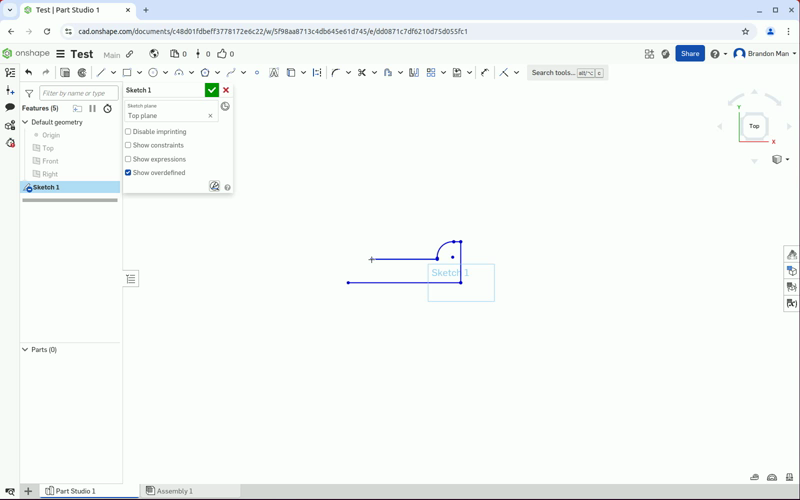
mouse_move(371, 259)
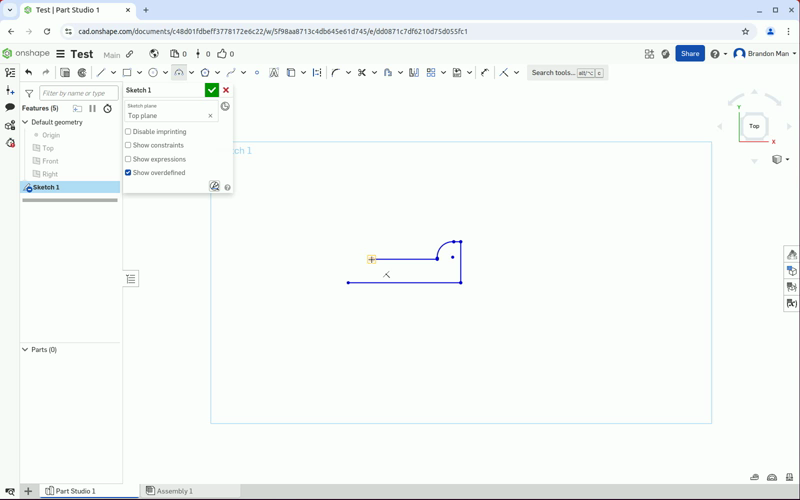
click(371, 259)
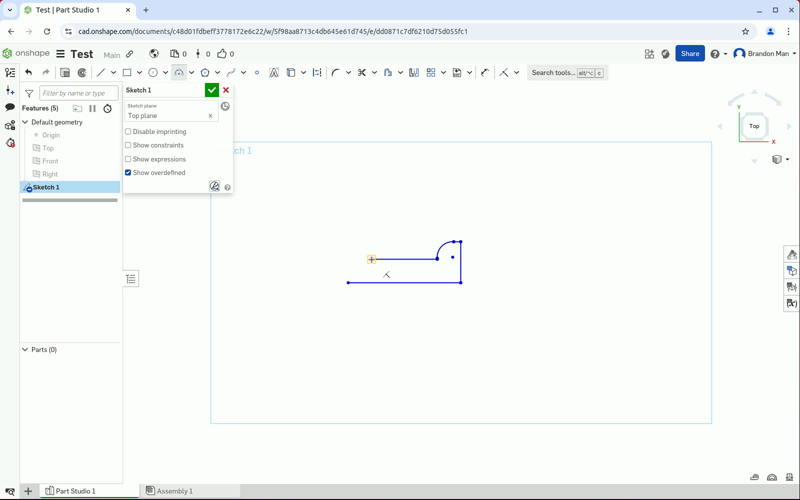
key_down(shift)
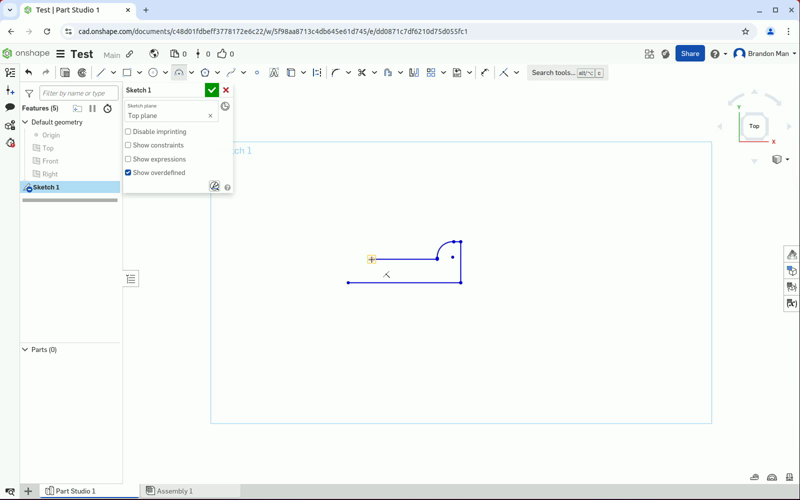
mouse_move(355, 242)
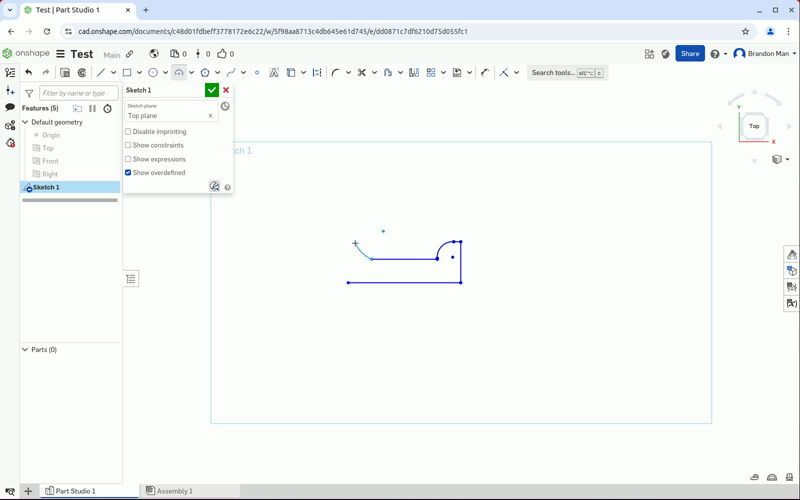
click(355, 242)
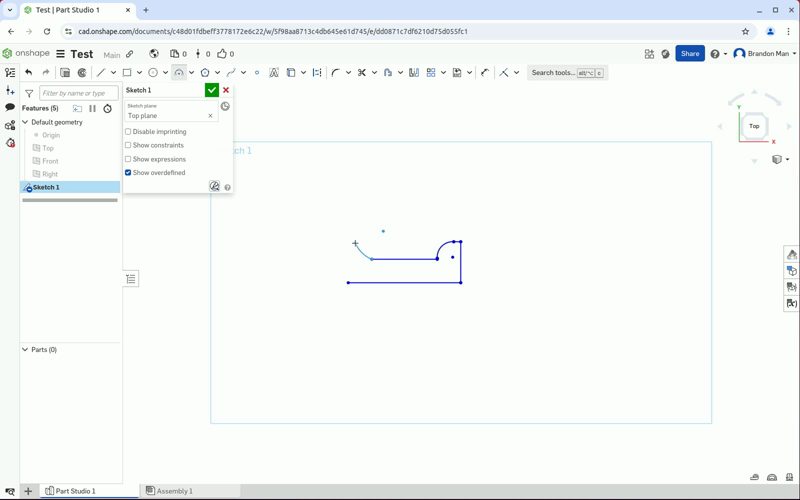
mouse_move(367, 247)
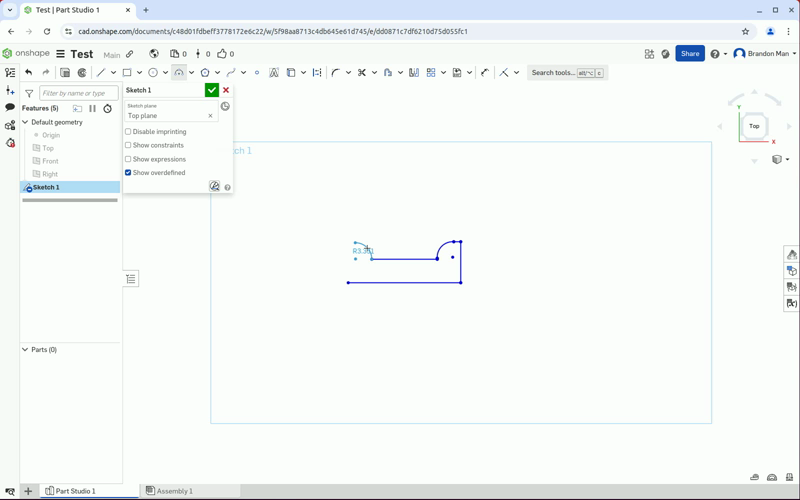
click(367, 247)
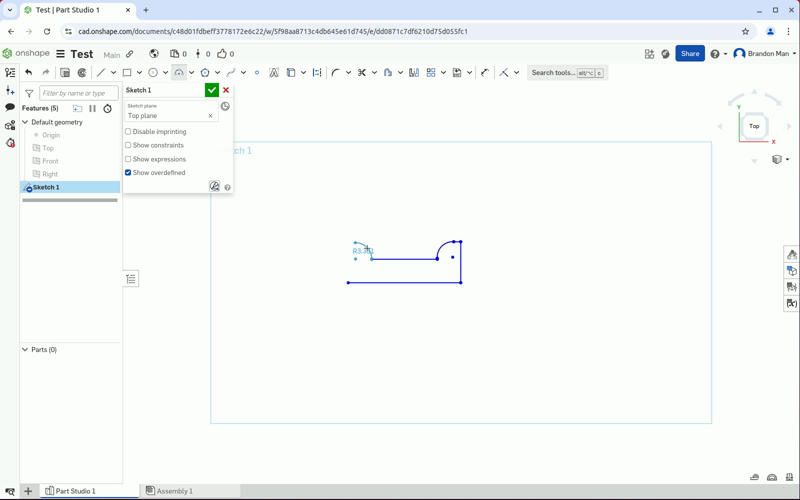
key_up(shift)
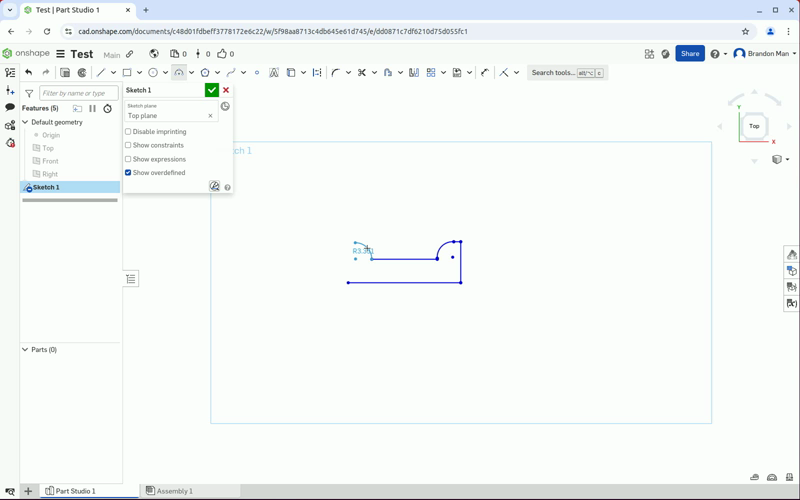
key(esc)
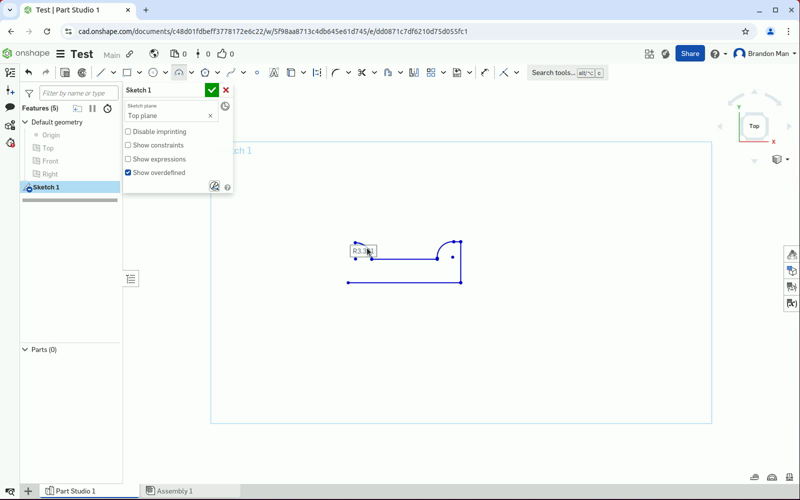
key(l)
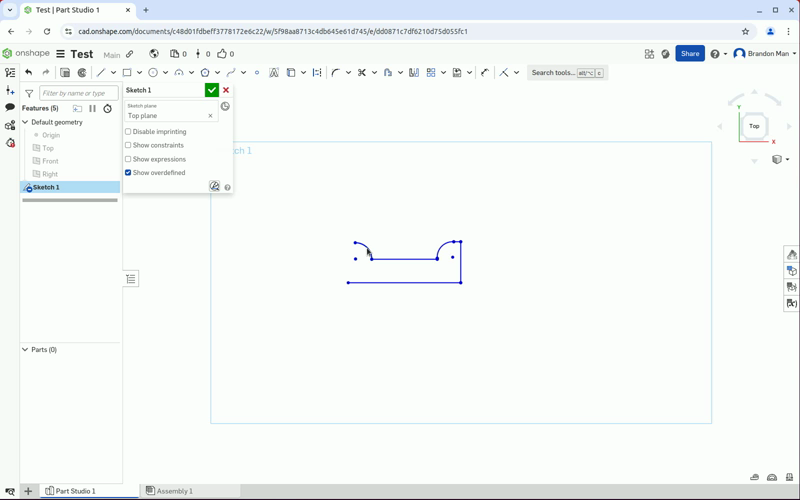
mouse_move(355, 242)
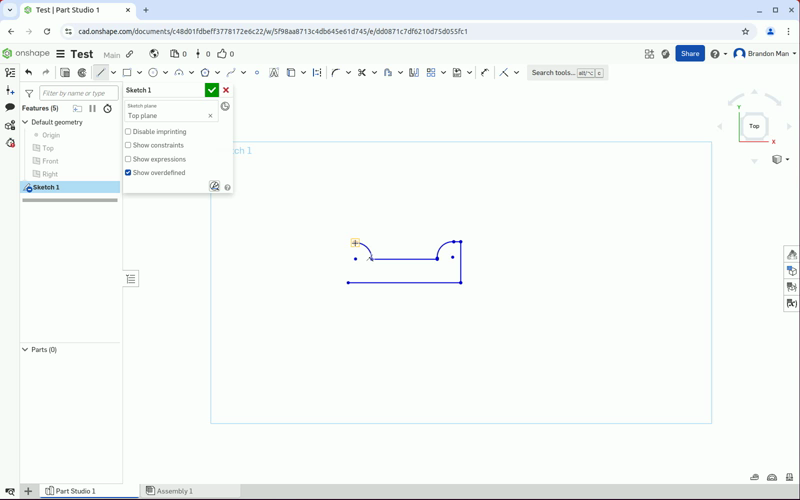
click(355, 242)
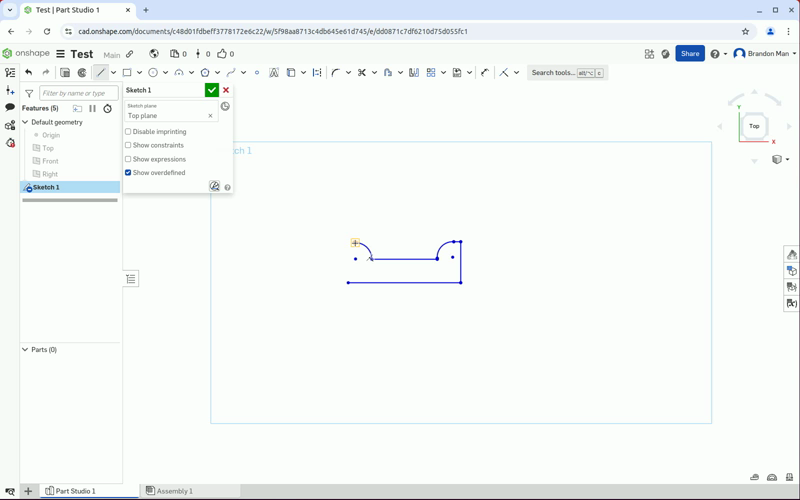
key_down(shift)
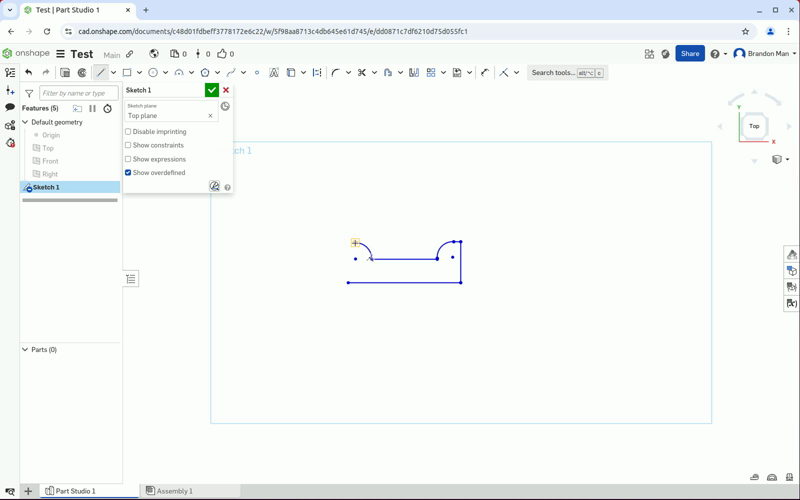
mouse_move(385, 242)
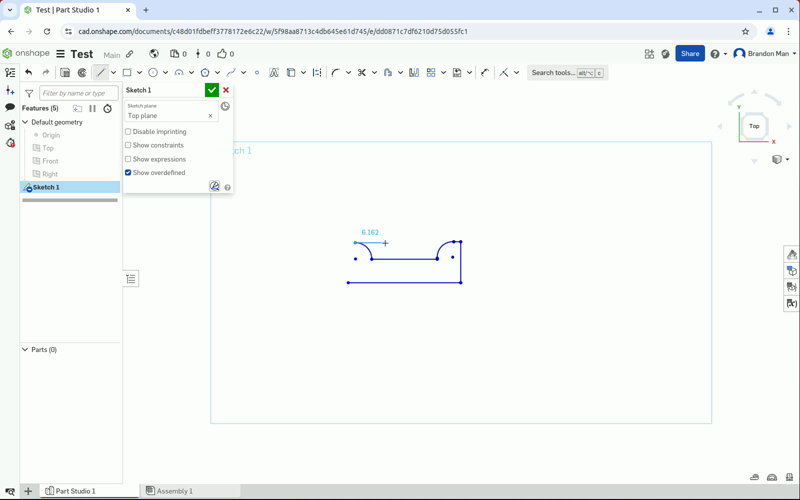
mouse_move(348, 242)
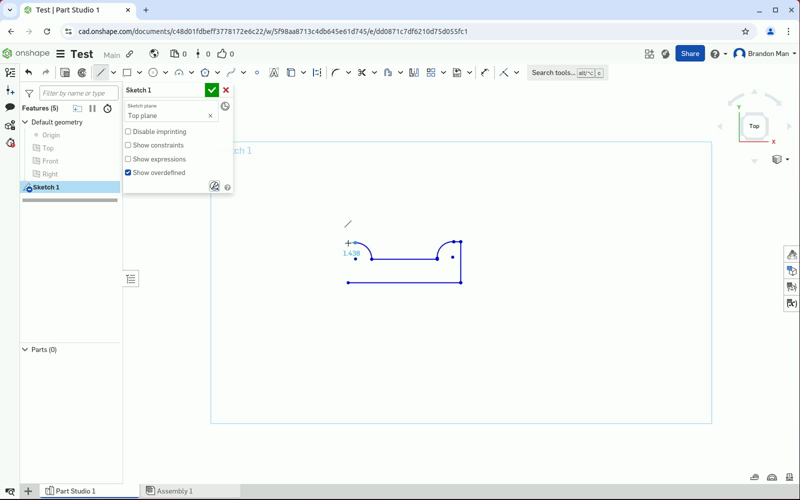
scroll(6)
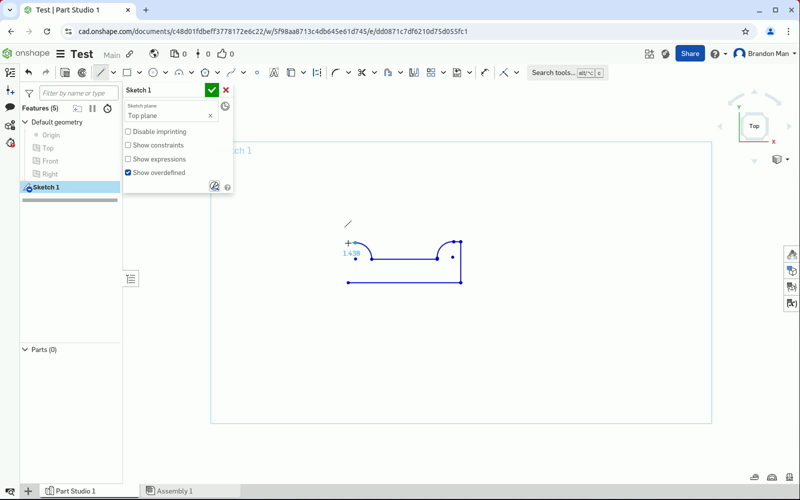
scroll(6)
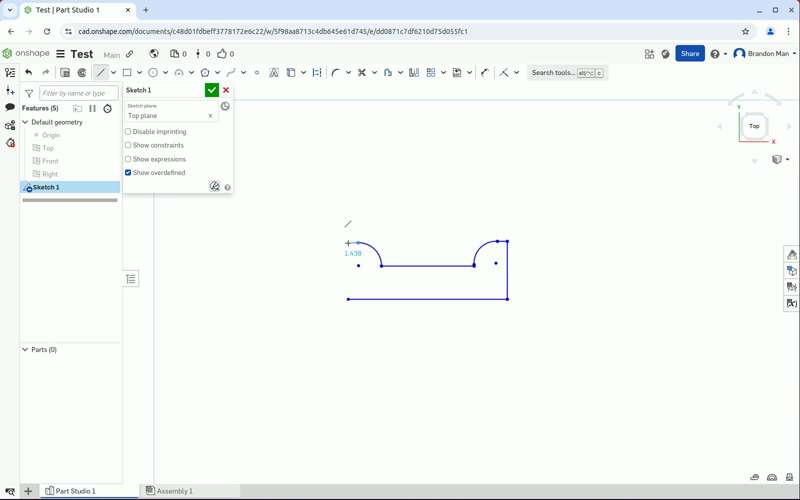
scroll(6)
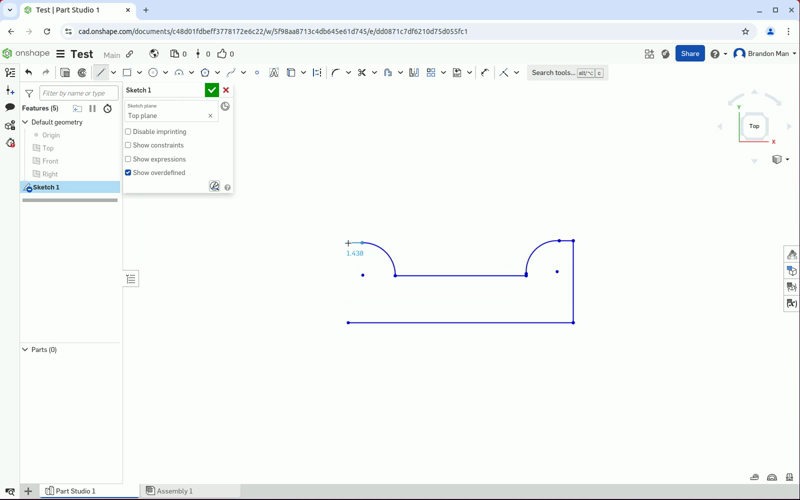
scroll(6)
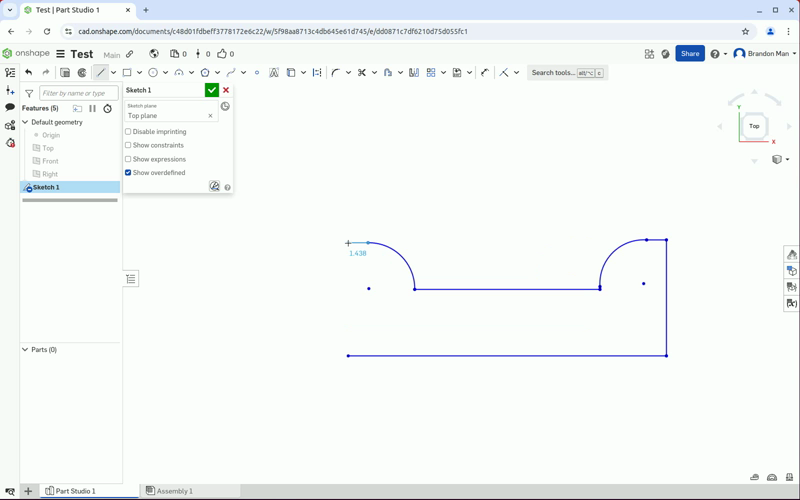
scroll(6)
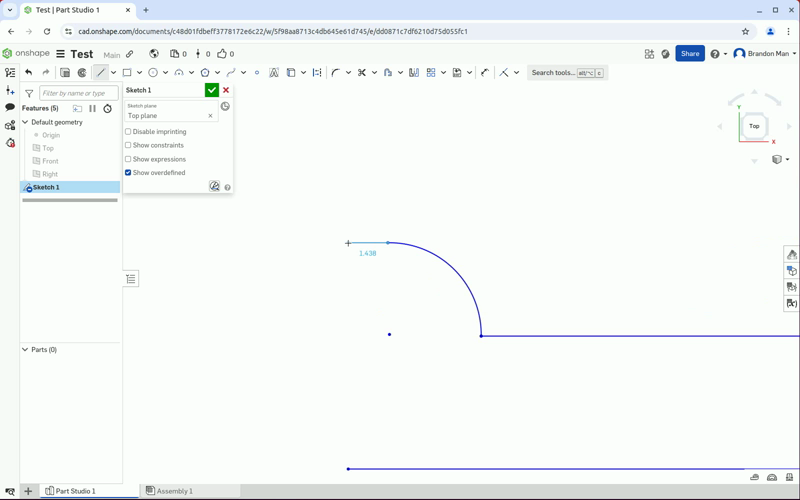
scroll(6)
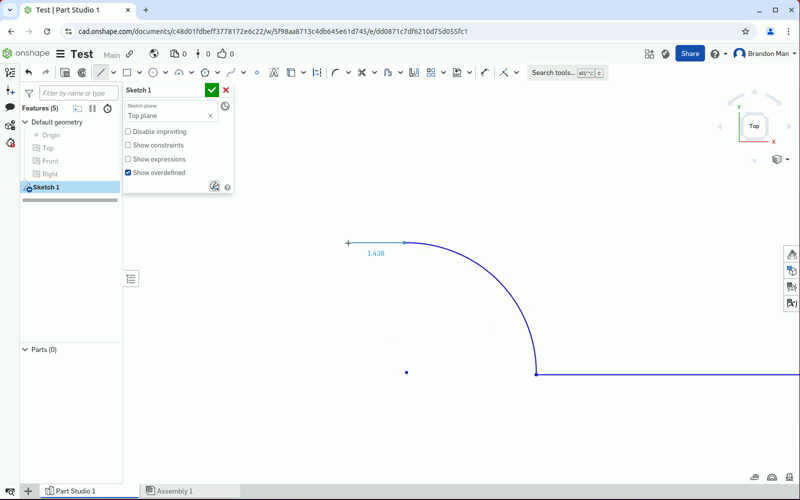
scroll(6)
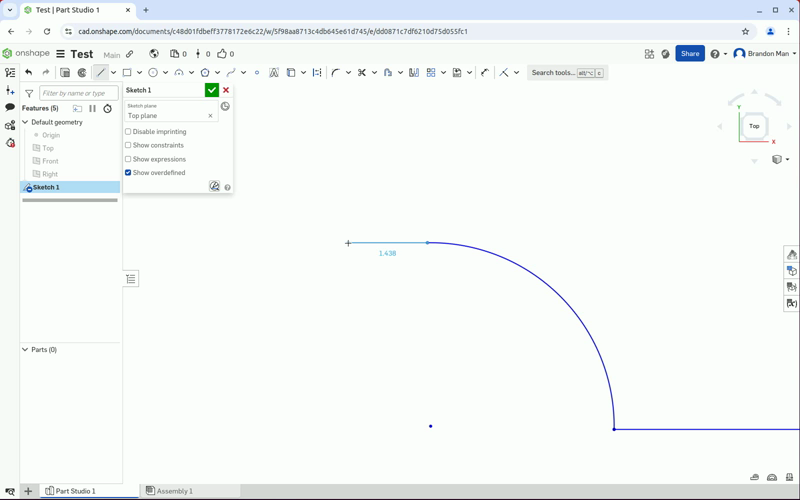
click(348, 242)
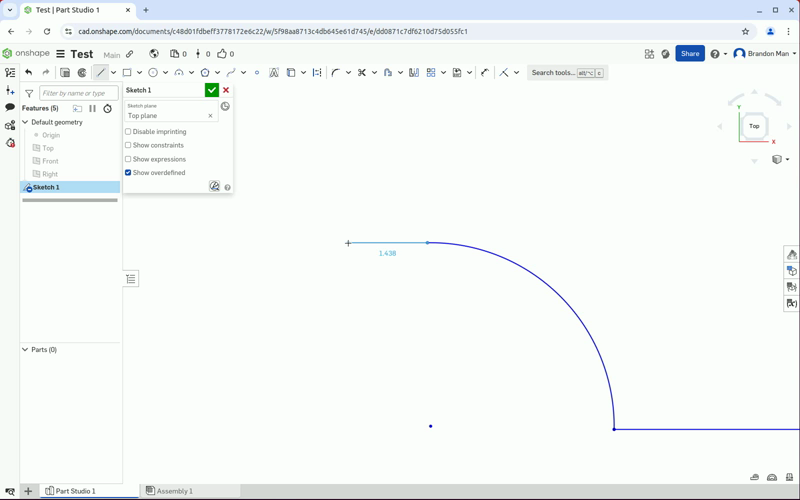
scroll(-6)
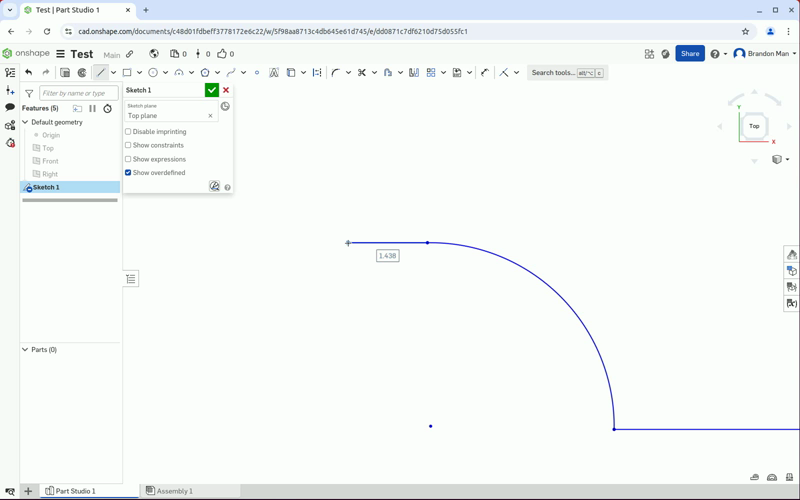
scroll(-6)
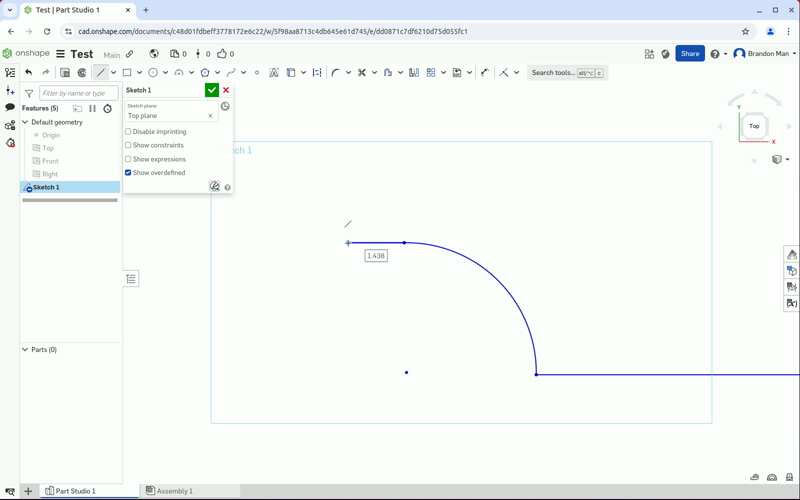
scroll(-6)
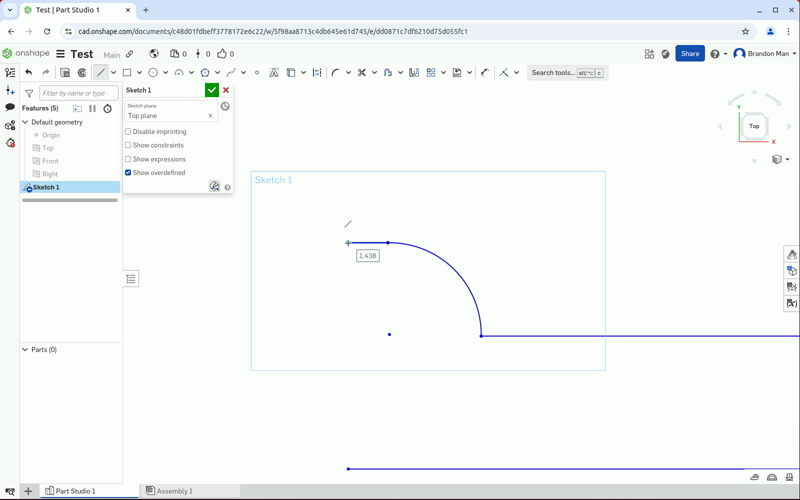
scroll(-6)
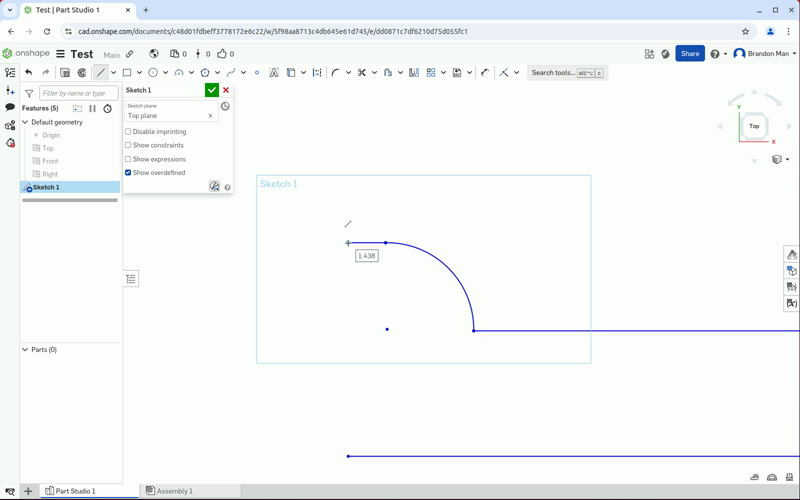
scroll(-6)
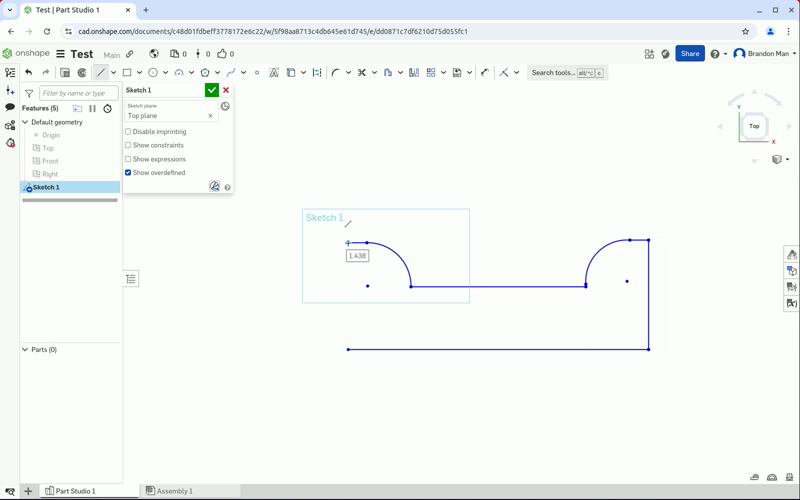
scroll(-6)
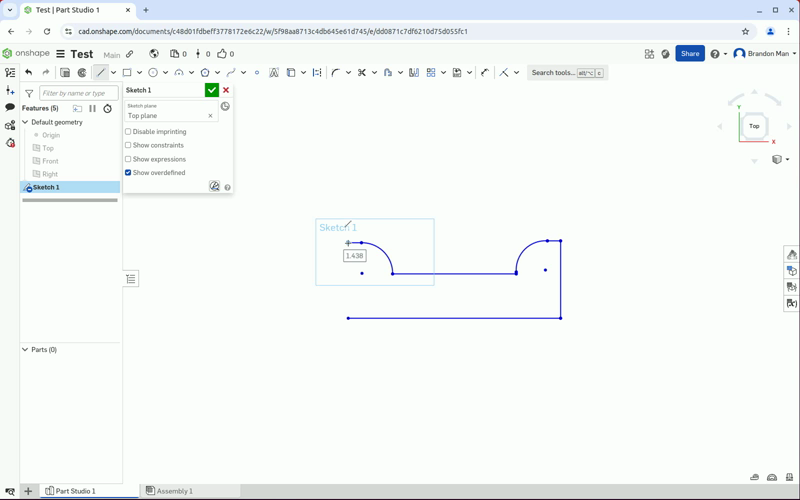
scroll(-6)
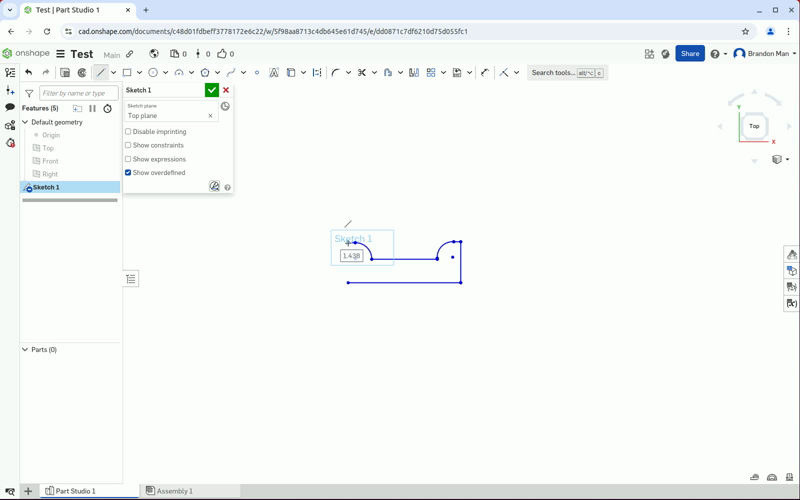
key_up(shift)
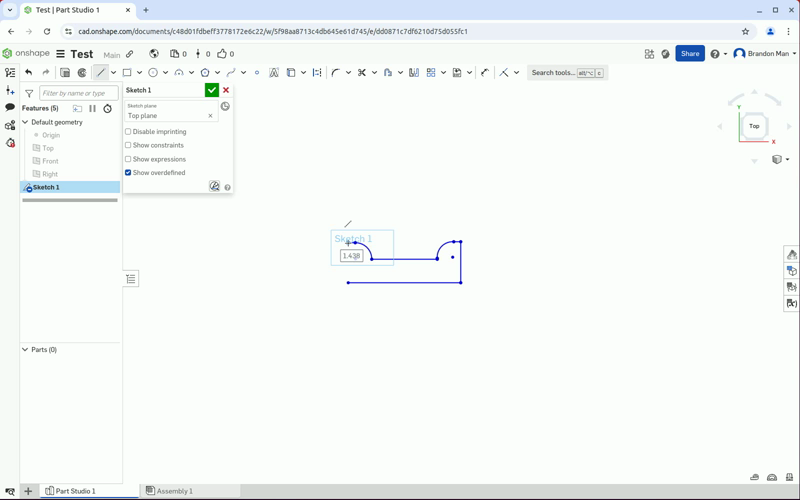
mouse_move(378, 242)
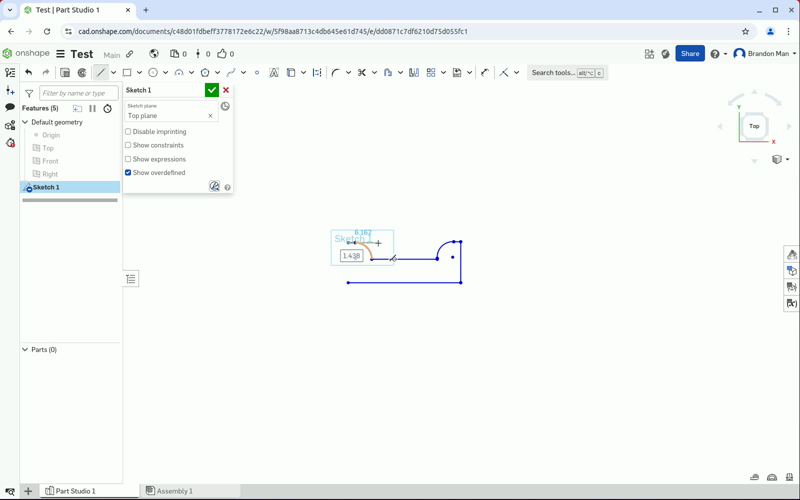
key_down(shift)
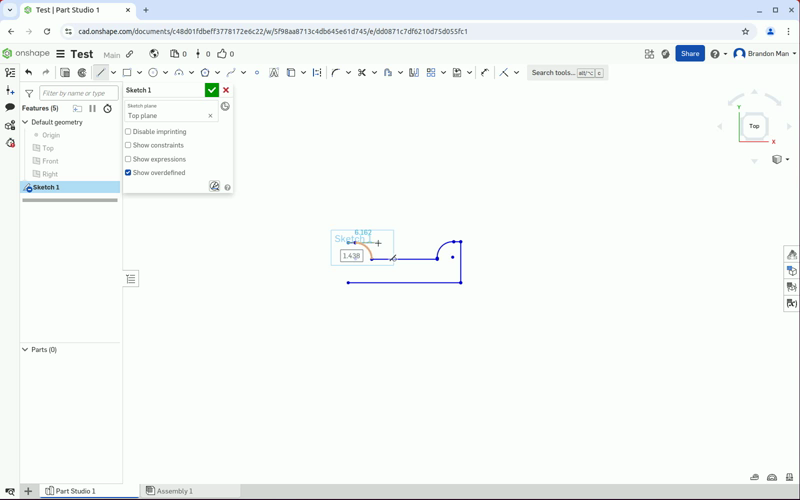
mouse_move(348, 282)
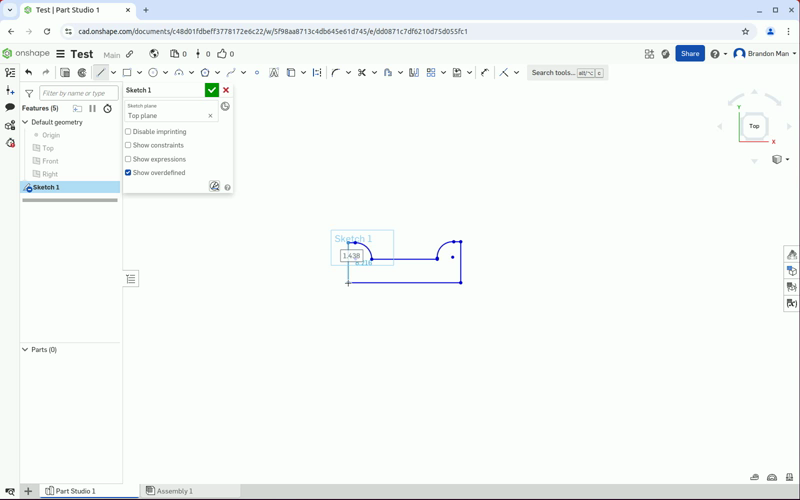
key_up(shift)
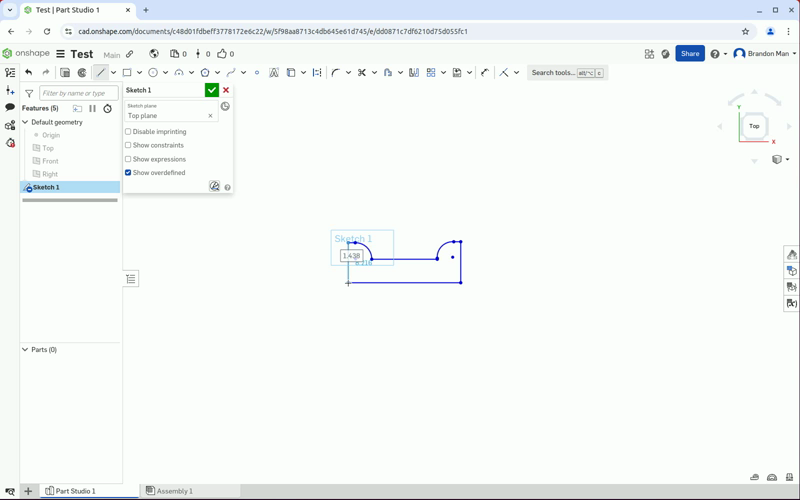
click(348, 282)
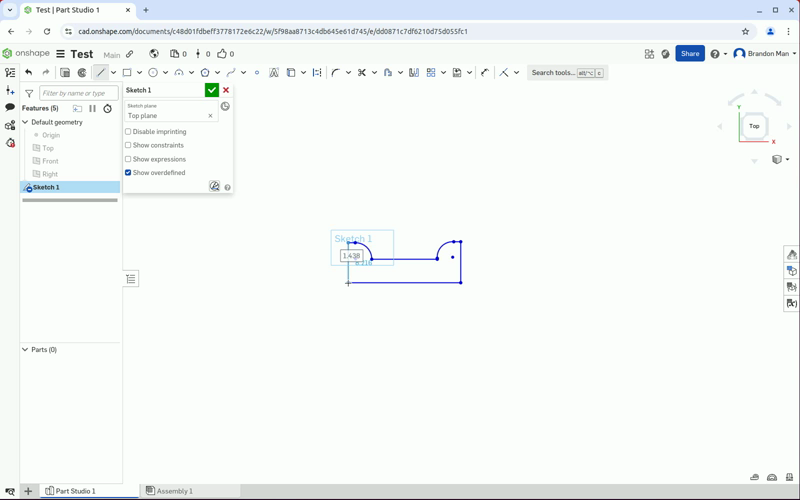
key(esc)
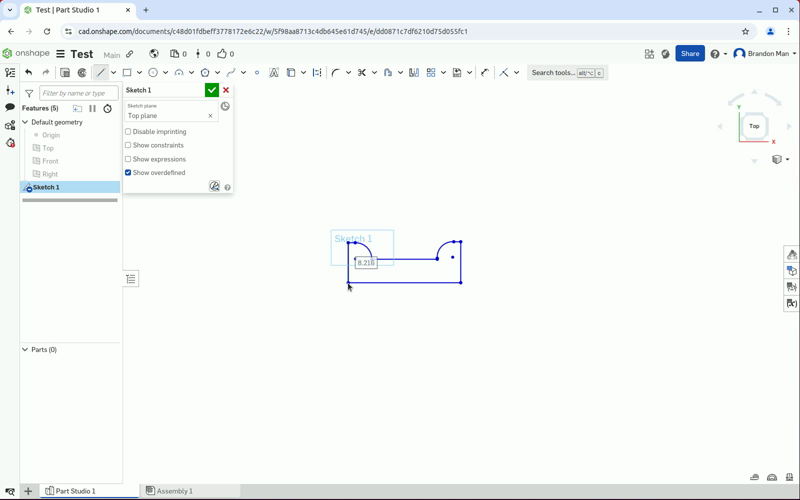
mouse_move(448, 260)
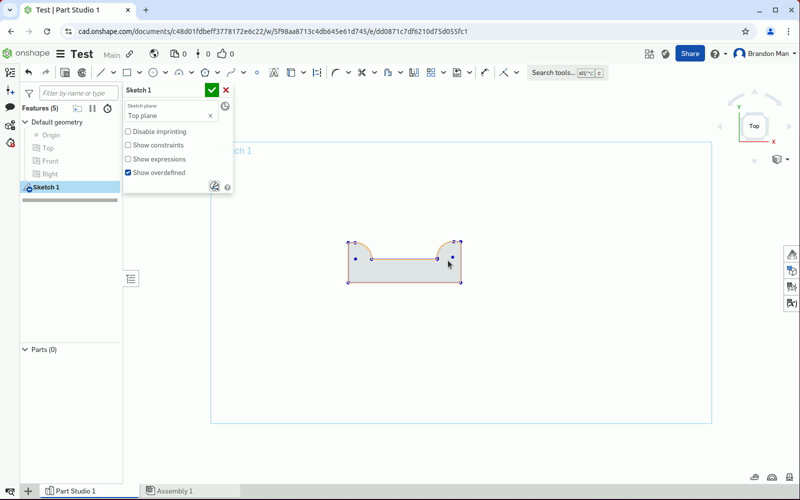
scroll(6)
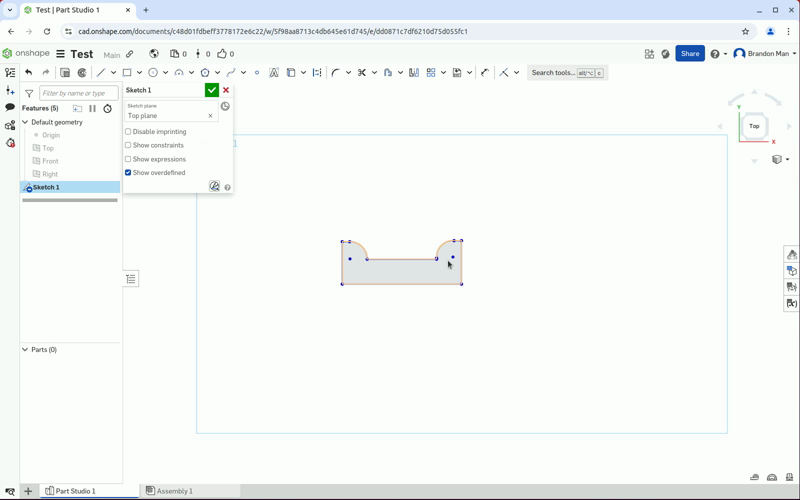
scroll(6)
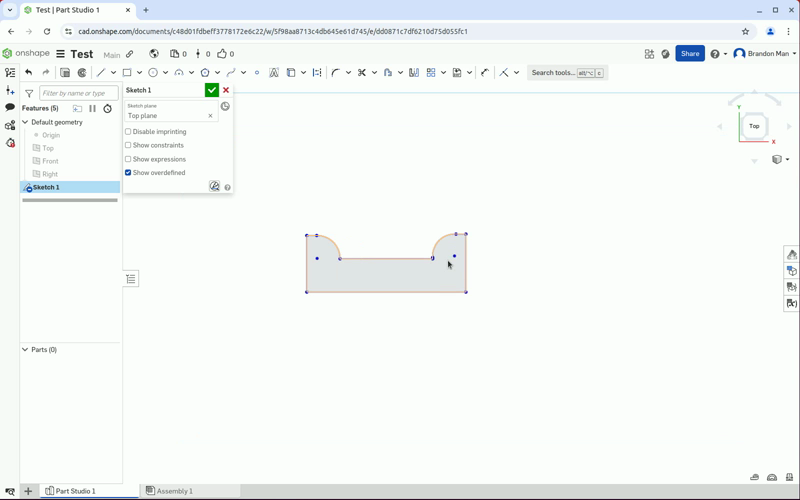
scroll(6)
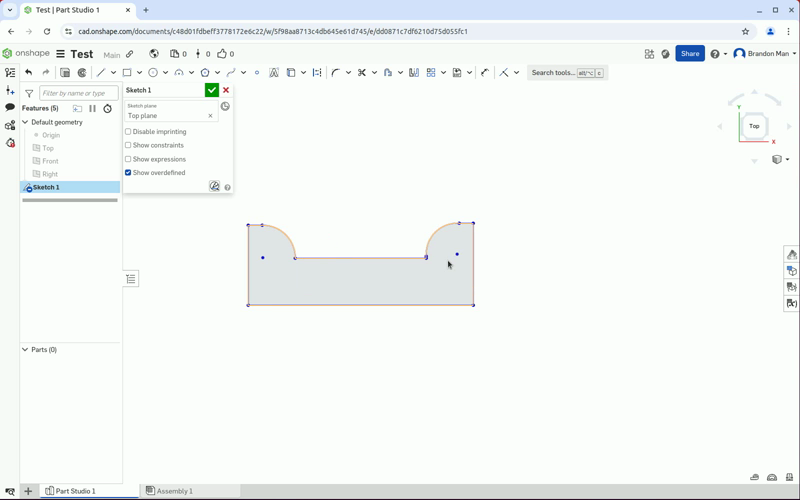
scroll(6)
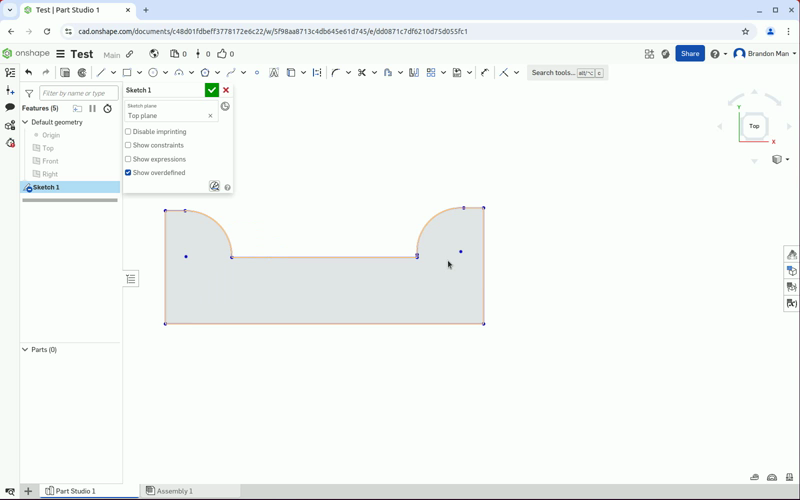
scroll(6)
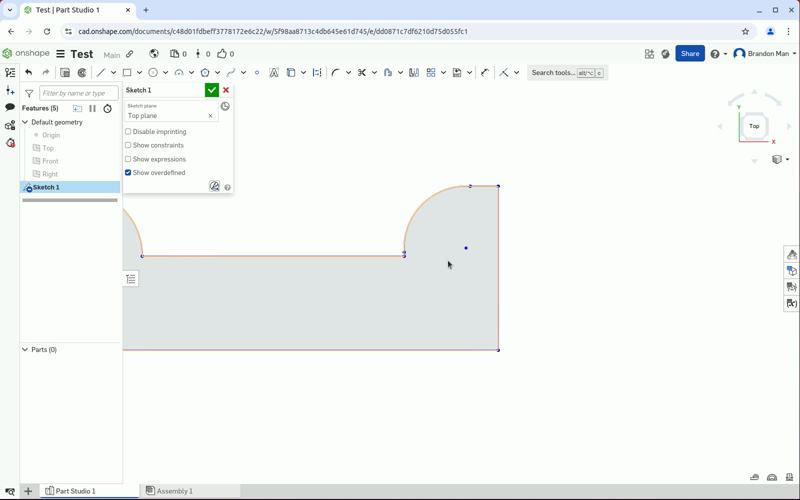
scroll(6)
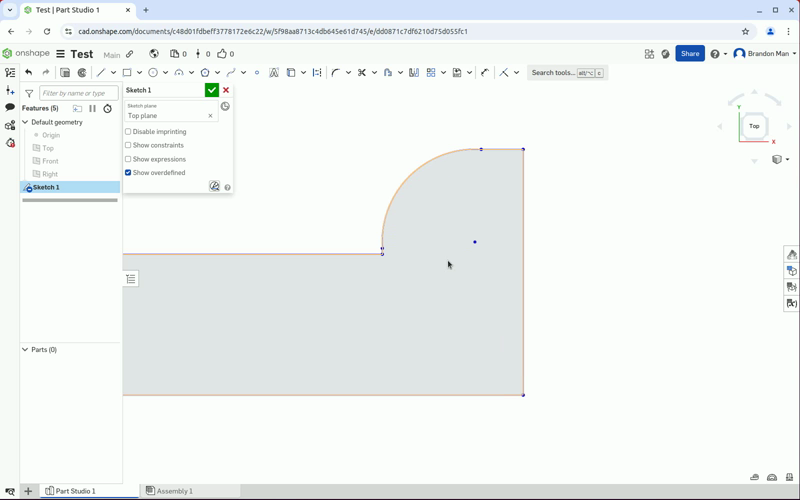
scroll(6)
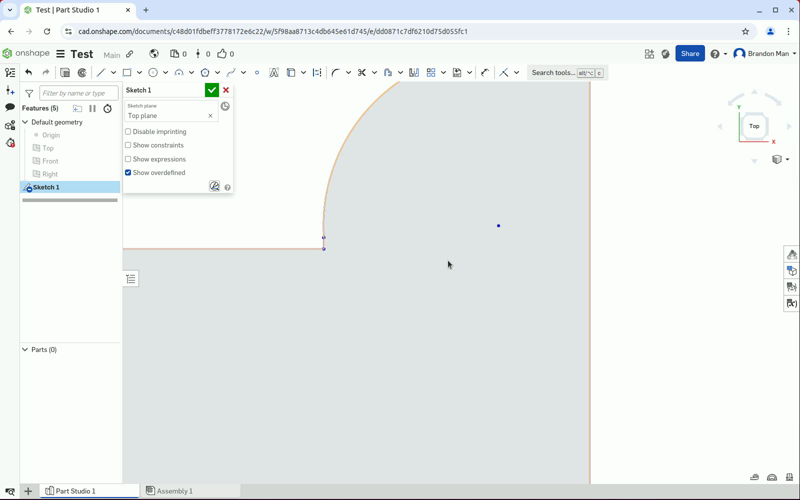
click(448, 260)
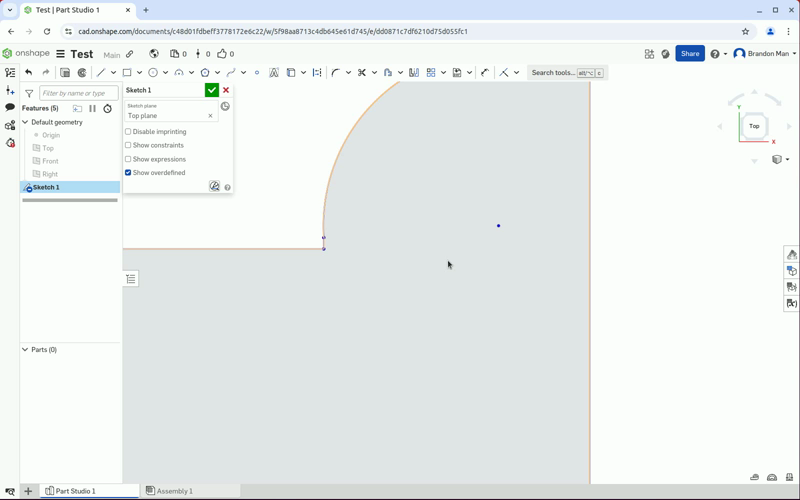
scroll(-6)
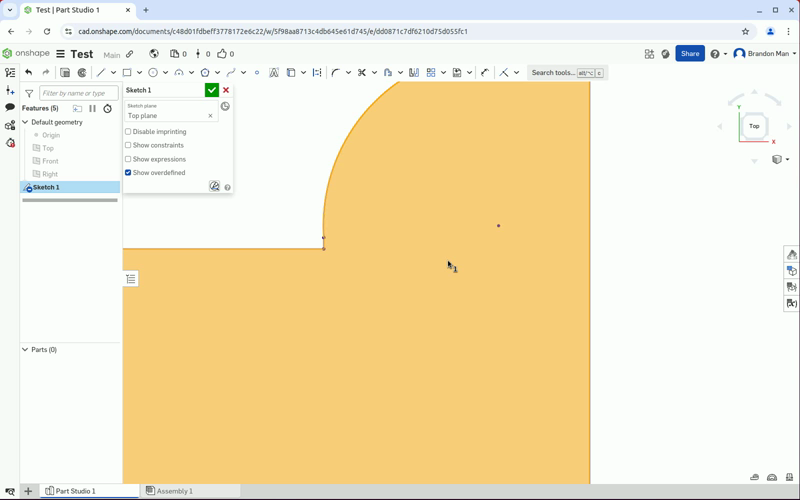
scroll(-6)
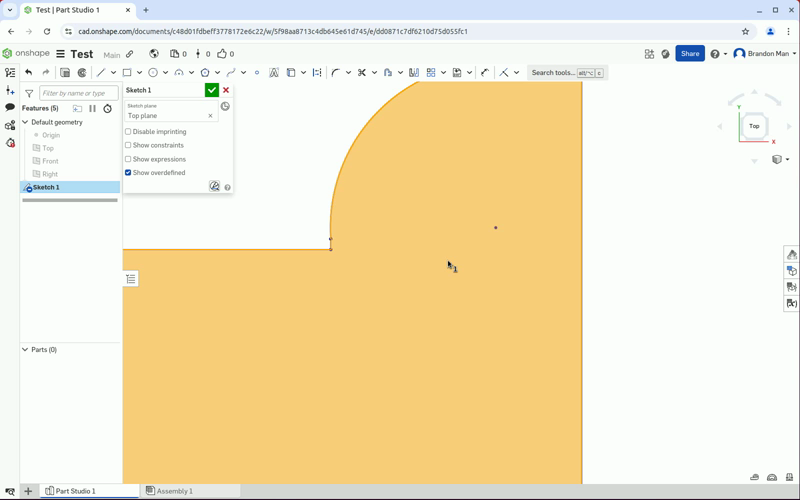
scroll(-6)
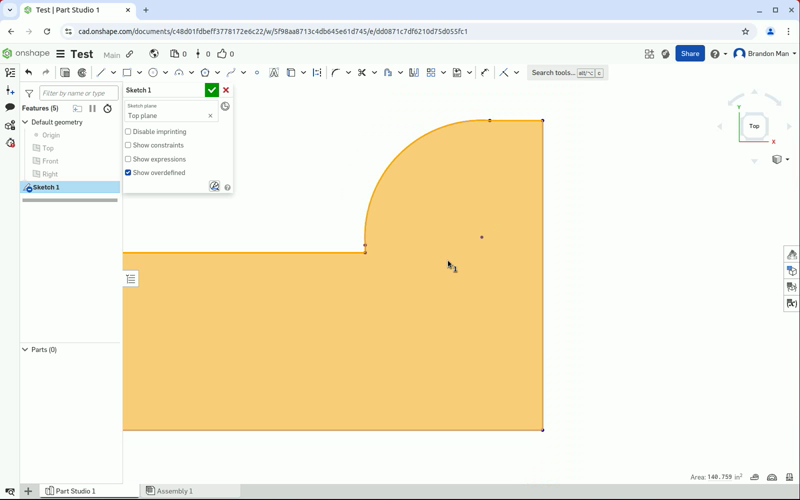
scroll(-6)
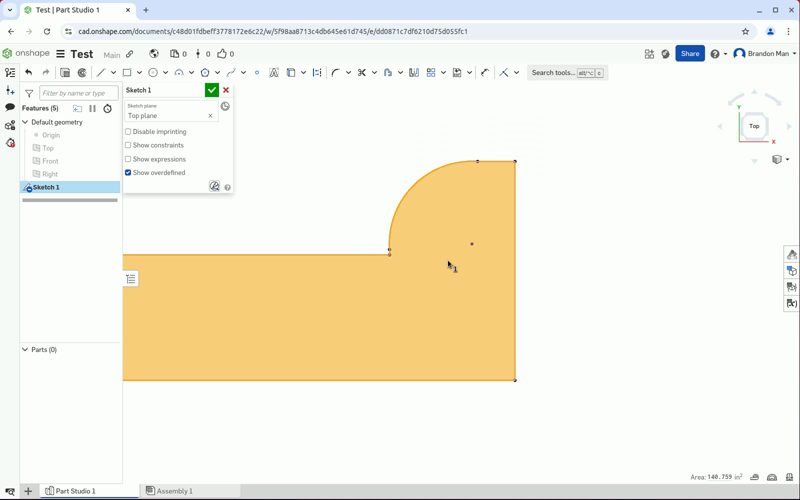
scroll(-6)
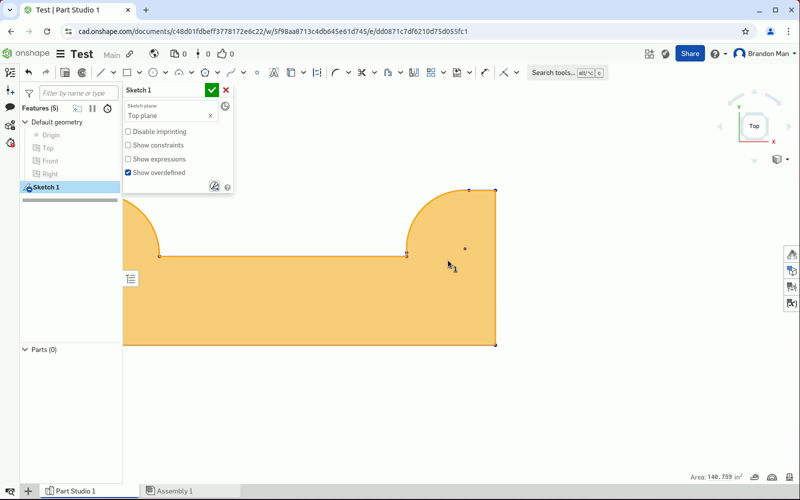
scroll(-6)
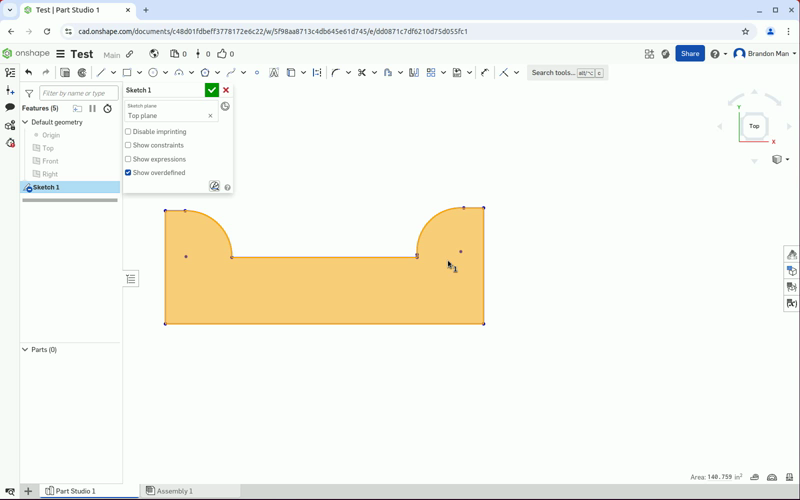
scroll(-6)
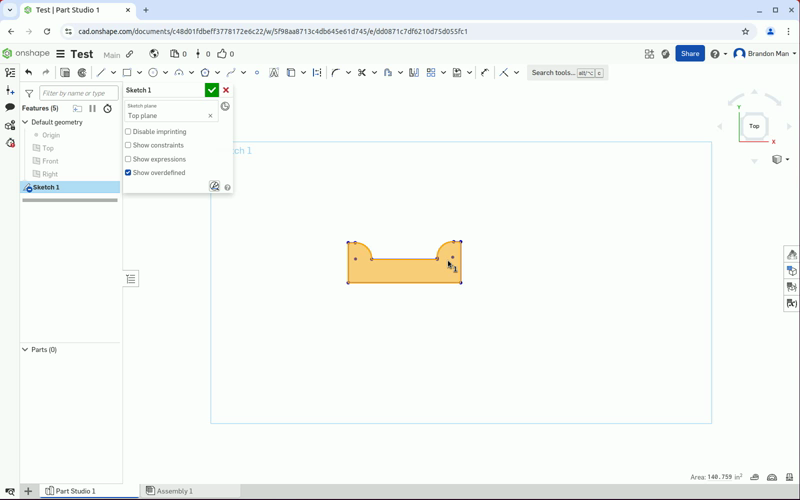
mouse_move(73, 352)
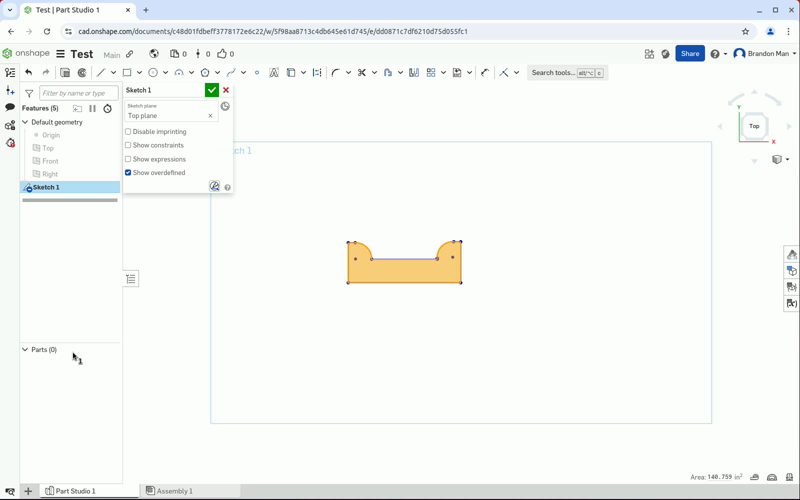
key(shift+y)
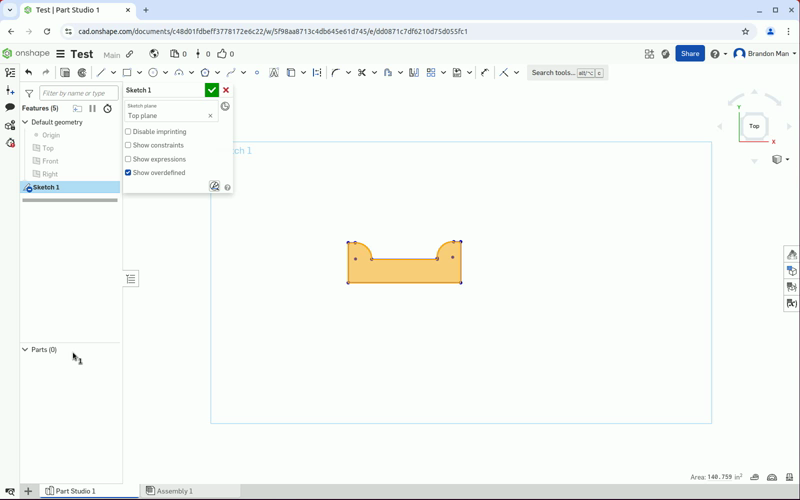
key(shift+e)
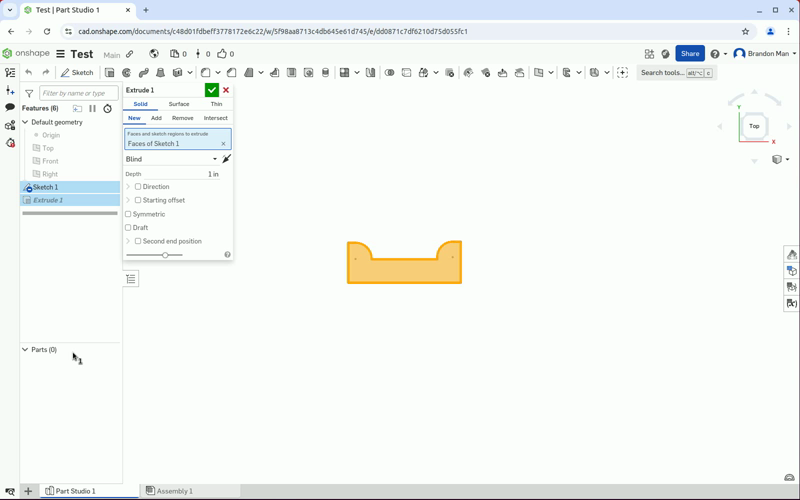
mouse_move(143, 106)
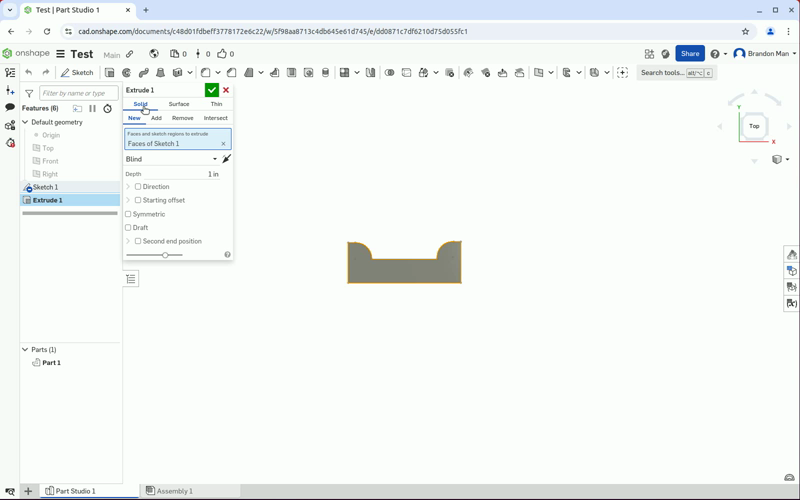
click(143, 106)
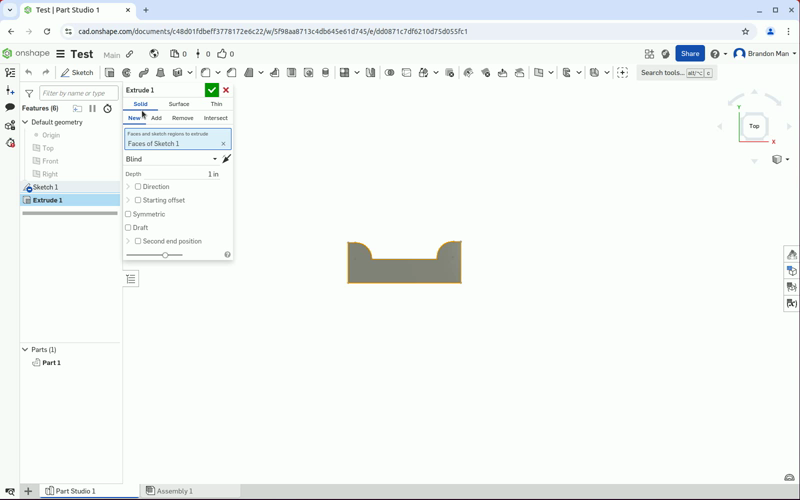
mouse_move(137, 120)
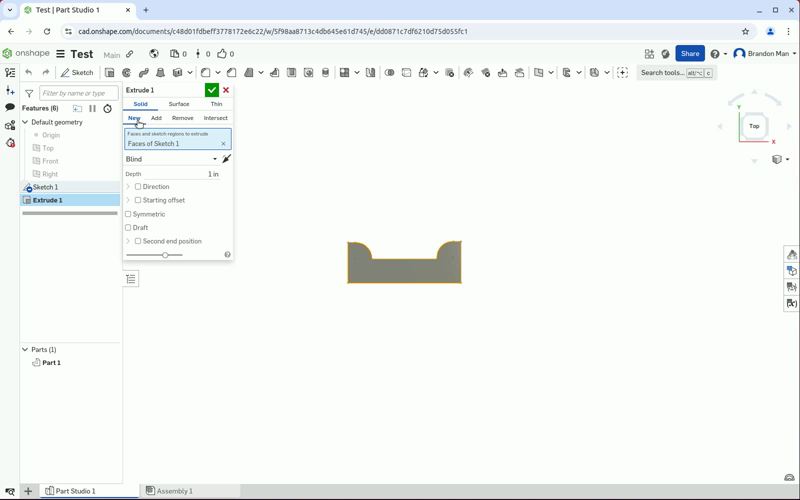
click(137, 120)
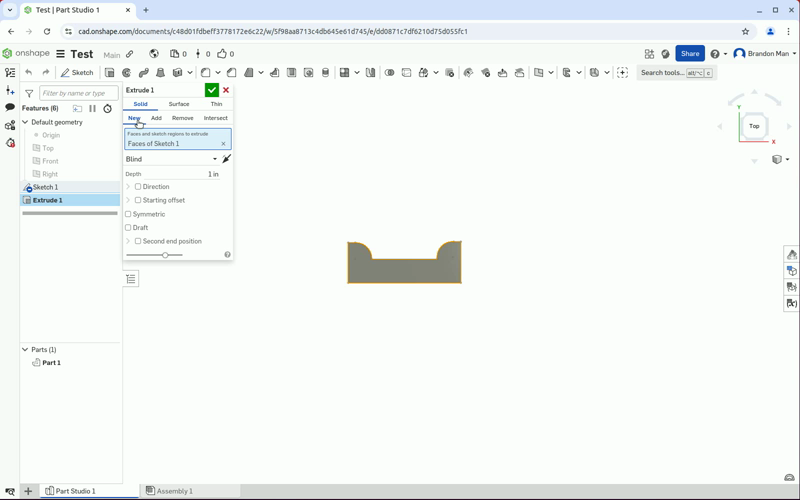
key(tab, 4)
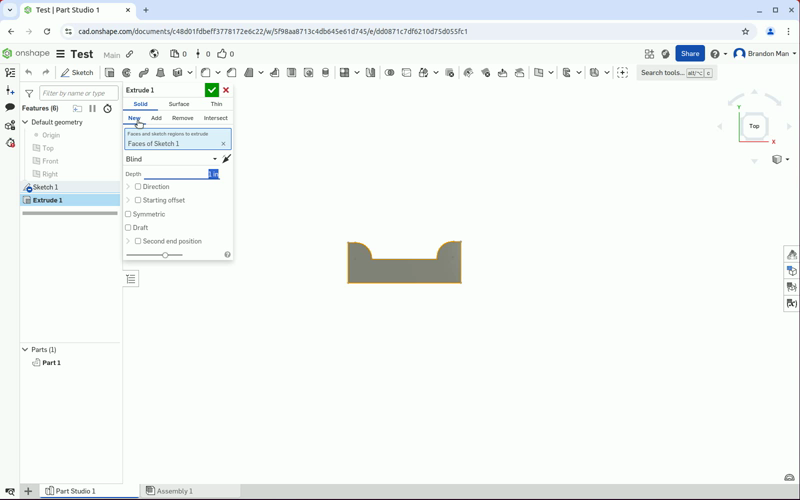
text(-0.963)
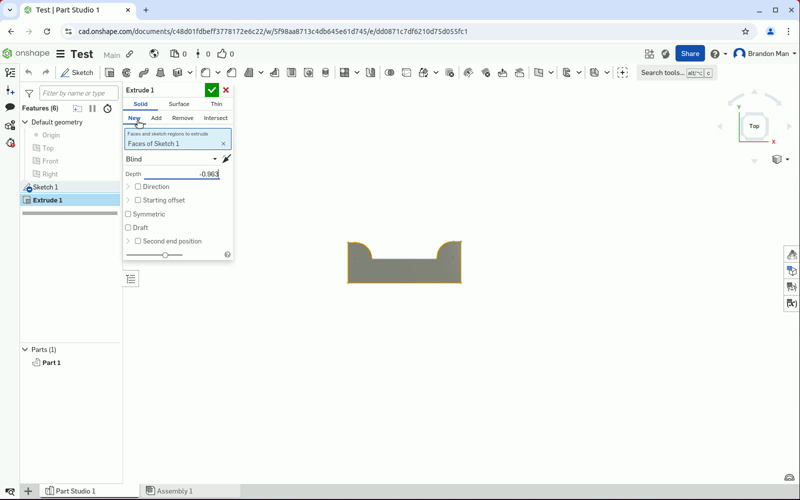
key(enter)
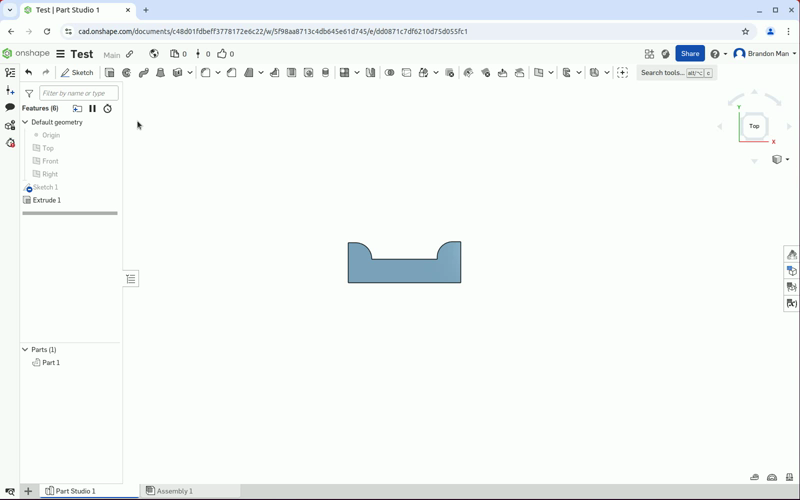
key(shift+h)
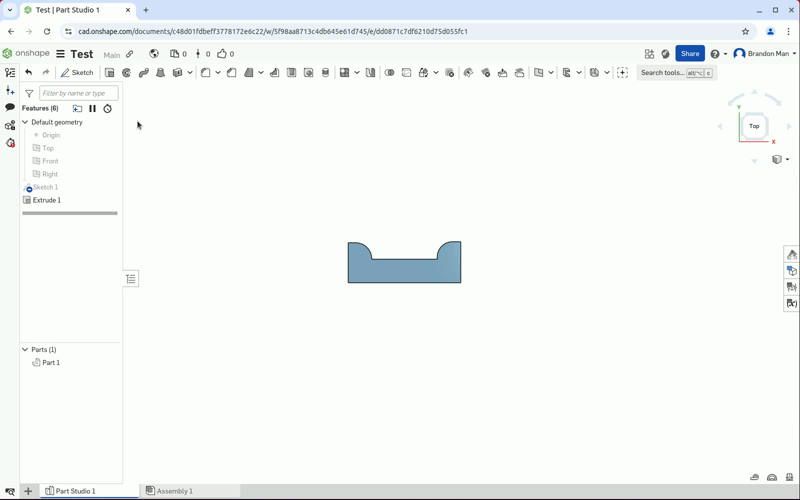
key(shift+h)
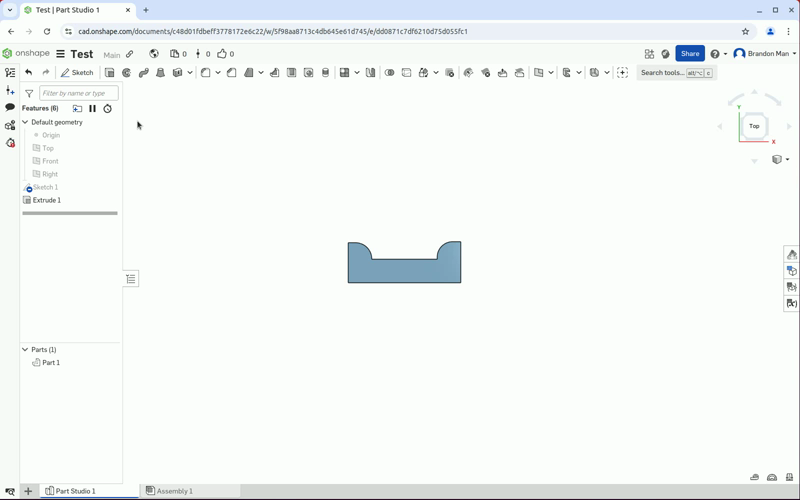
mouse_move(73, 189)
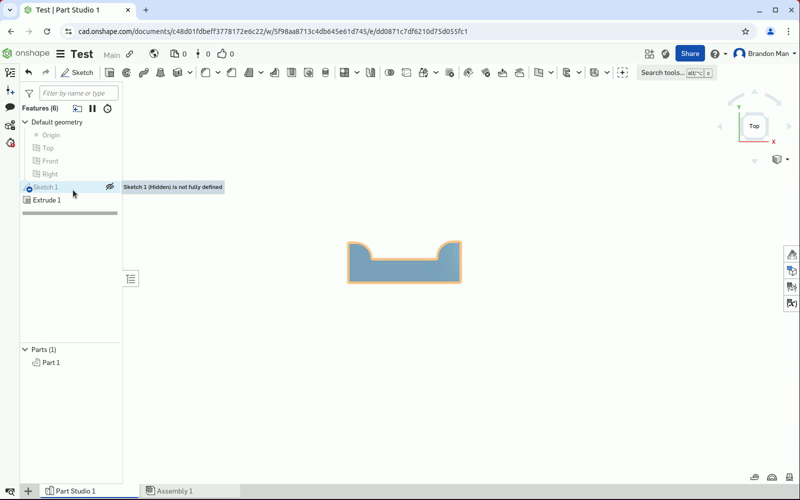
click(73, 189)
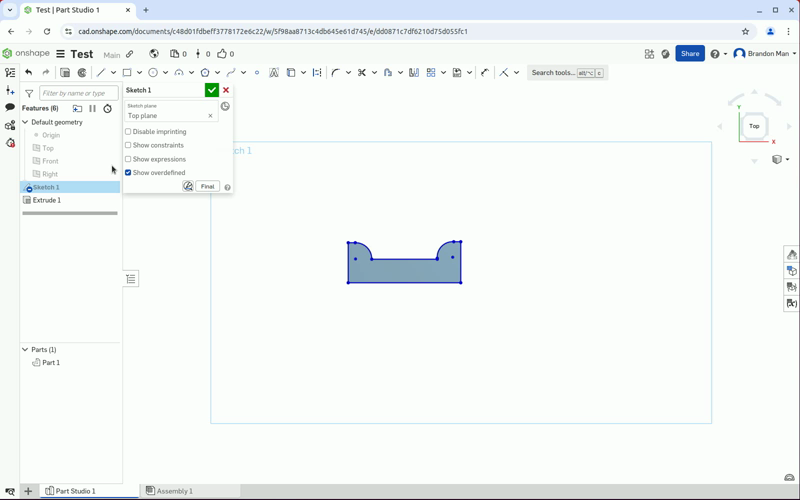
mouse_move(229, 92)
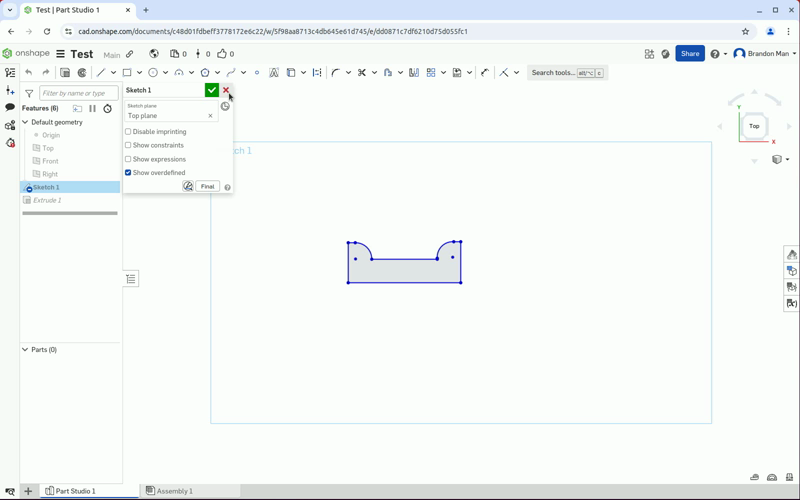
click(229, 92)
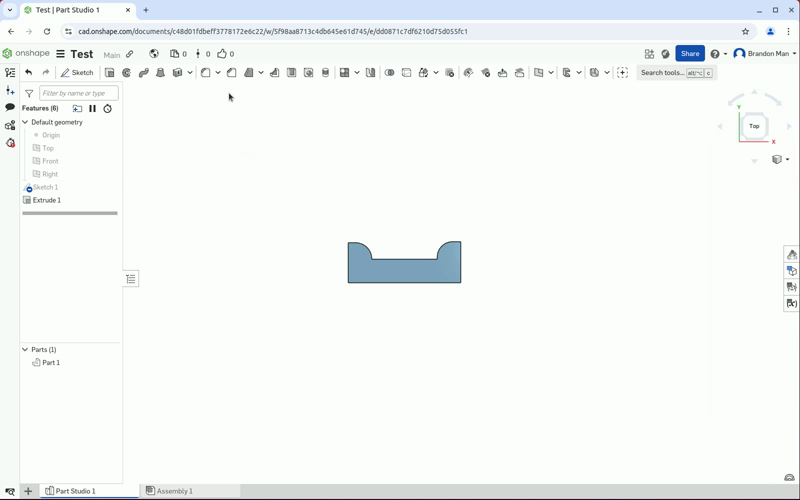
mouse_move(73, 352)
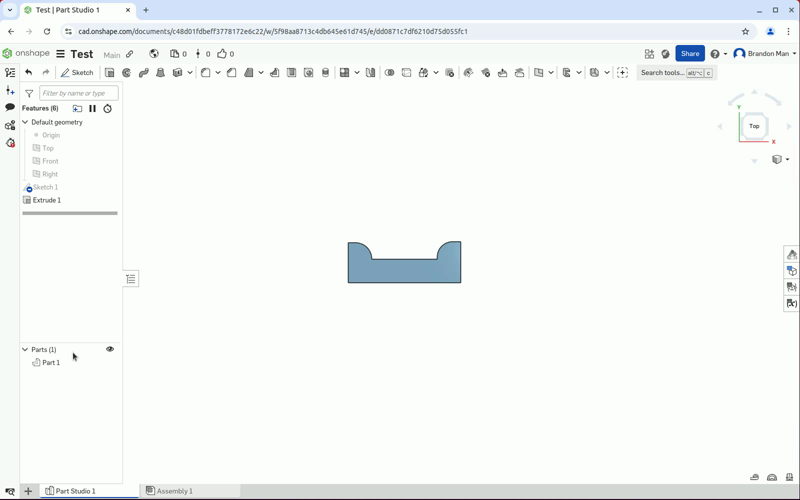
key(y)
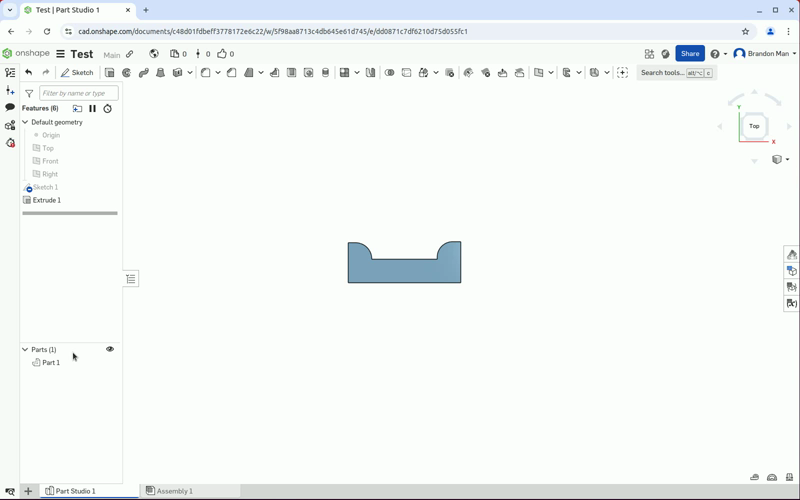
key(shift+p)
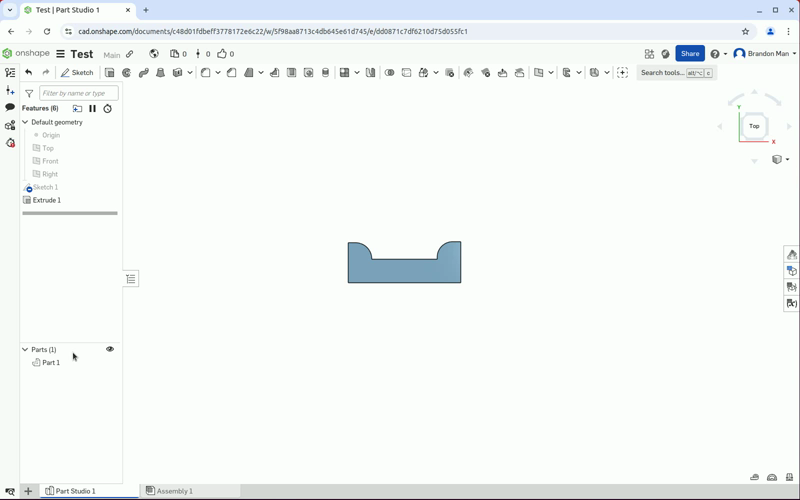
key(space)
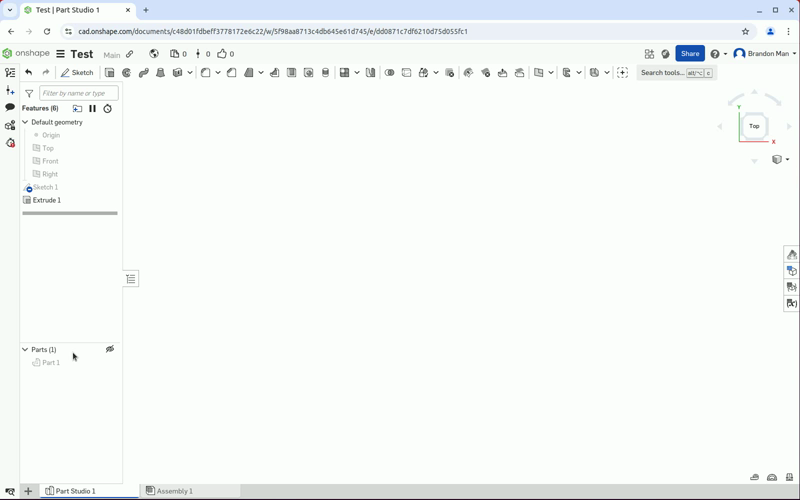
key_down(shift)
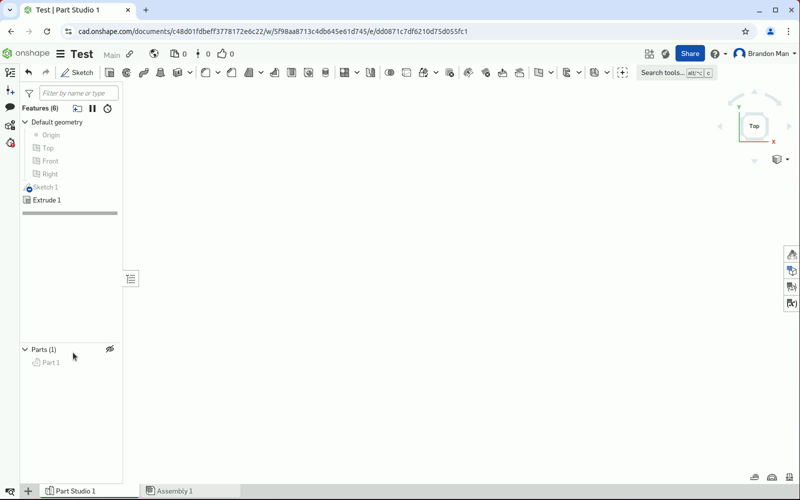
key(up)
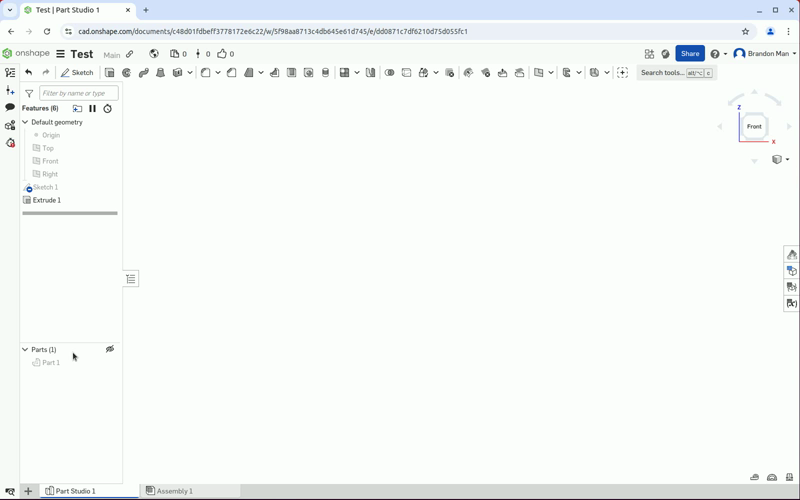
key_up(shift)
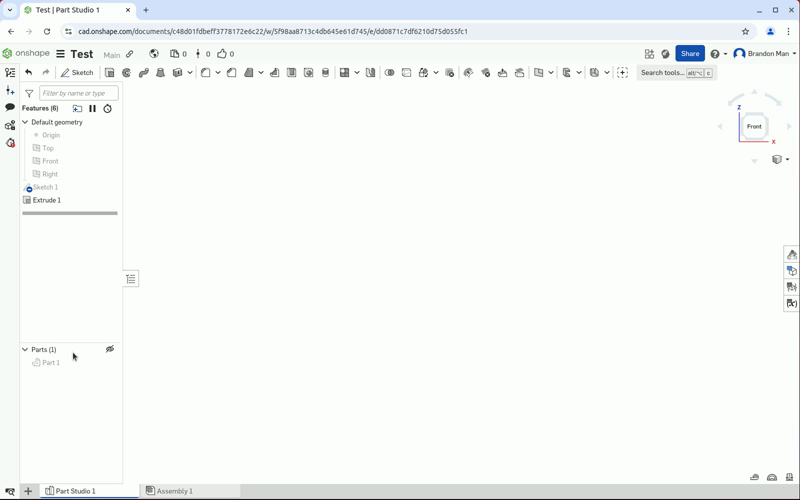
mouse_move(73, 352)
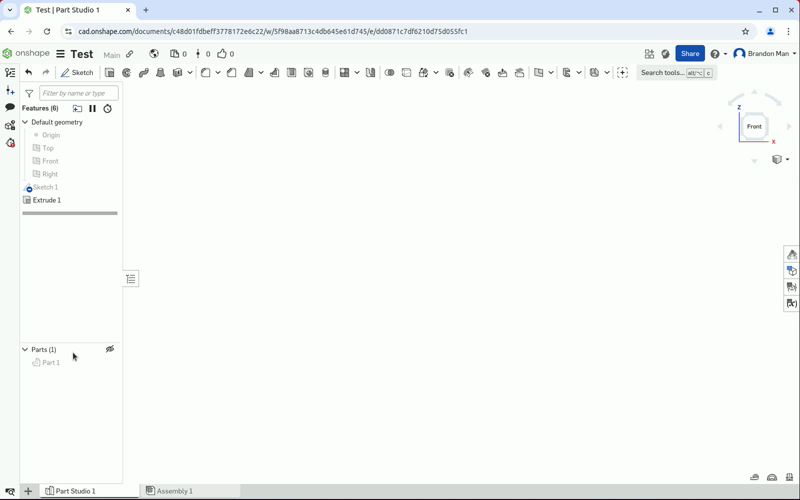
key(shift+y)
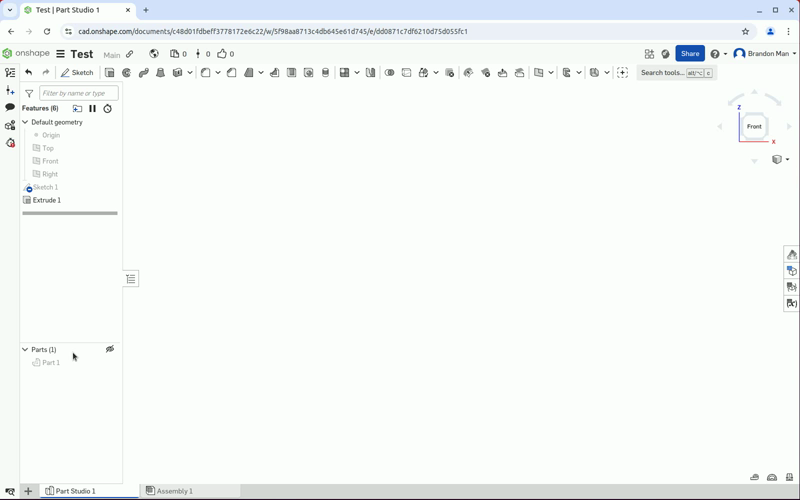
key(shift+s)
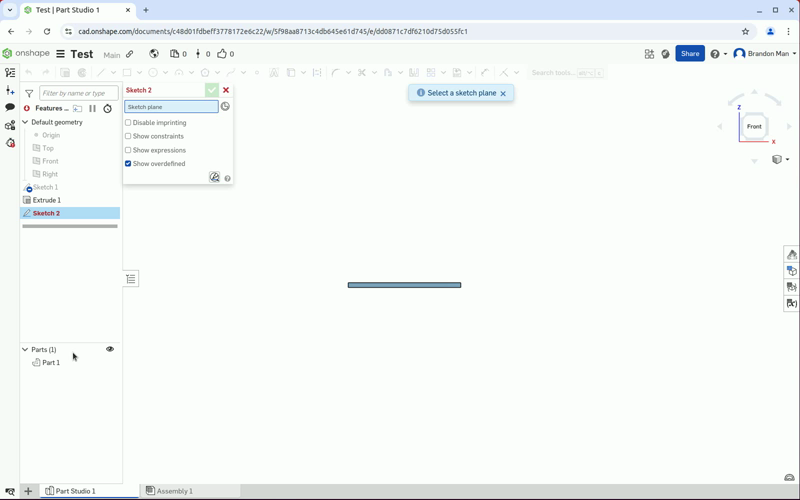
mouse_move(73, 163)
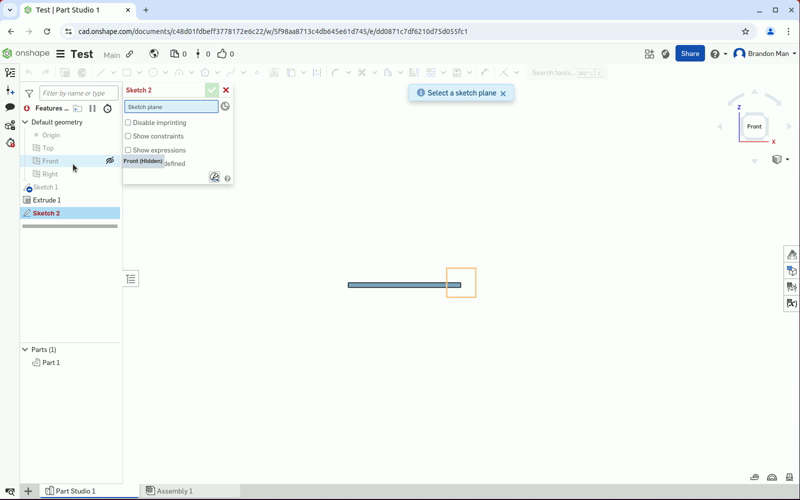
click(73, 163)
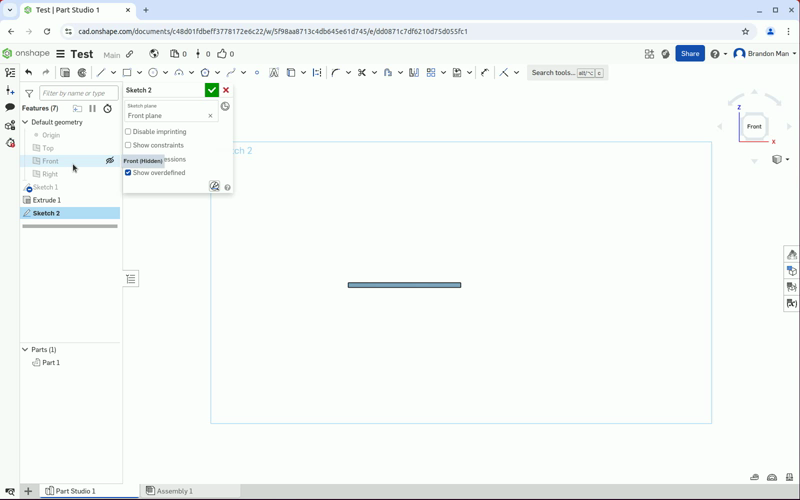
mouse_move(73, 352)
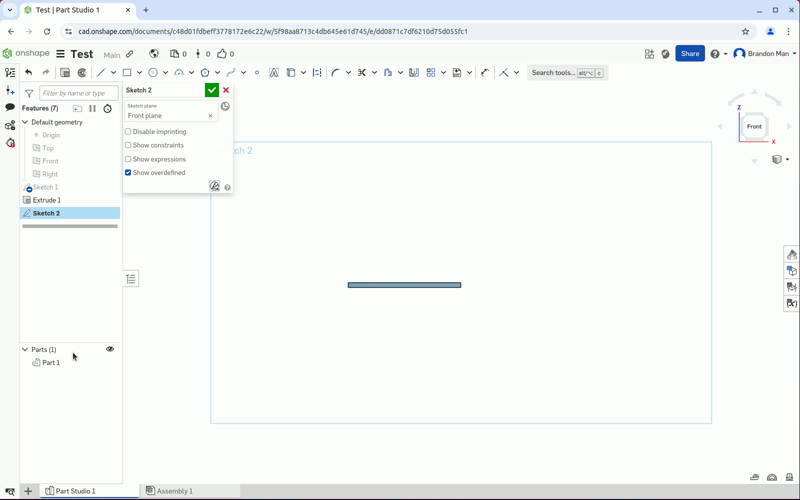
key(y)
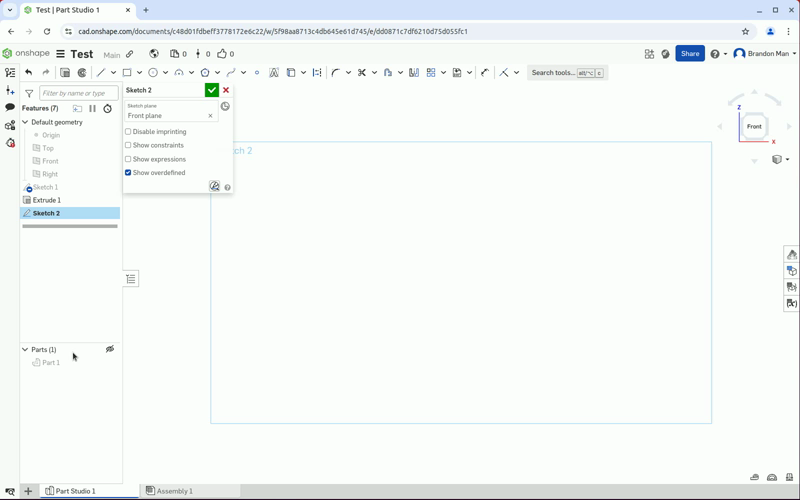
key(l)
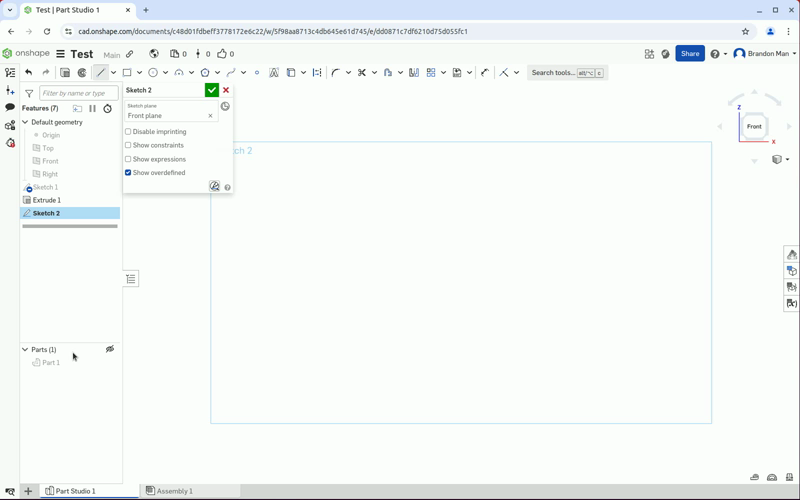
key_down(shift)
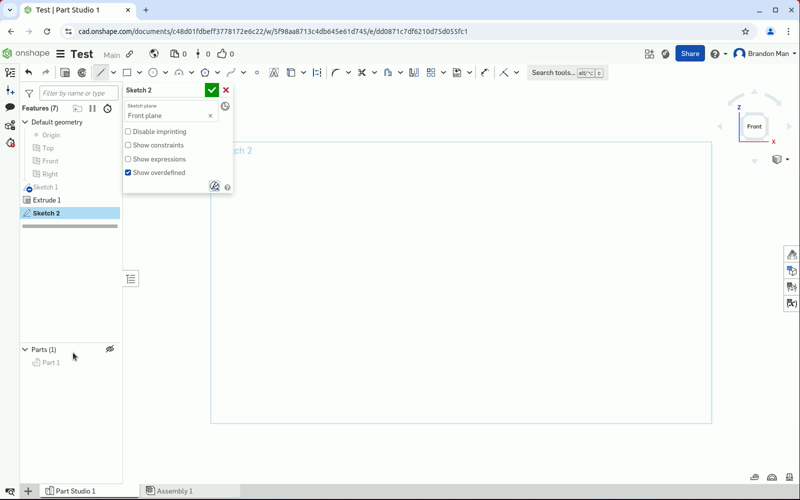
mouse_move(437, 282)
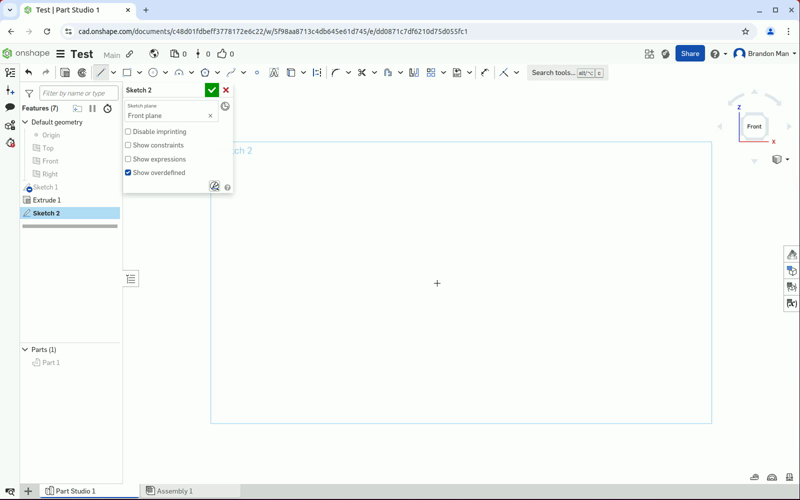
click(437, 282)
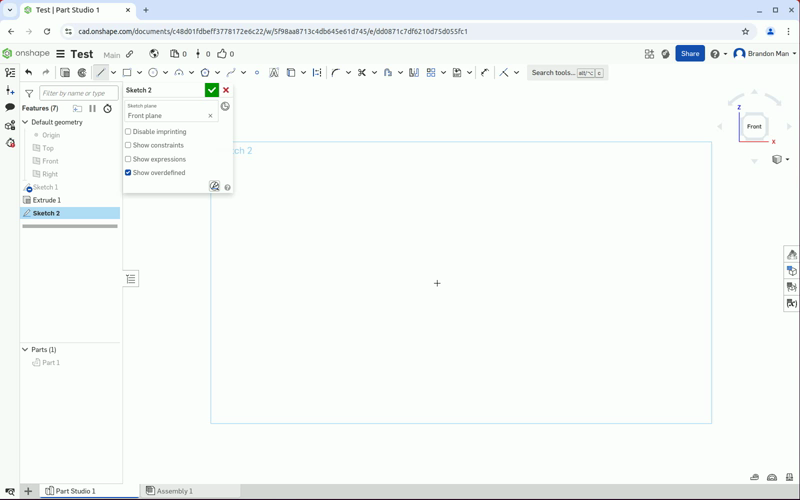
key_up(shift)
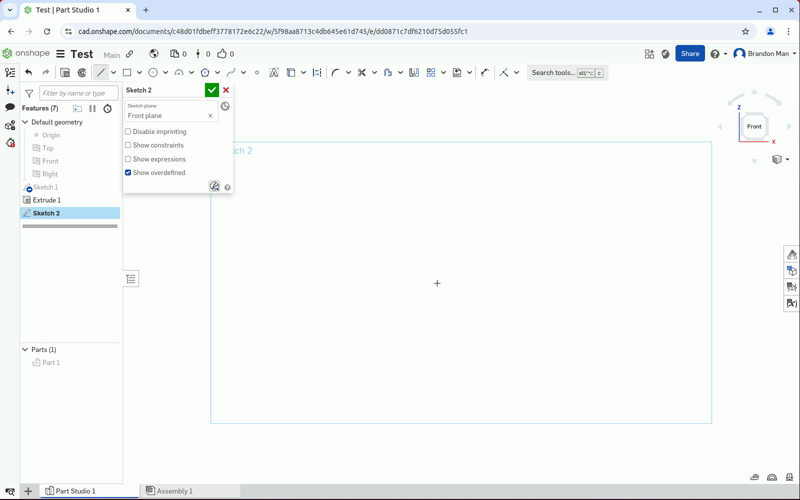
key_down(shift)
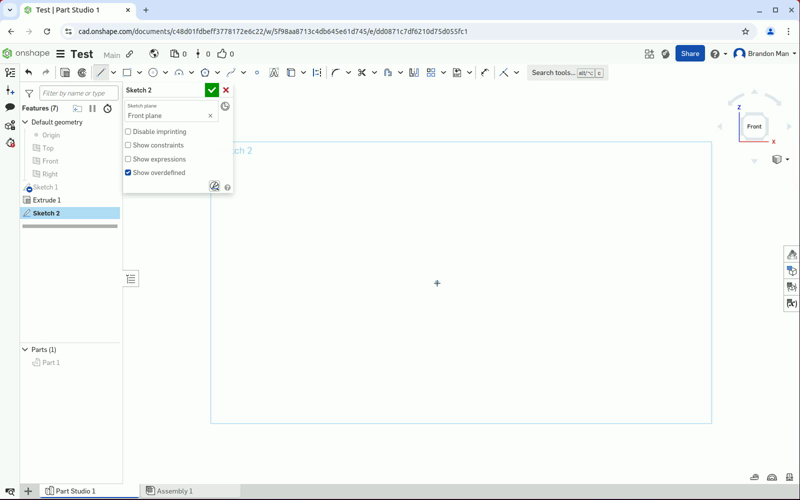
mouse_move(467, 282)
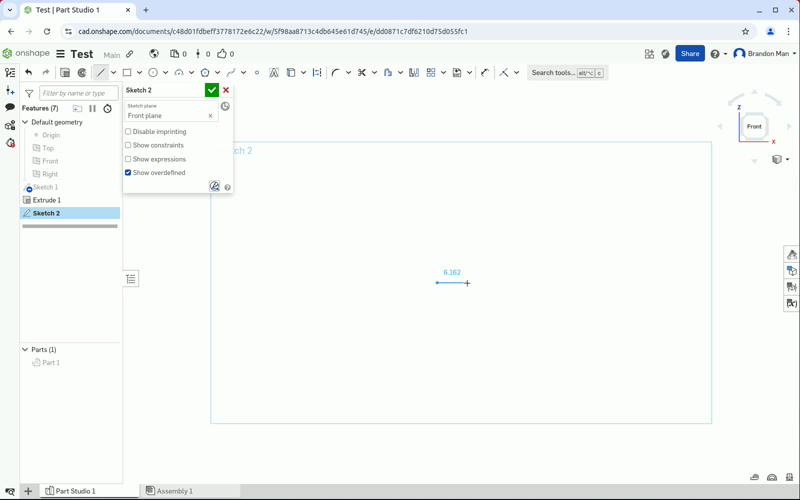
mouse_move(461, 282)
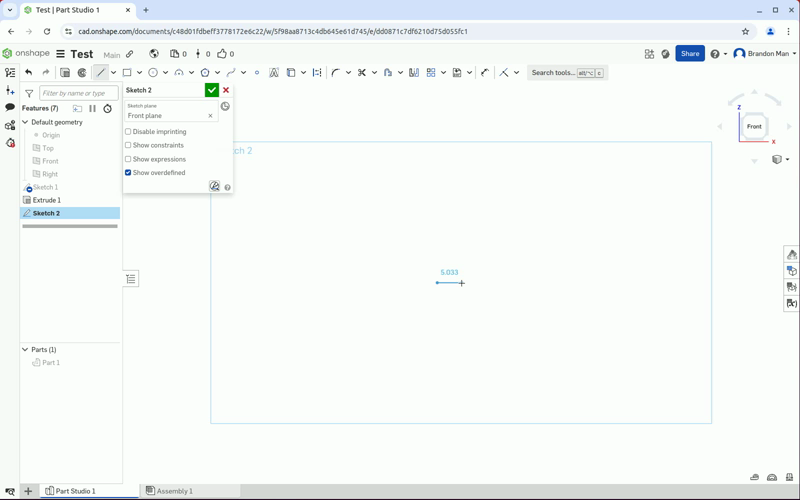
click(461, 282)
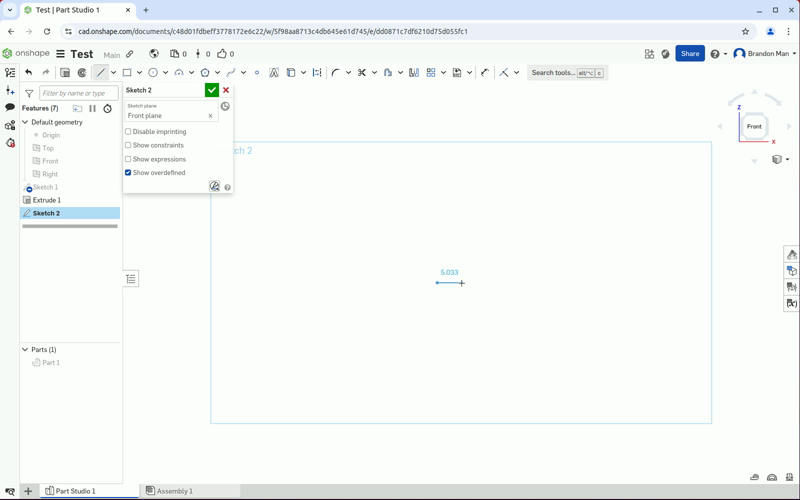
key_up(shift)
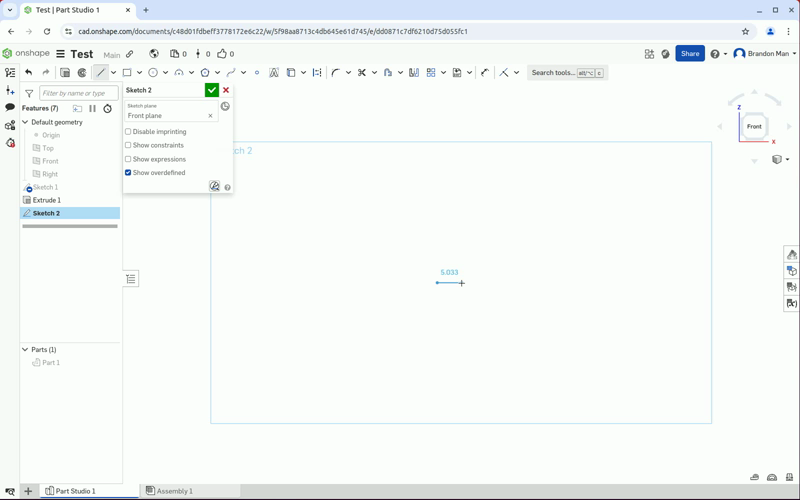
key_down(shift)
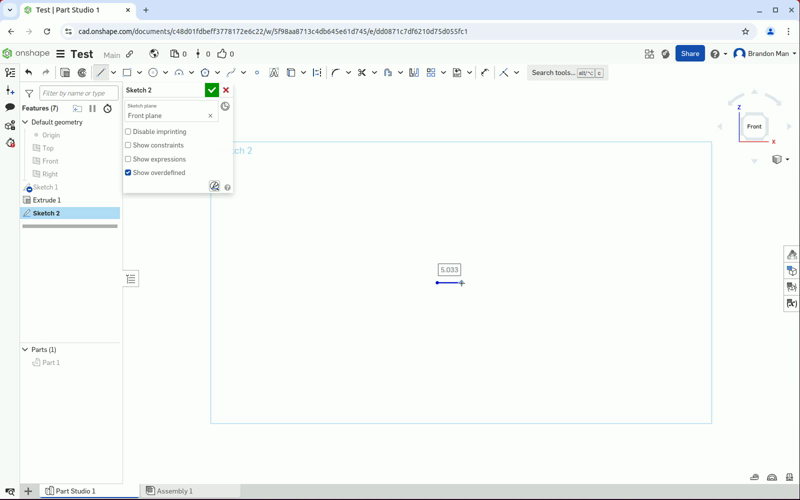
mouse_move(491, 282)
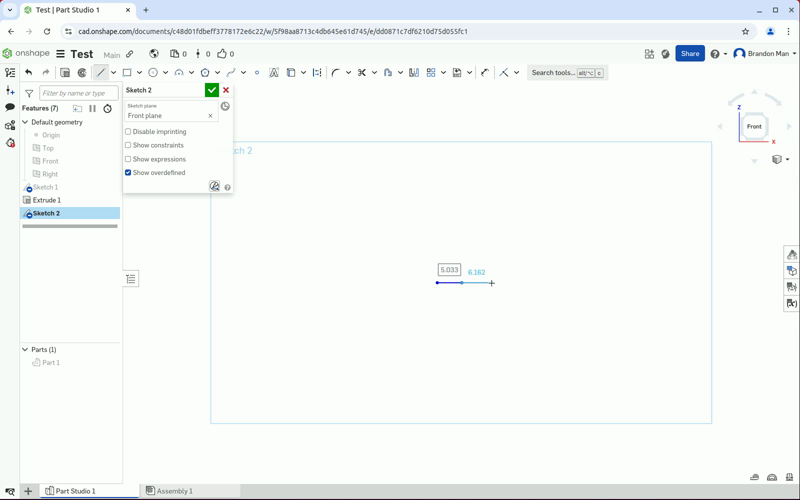
mouse_move(461, 262)
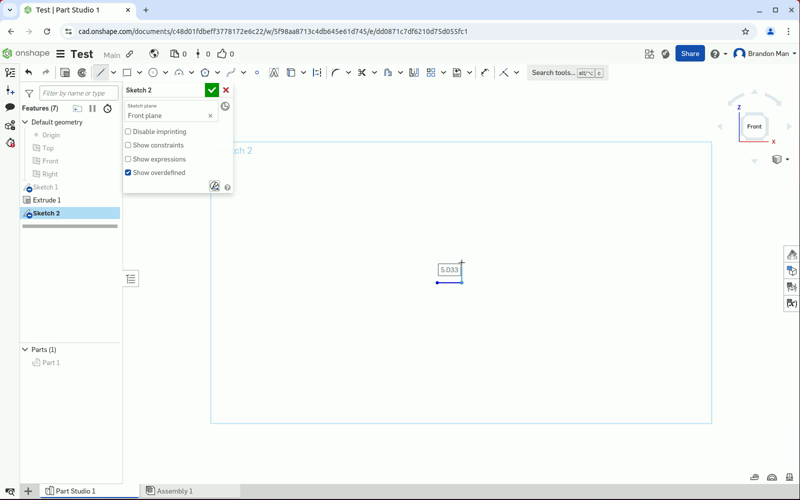
click(461, 262)
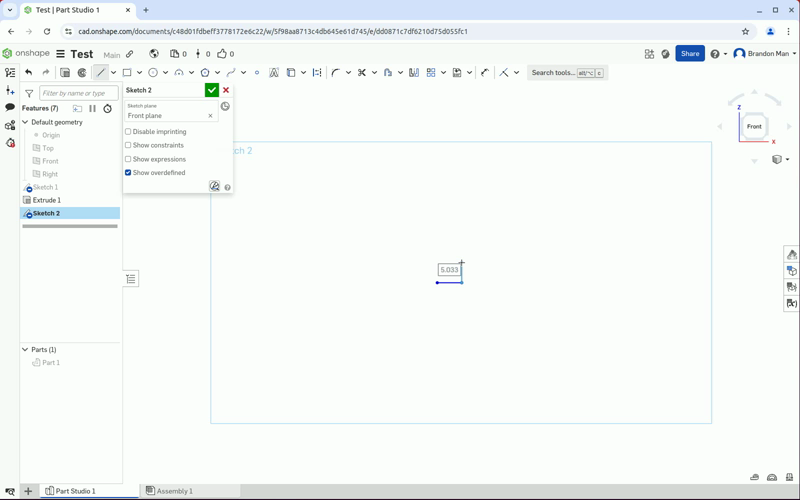
key_up(shift)
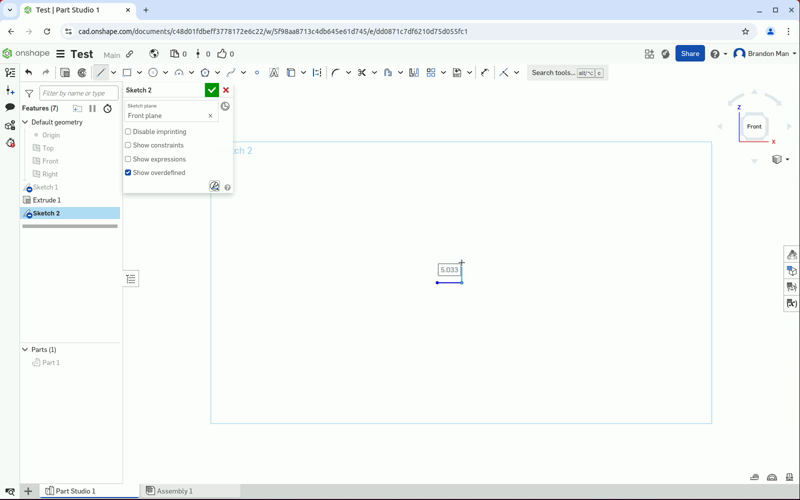
key_down(shift)
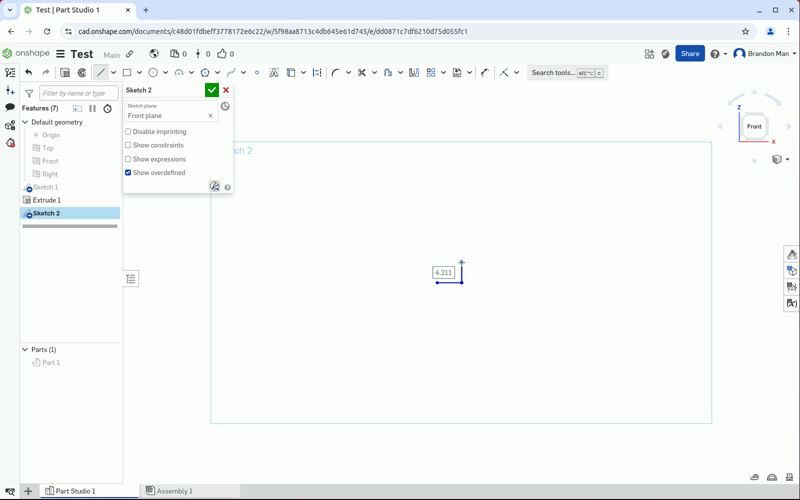
mouse_move(491, 262)
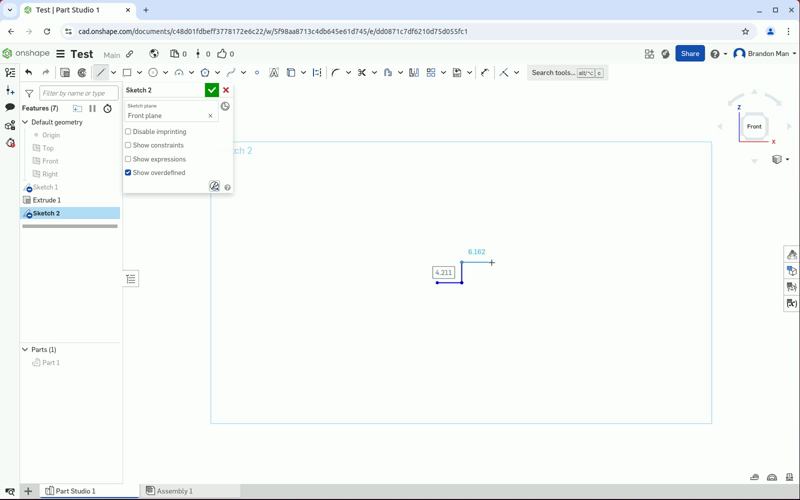
mouse_move(445, 262)
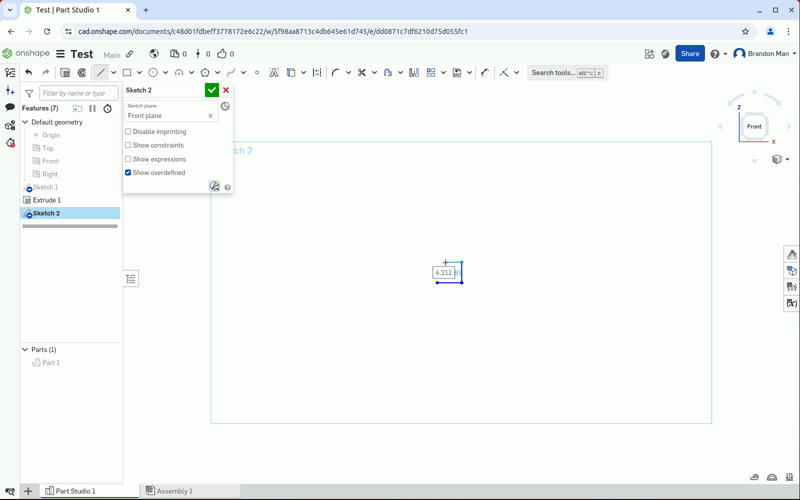
click(445, 262)
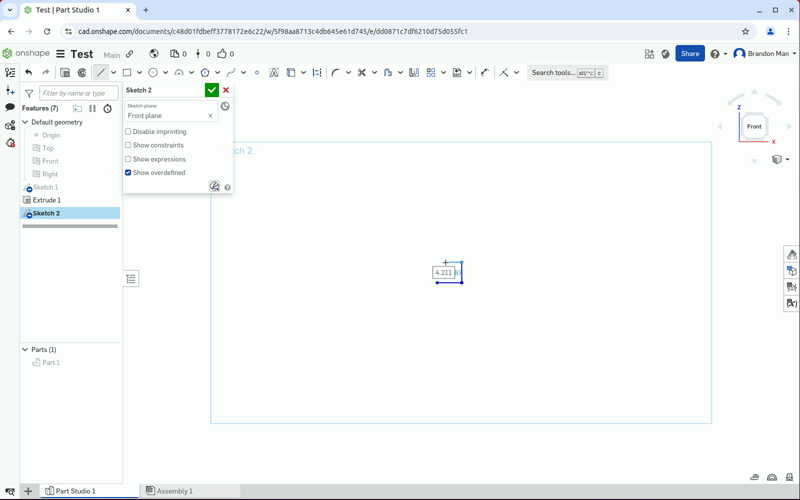
key_up(shift)
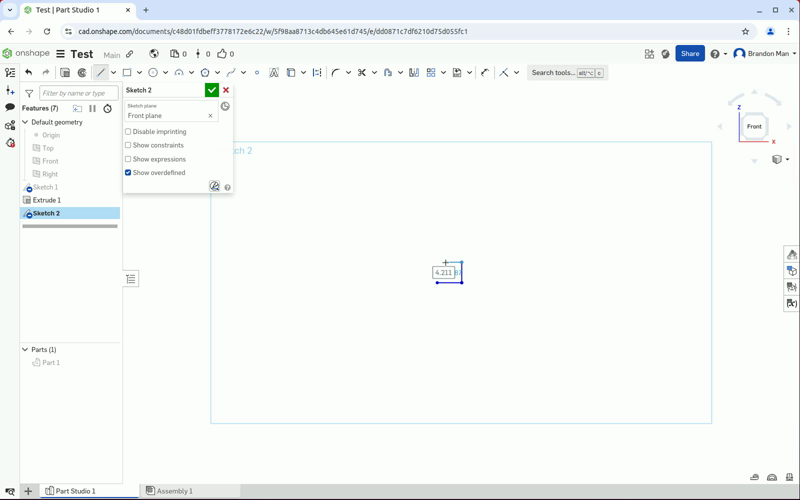
key(esc)
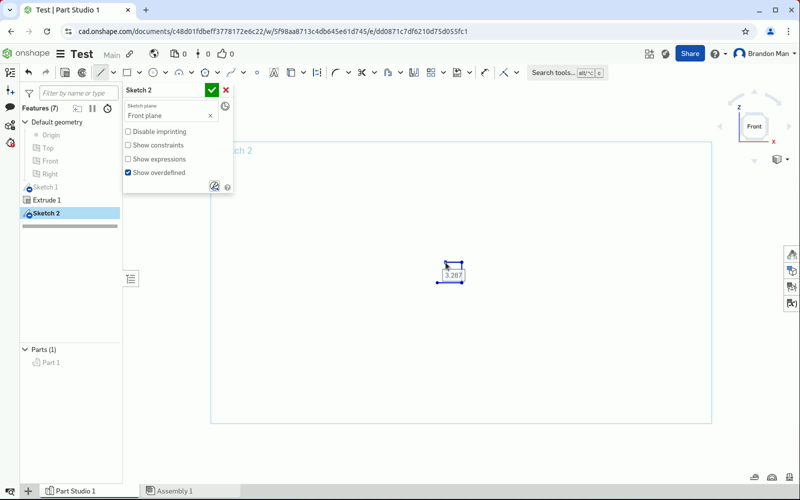
key(a)
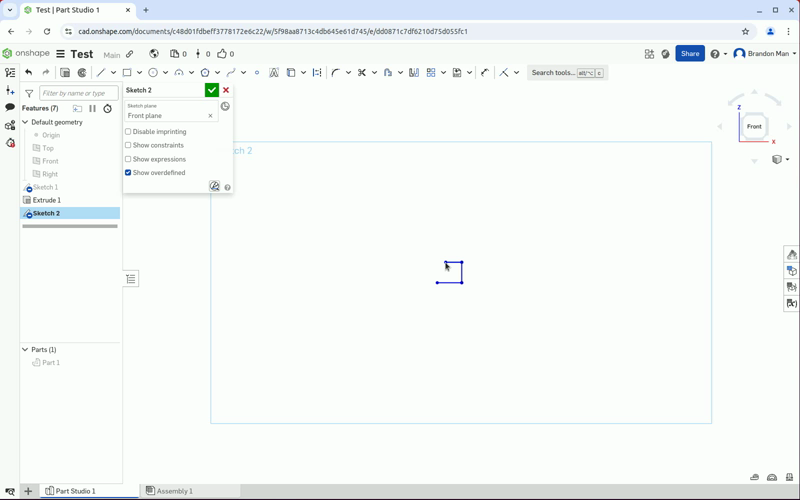
mouse_move(445, 262)
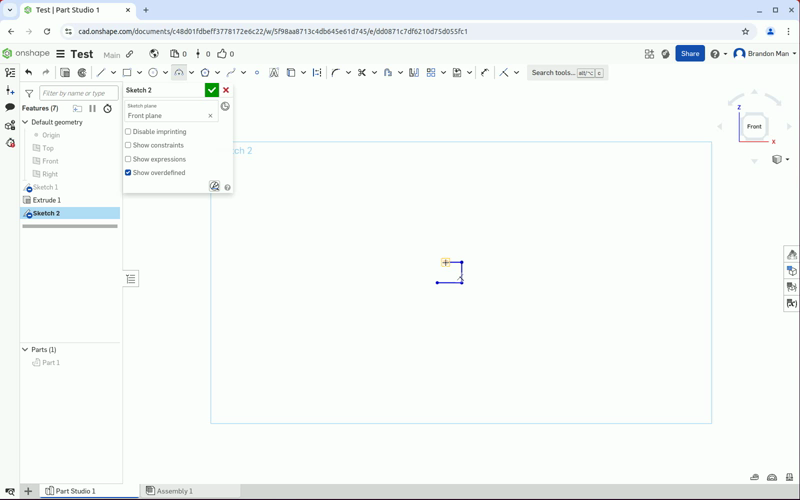
click(445, 262)
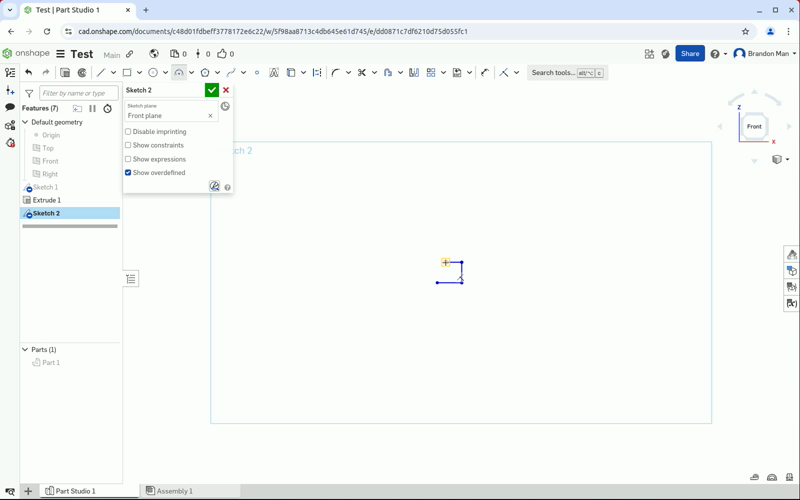
key_down(shift)
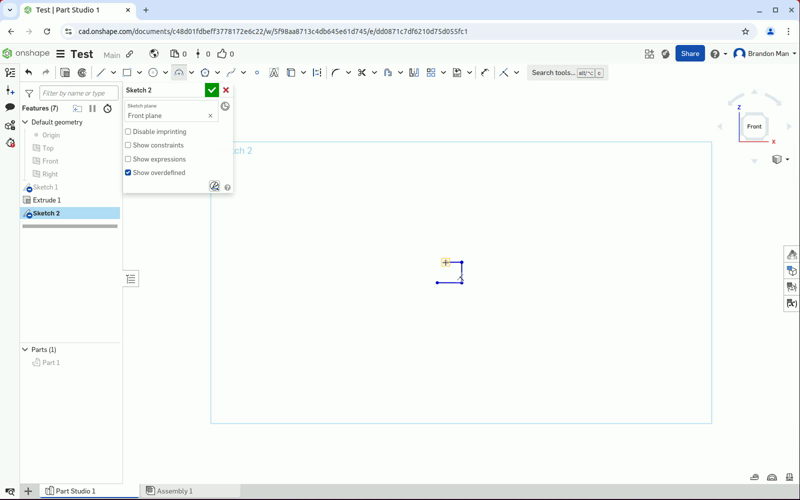
mouse_move(437, 270)
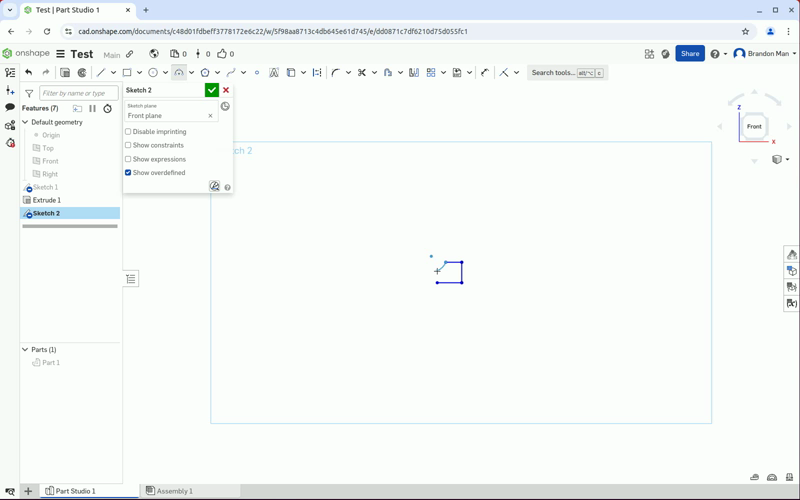
click(437, 270)
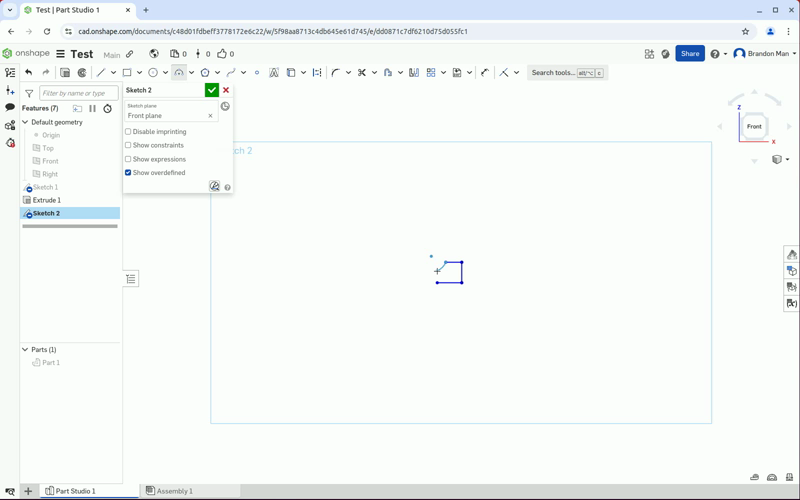
mouse_move(439, 264)
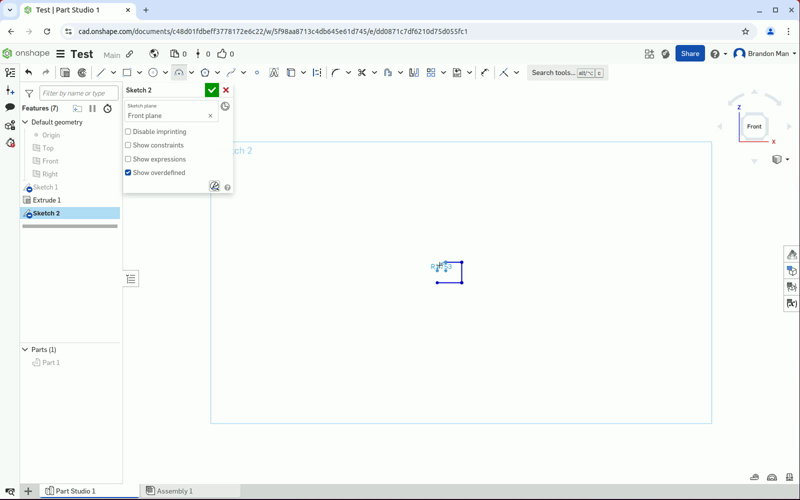
click(439, 264)
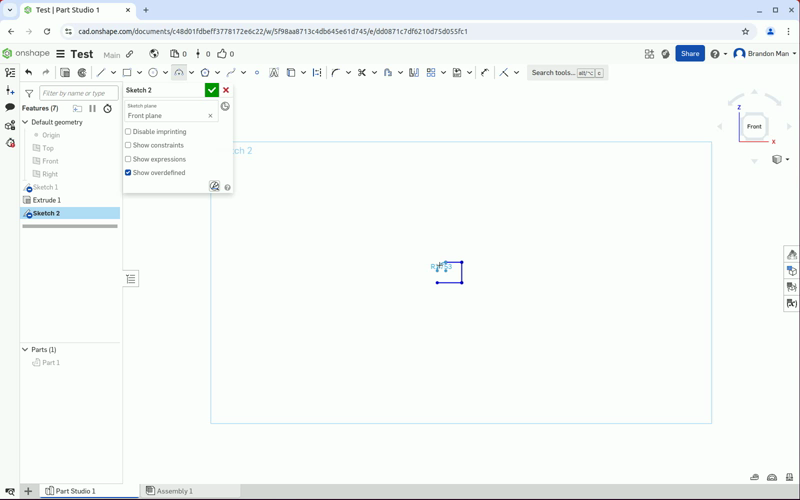
key_up(shift)
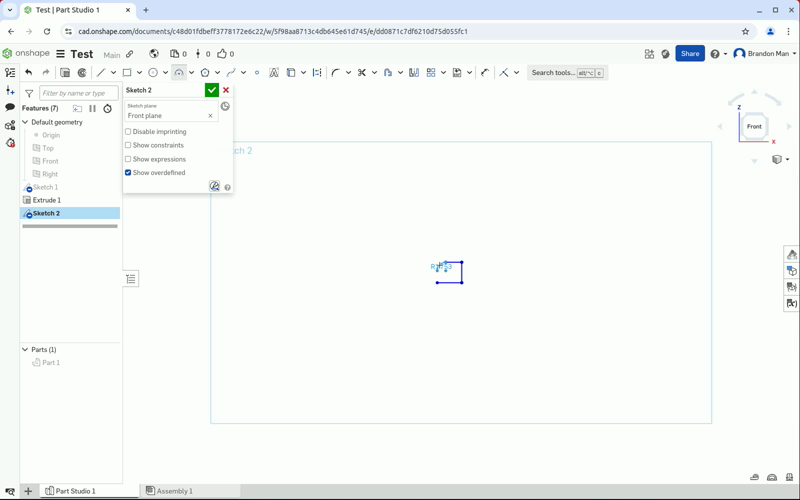
key(esc)
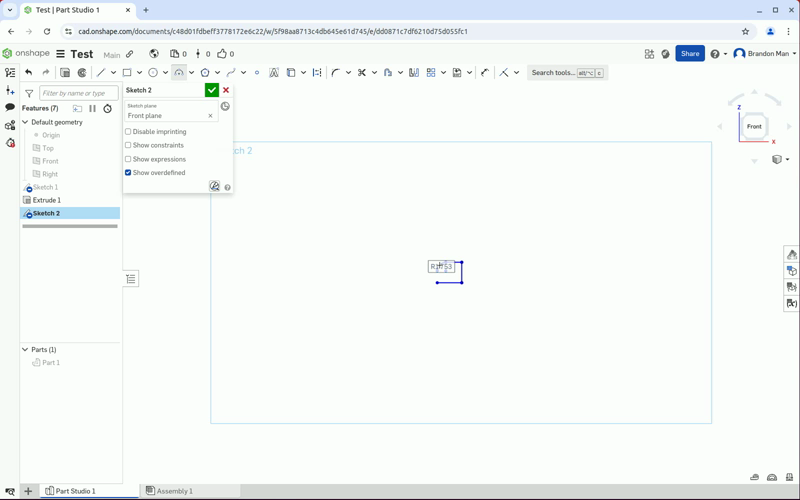
key(l)
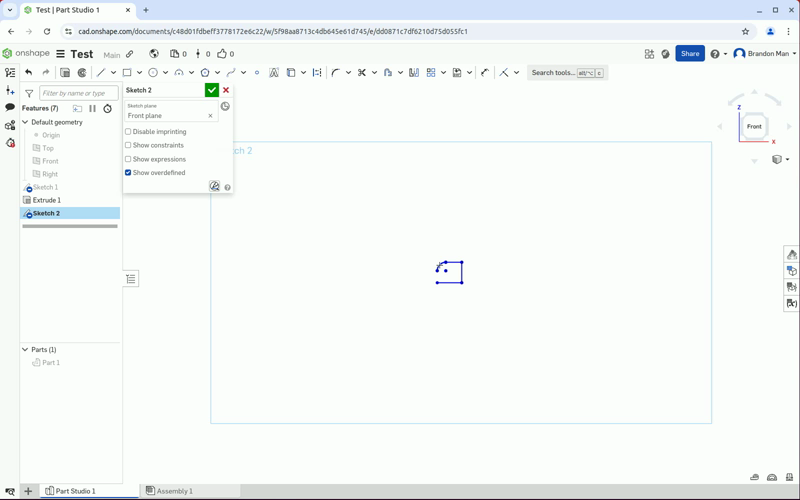
mouse_move(437, 270)
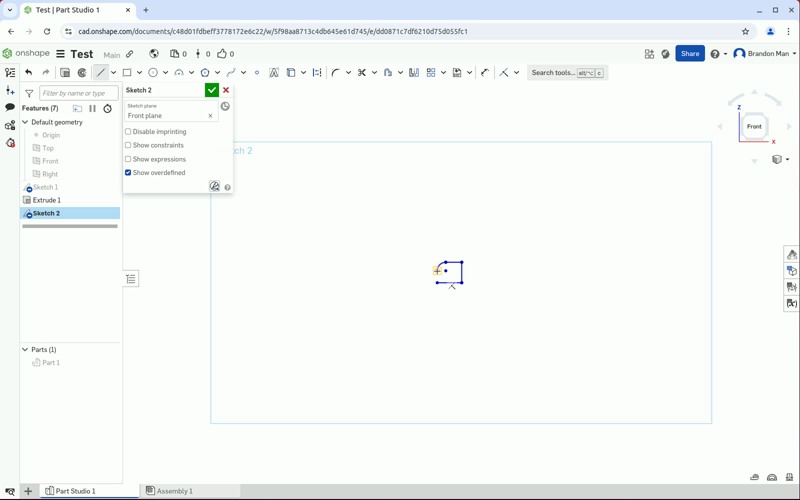
click(437, 270)
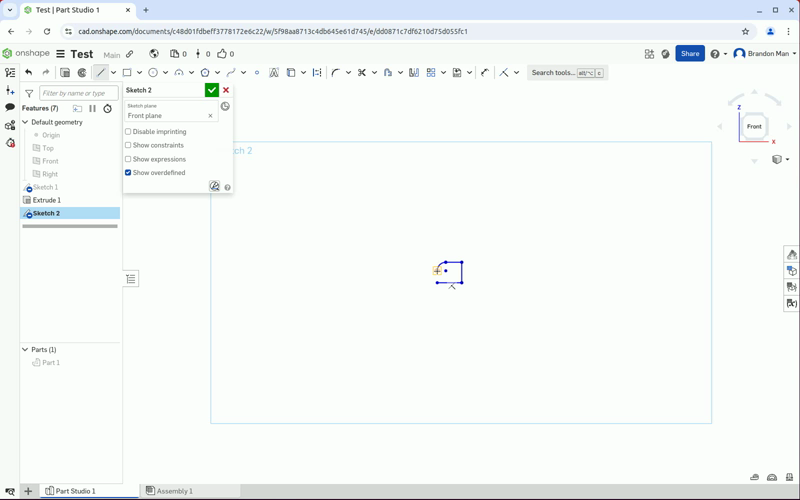
mouse_move(467, 270)
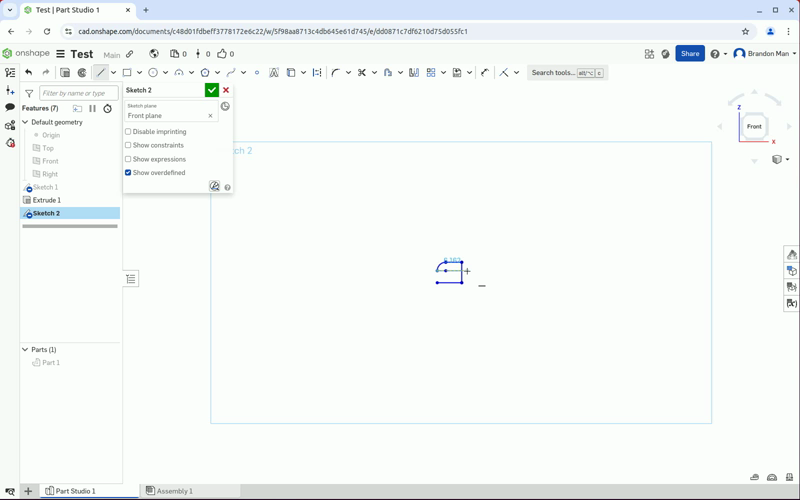
key_down(shift)
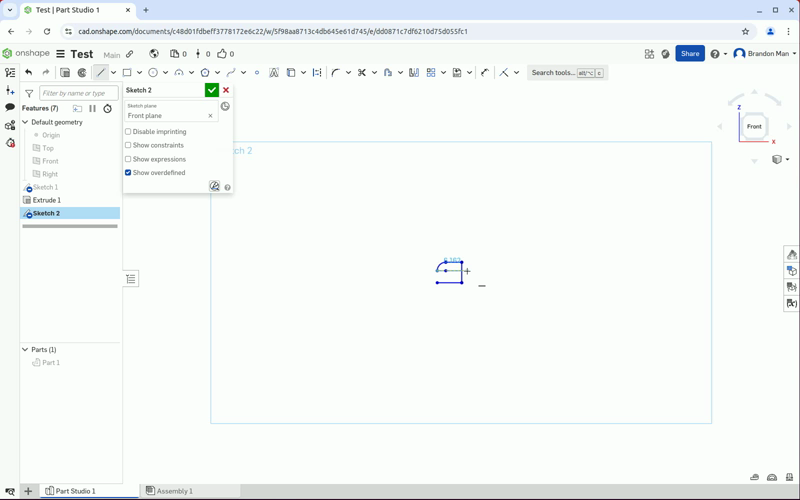
mouse_move(437, 282)
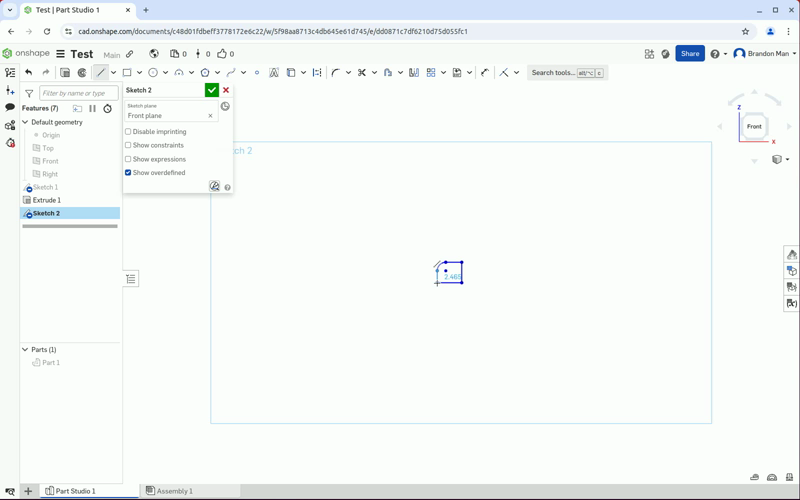
key_up(shift)
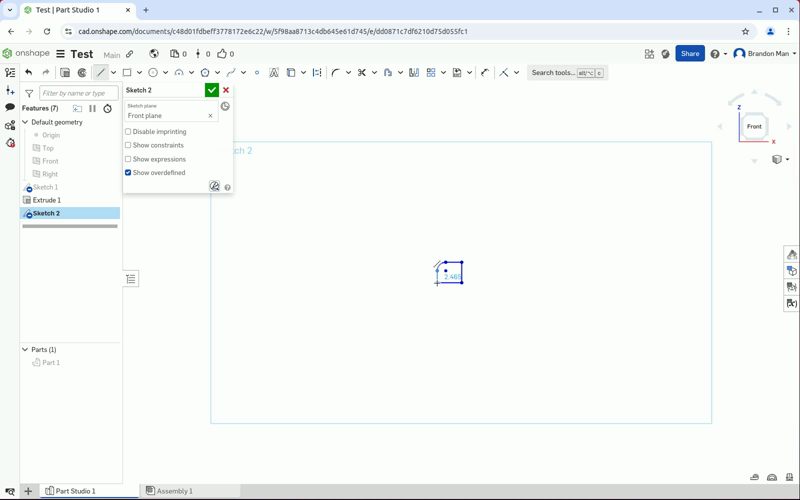
click(437, 282)
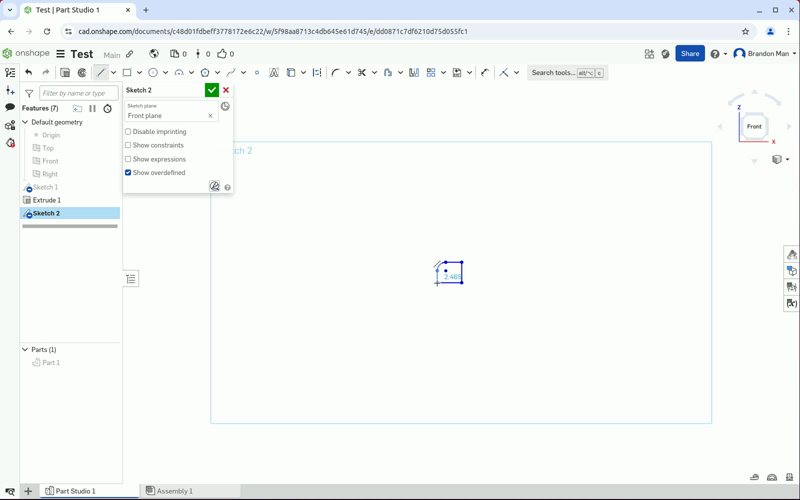
key(esc)
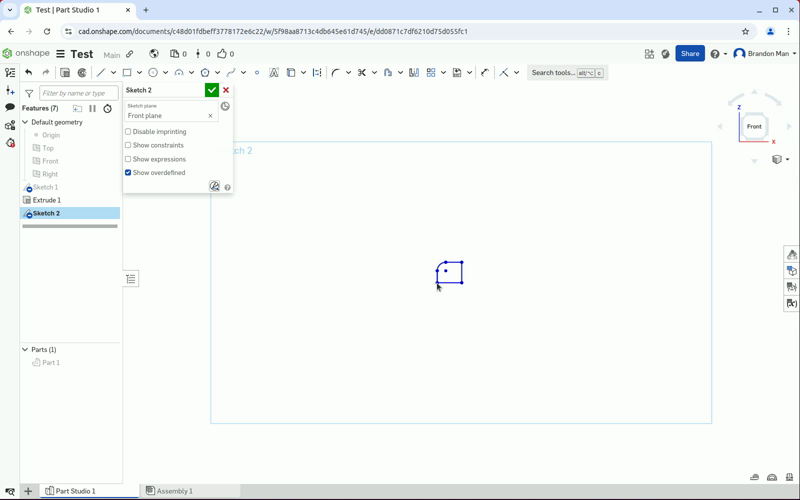
mouse_move(453, 278)
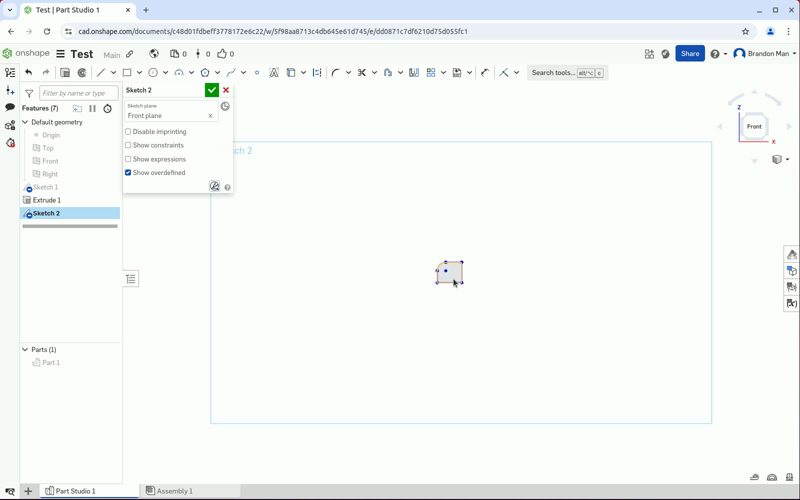
scroll(6)
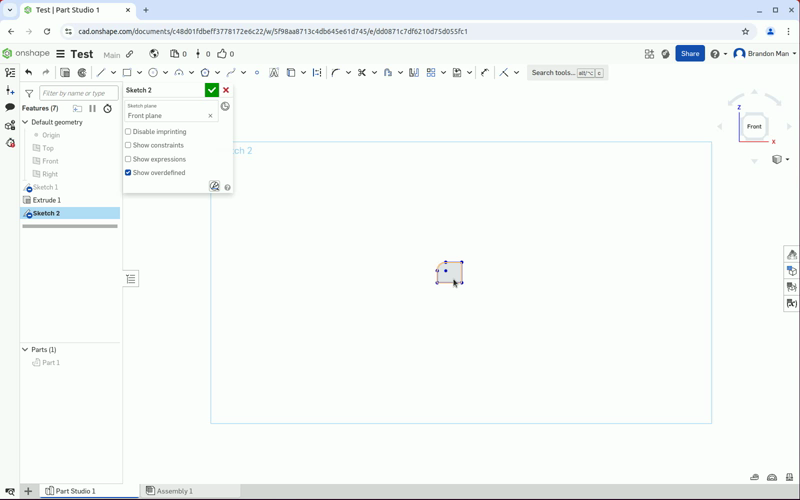
scroll(6)
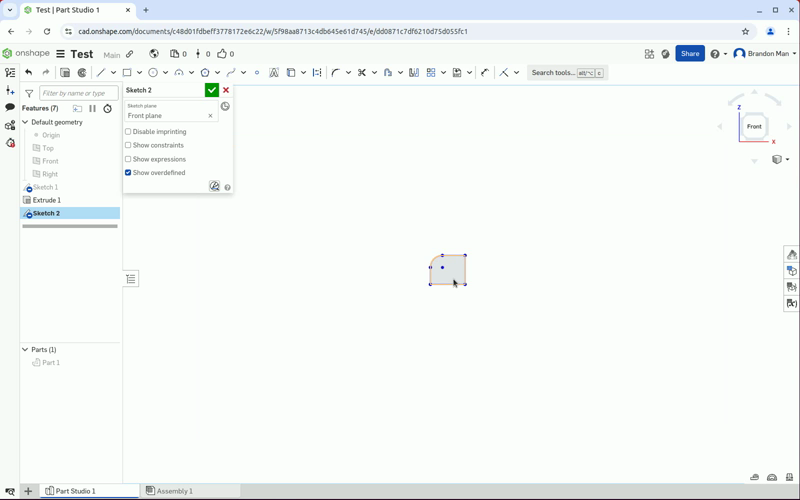
scroll(6)
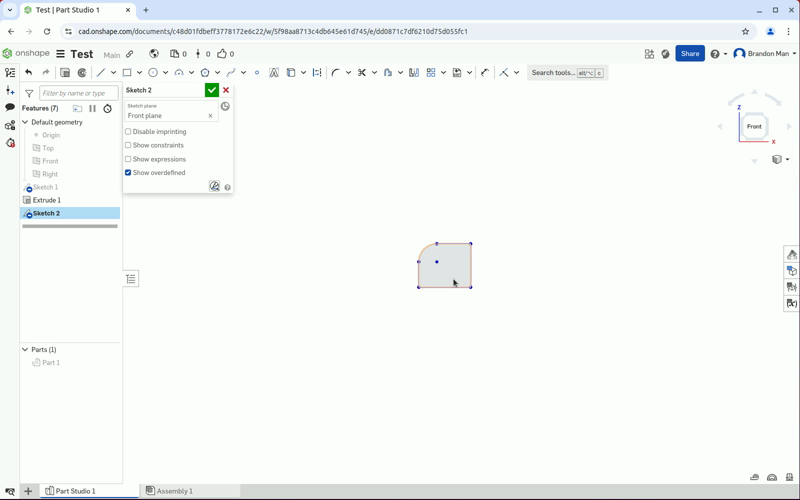
scroll(6)
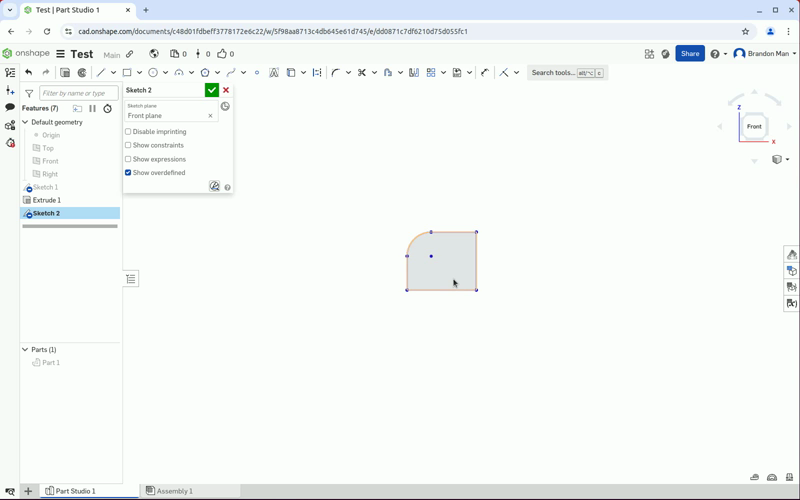
scroll(6)
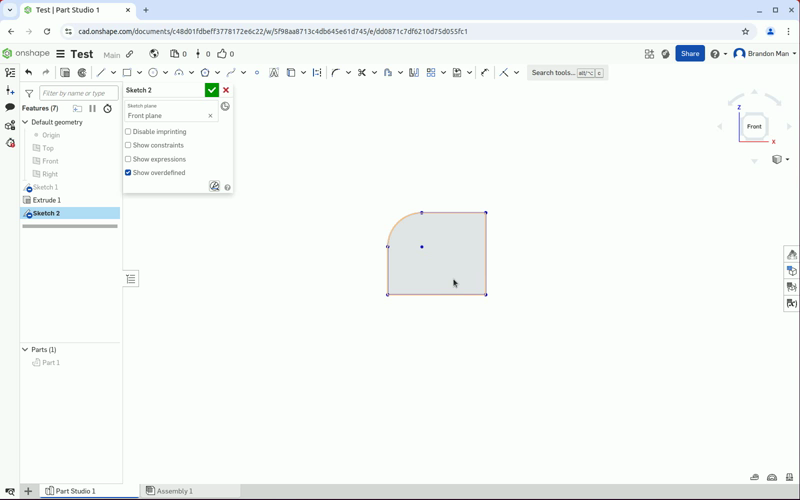
scroll(6)
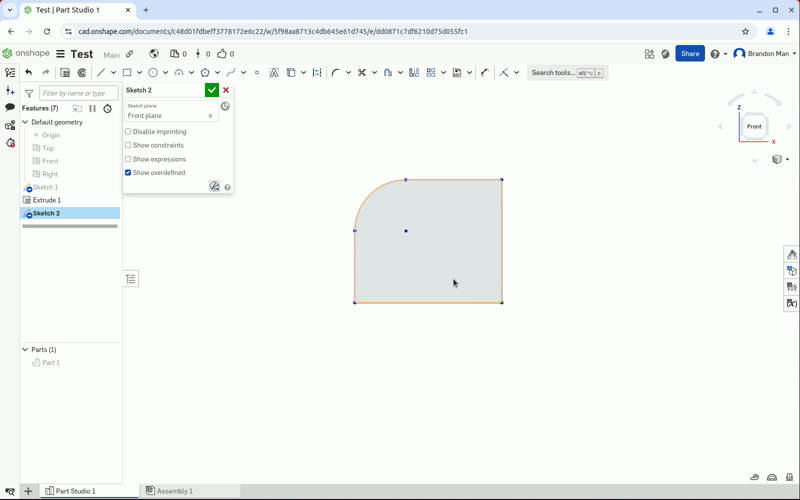
scroll(6)
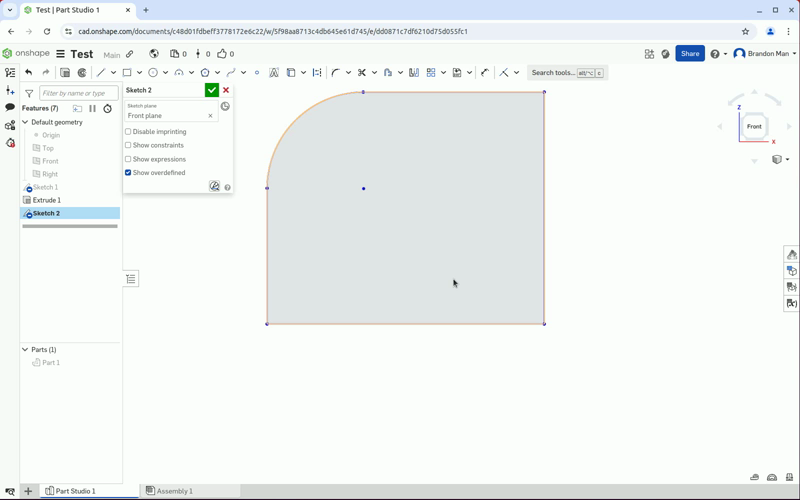
click(453, 278)
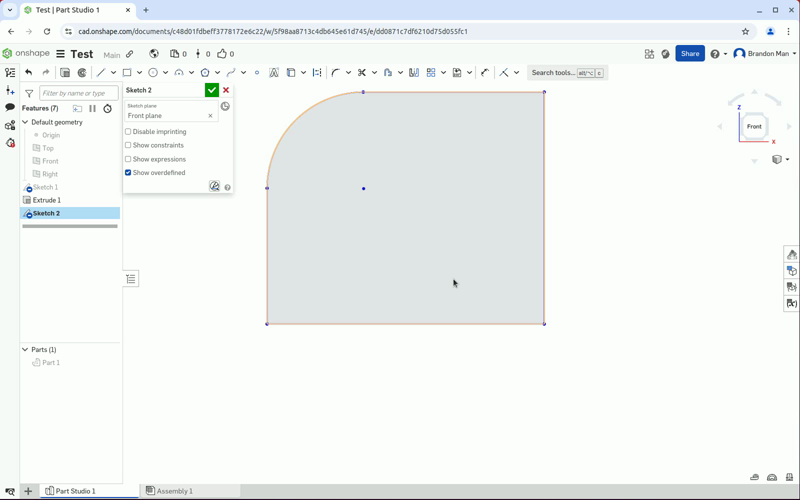
scroll(-6)
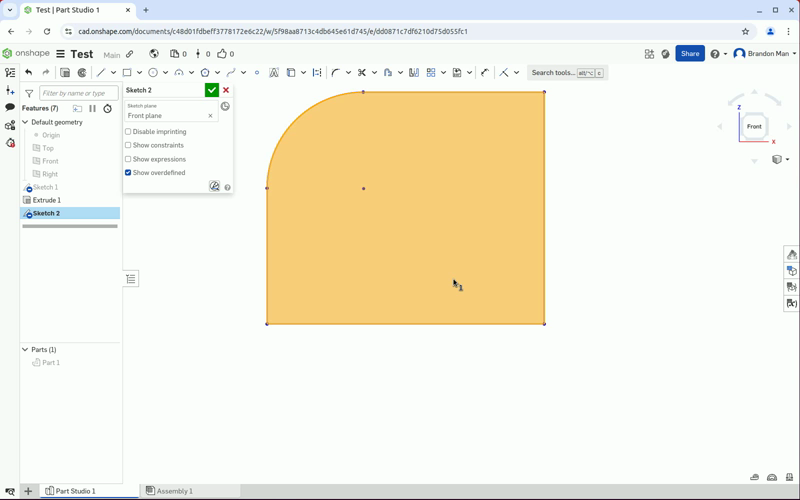
scroll(-6)
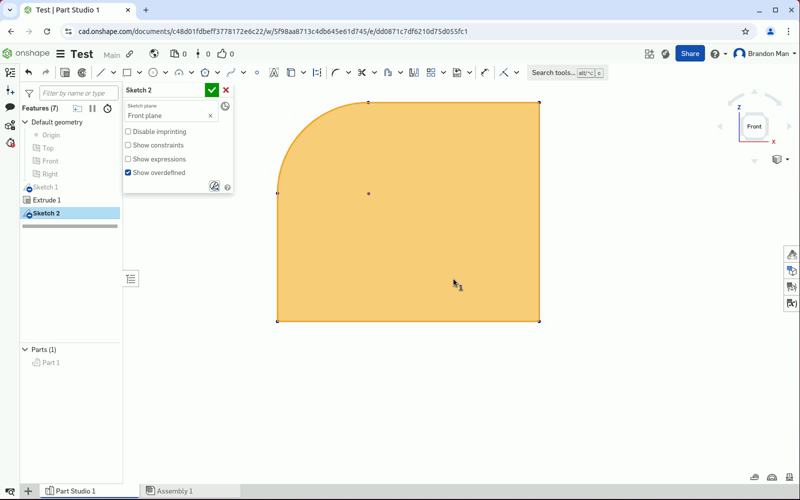
scroll(-6)
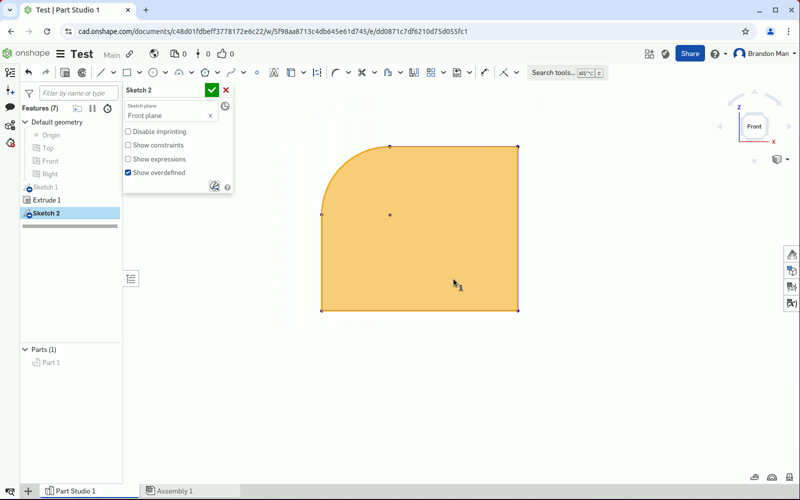
scroll(-6)
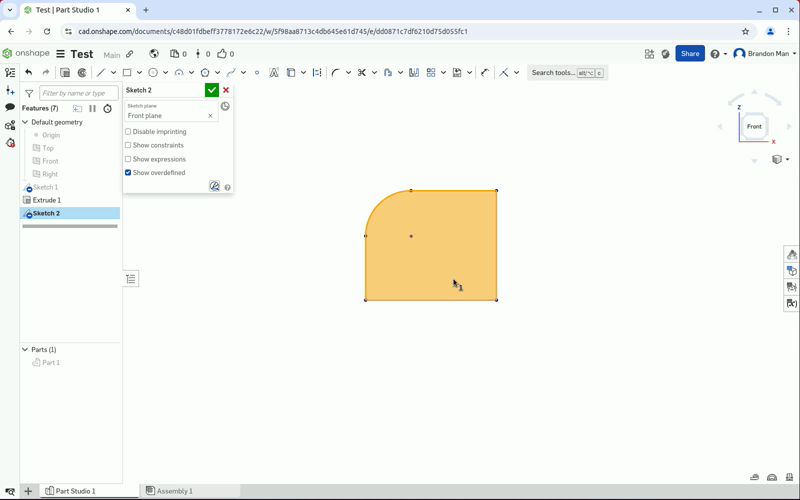
scroll(-6)
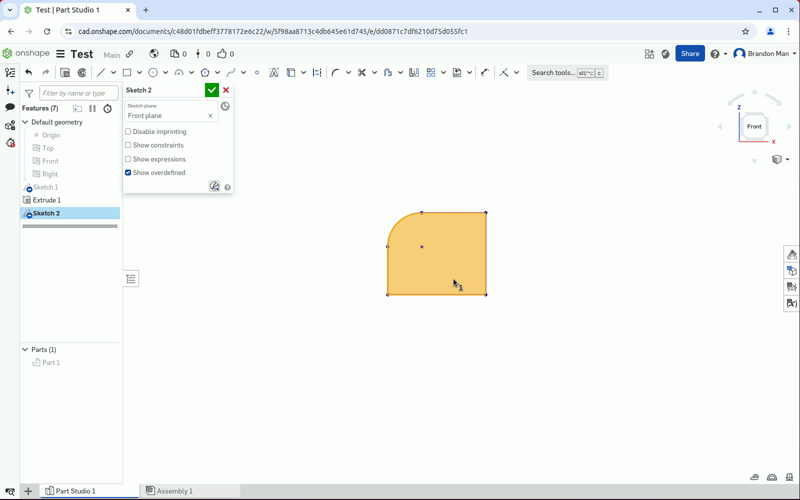
scroll(-6)
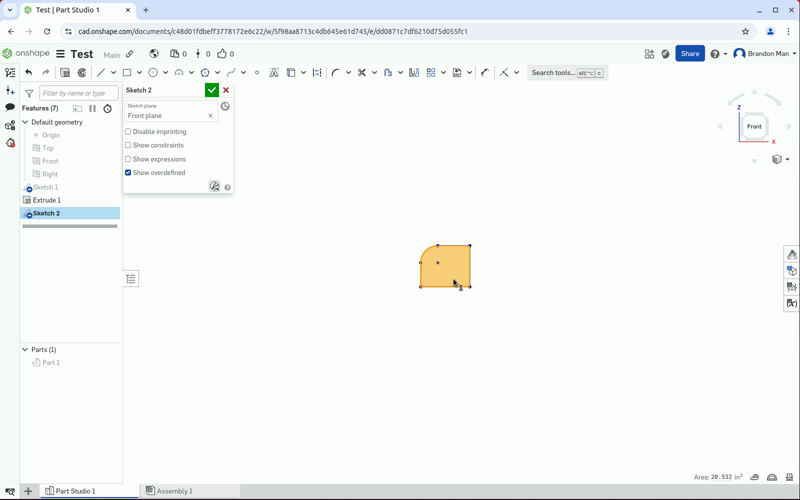
scroll(-6)
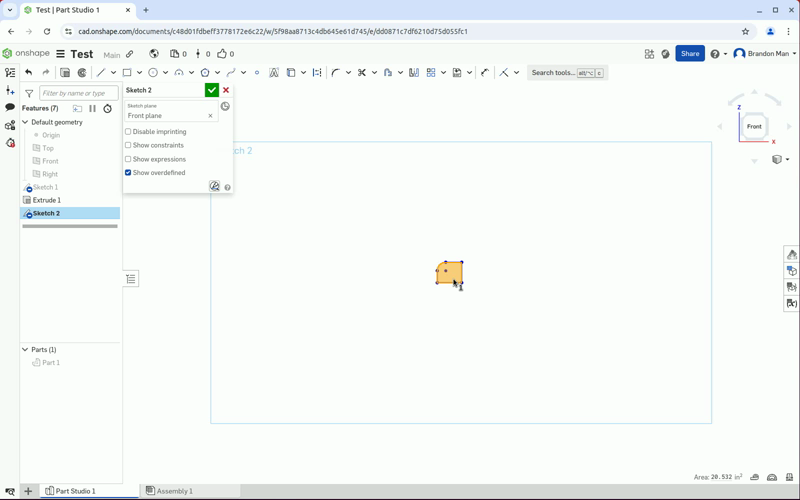
mouse_move(73, 352)
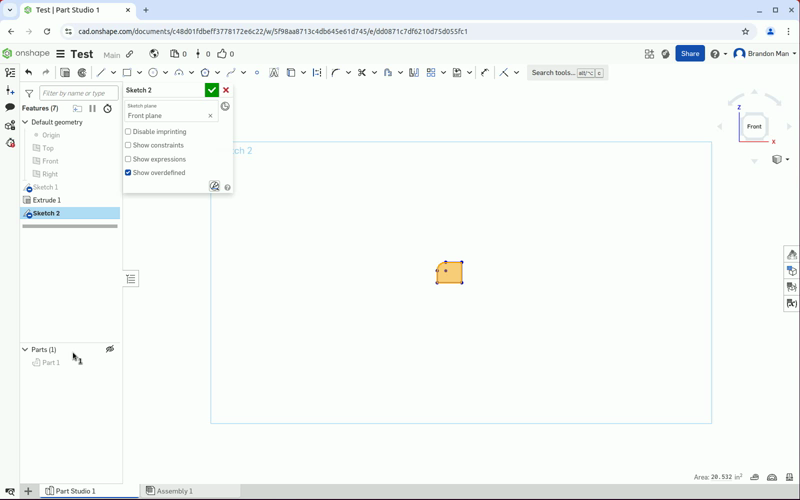
key(shift+y)
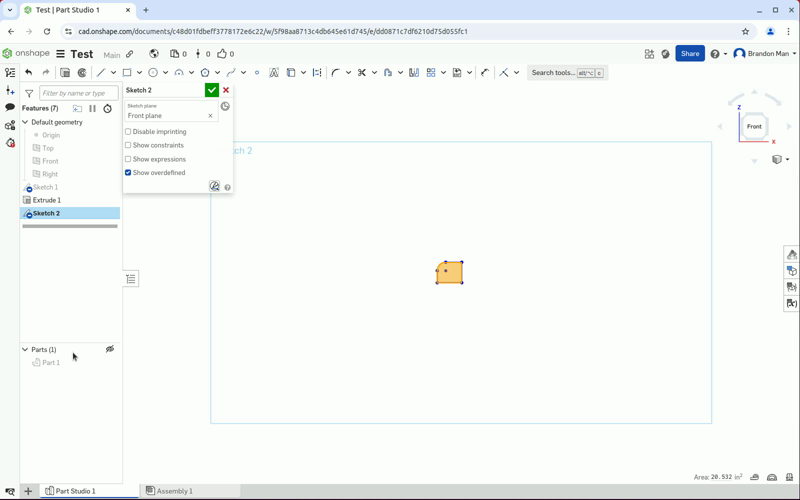
key(shift+e)
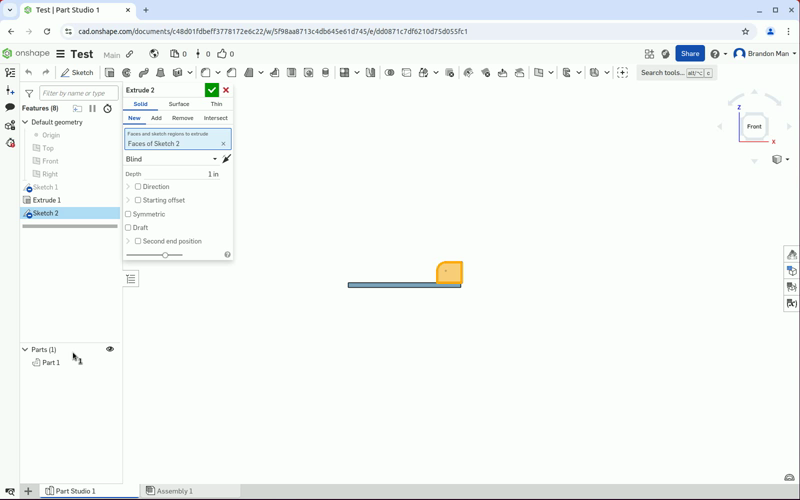
mouse_move(143, 106)
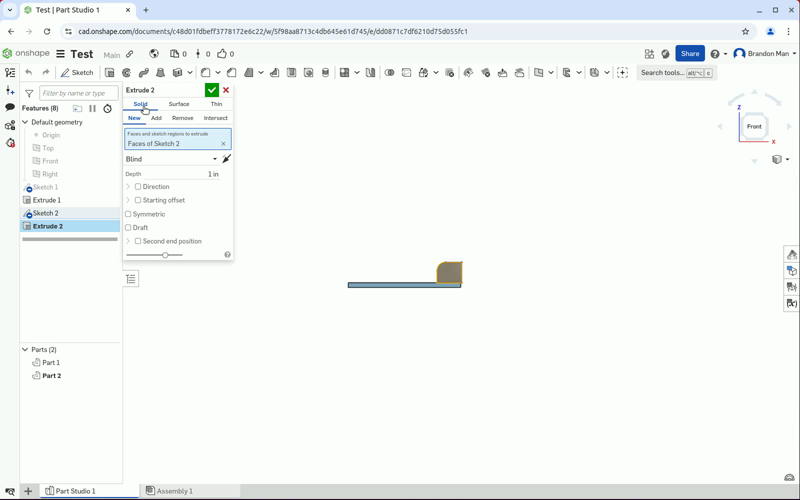
click(143, 106)
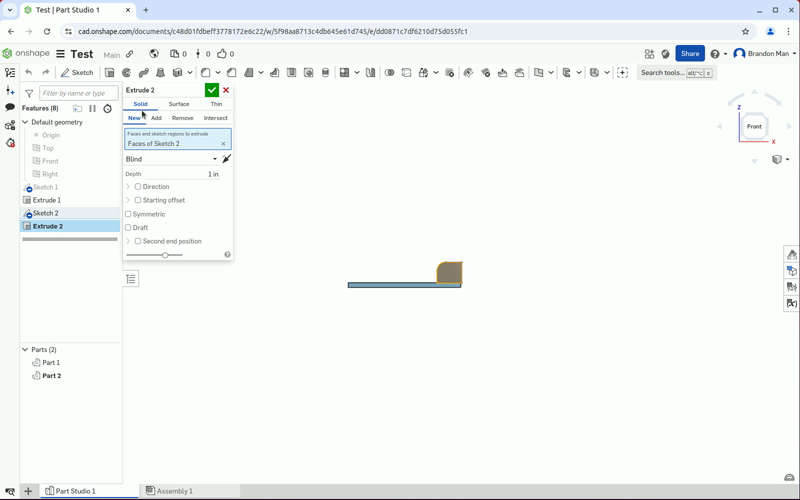
mouse_move(137, 120)
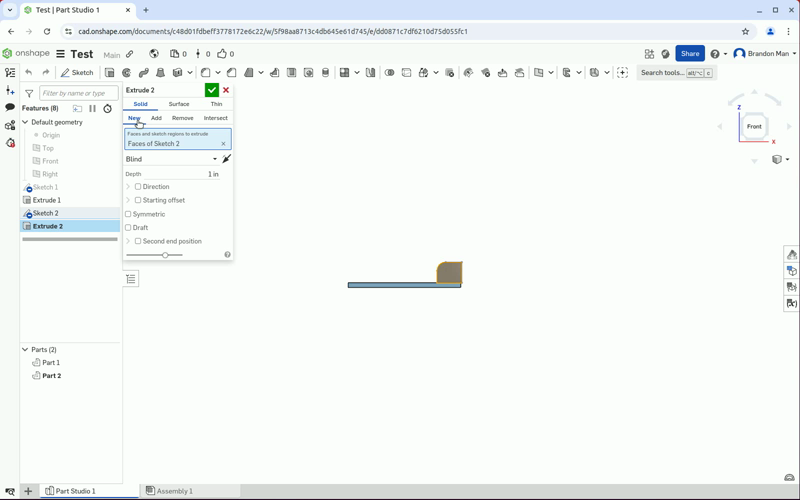
click(137, 120)
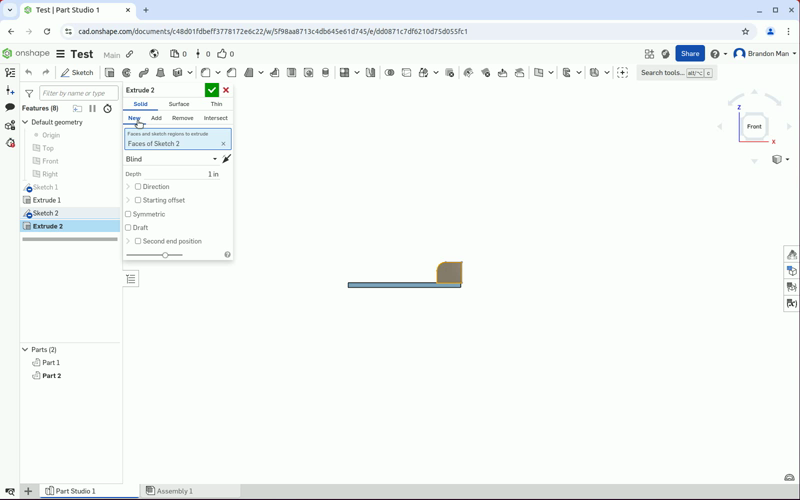
key(tab, 4)
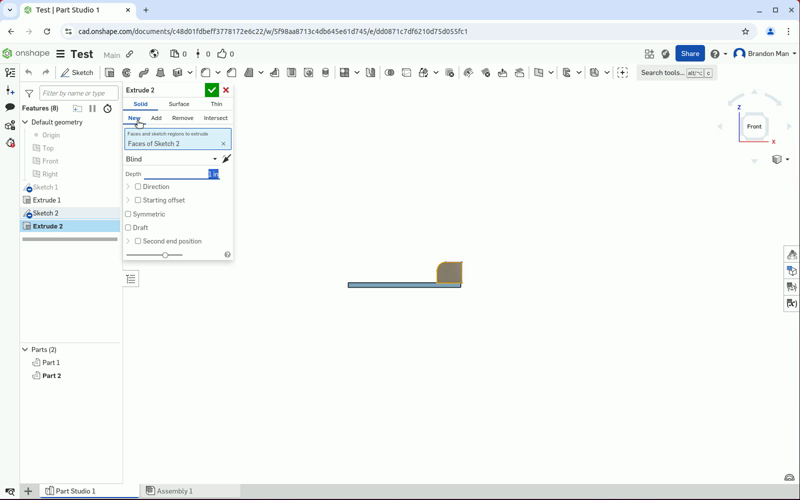
text(-2.166)
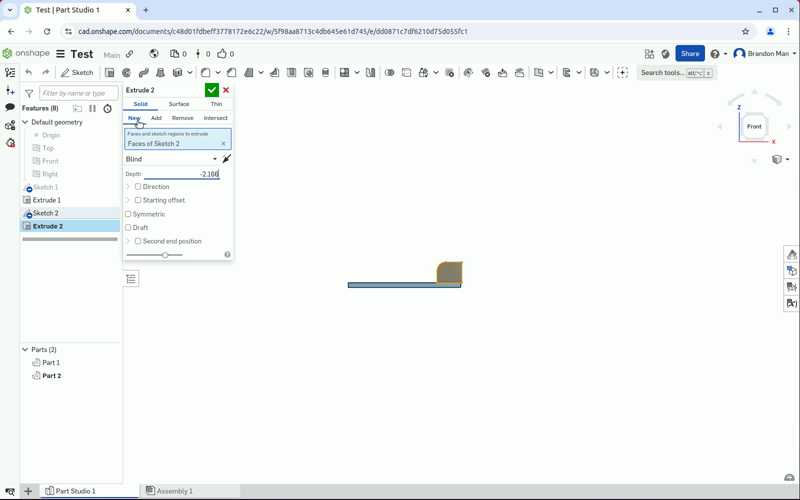
key(enter)
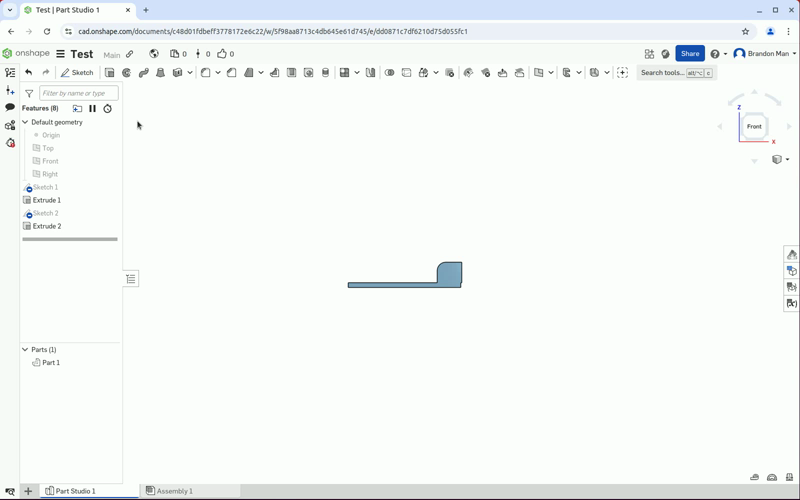
key(shift+h)
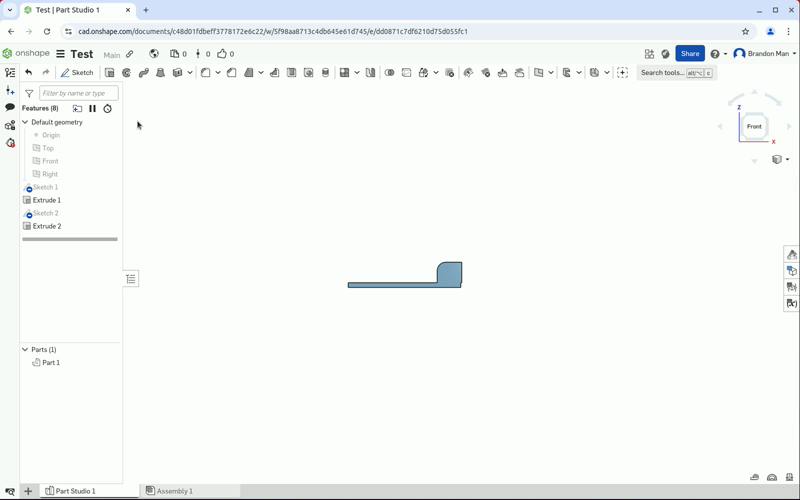
key(shift+h)
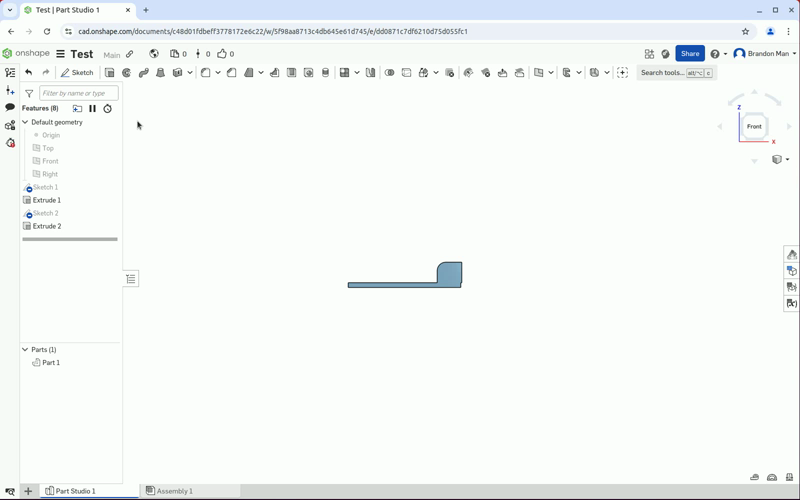
mouse_move(73, 189)
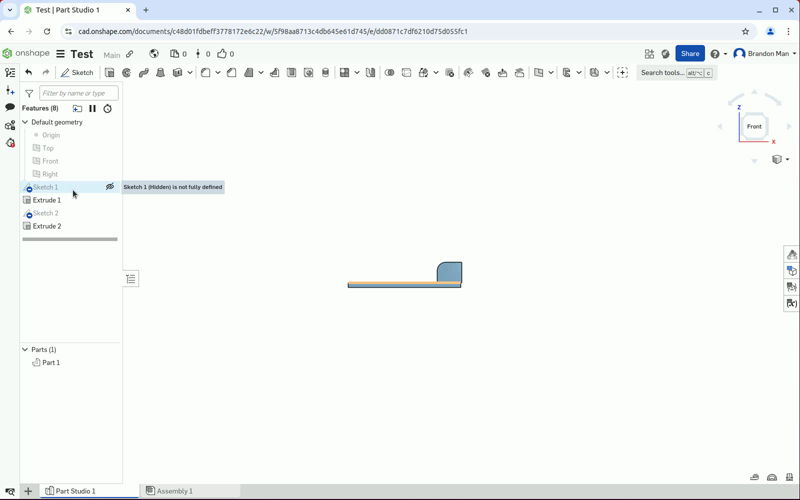
click(73, 189)
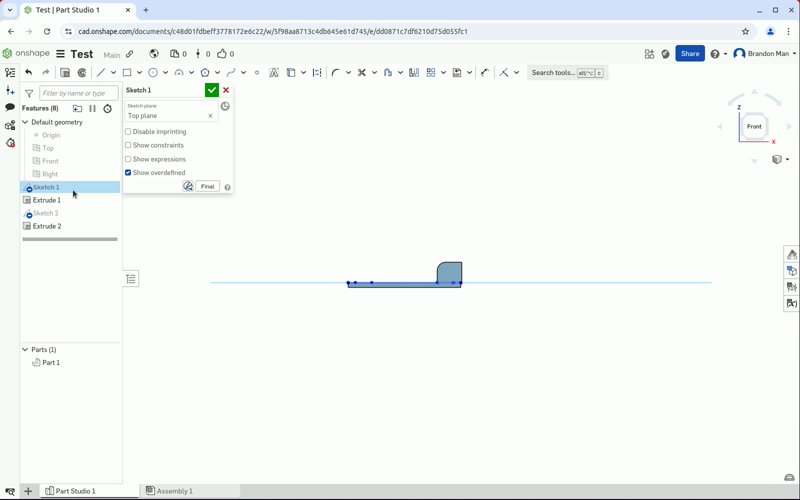
mouse_move(229, 92)
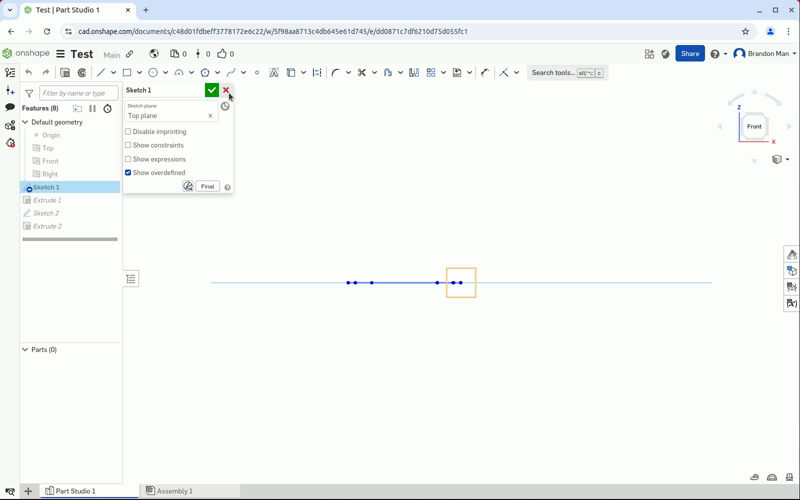
click(229, 92)
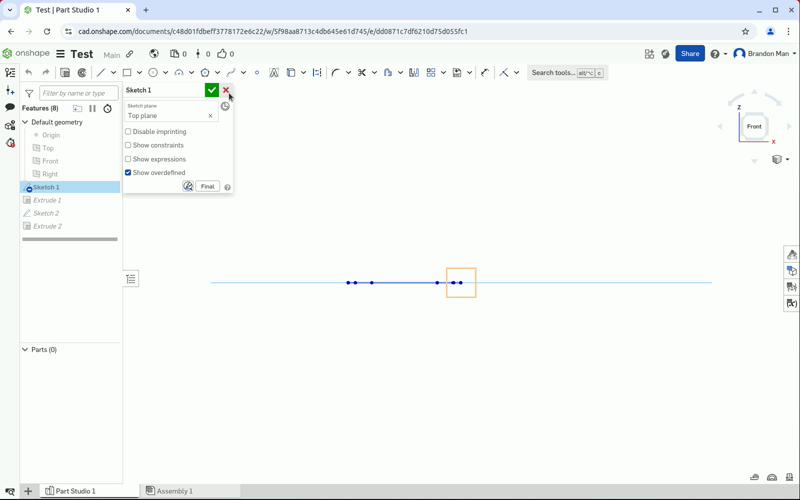
key(shift+s)
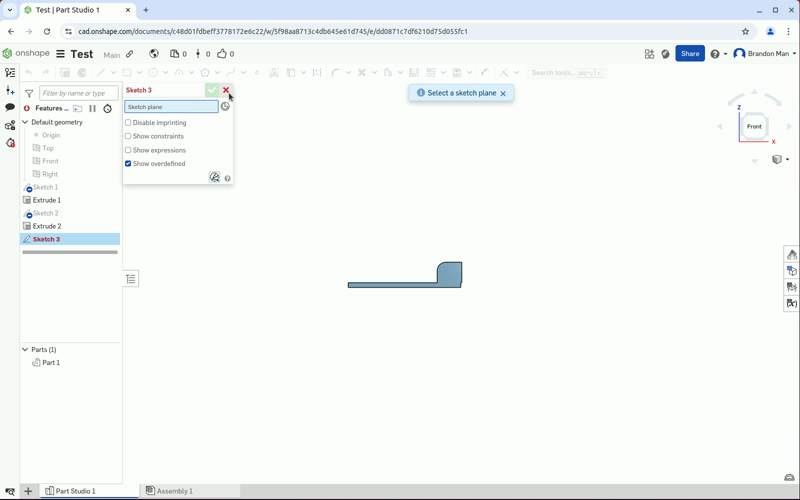
mouse_move(73, 163)
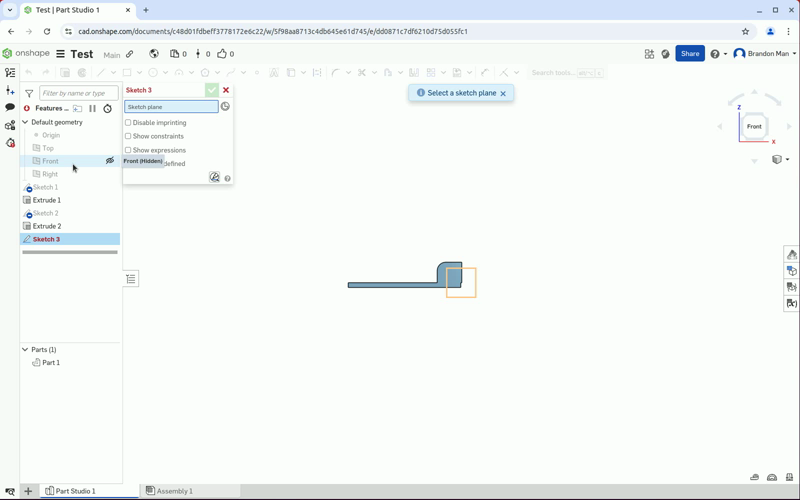
click(73, 163)
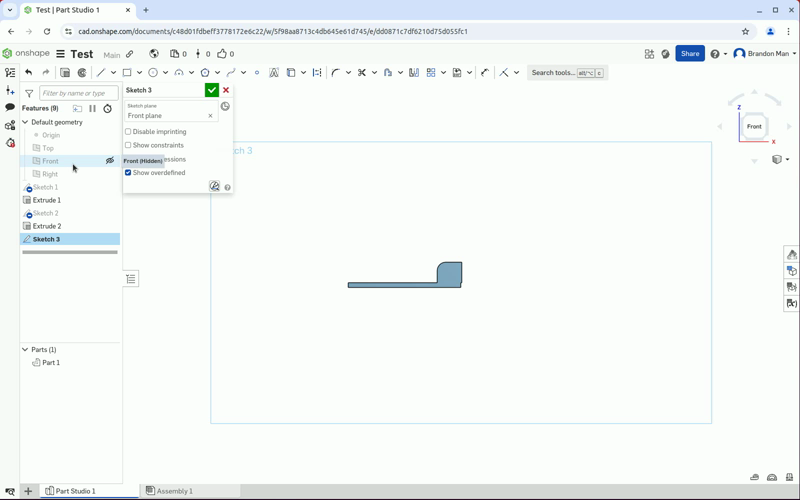
mouse_move(73, 352)
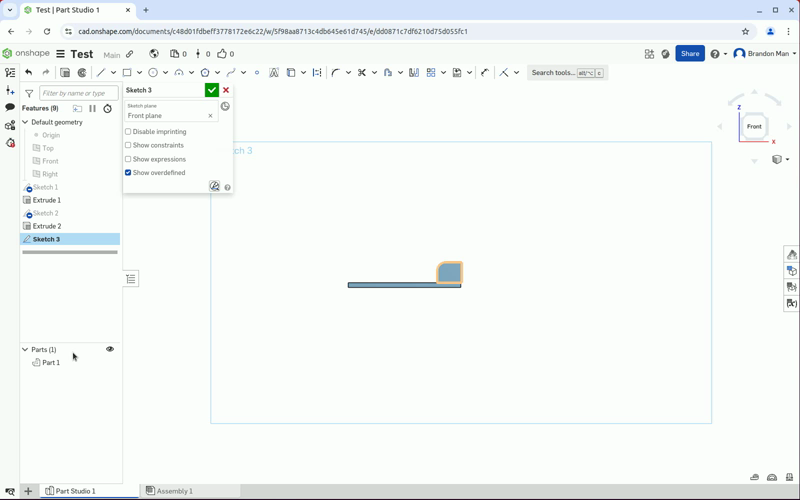
key(y)
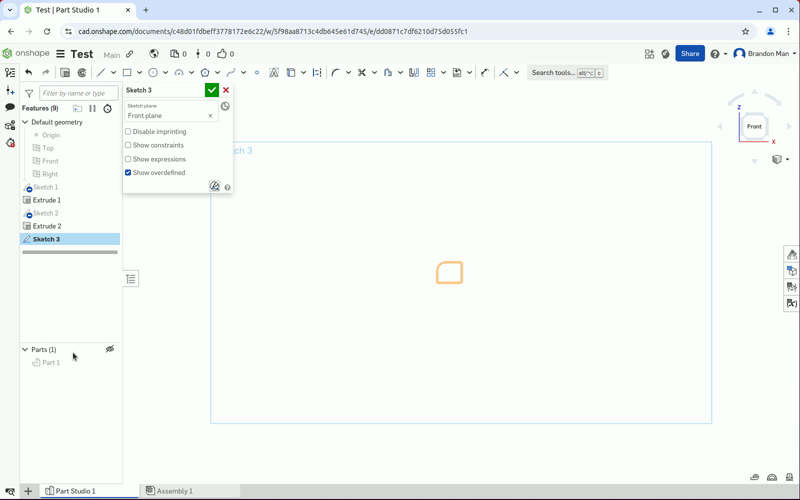
key(l)
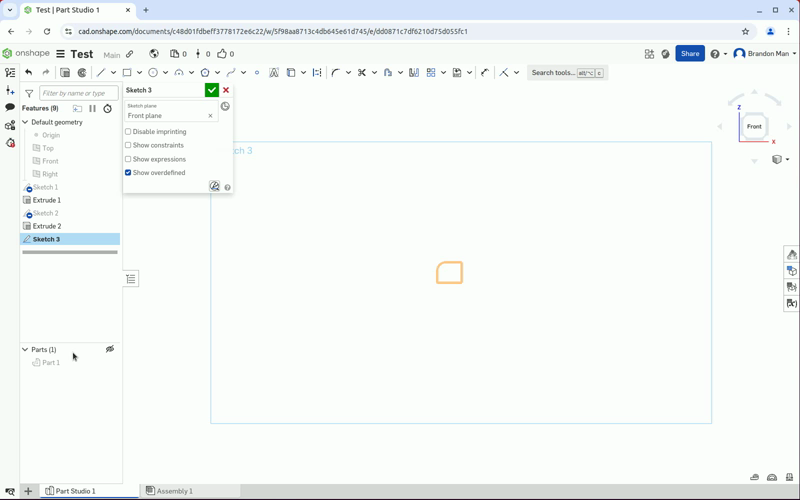
key_down(shift)
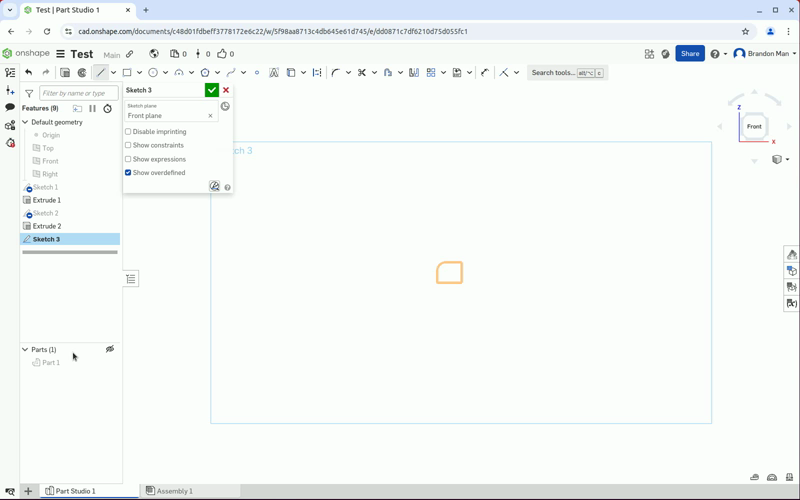
mouse_move(348, 282)
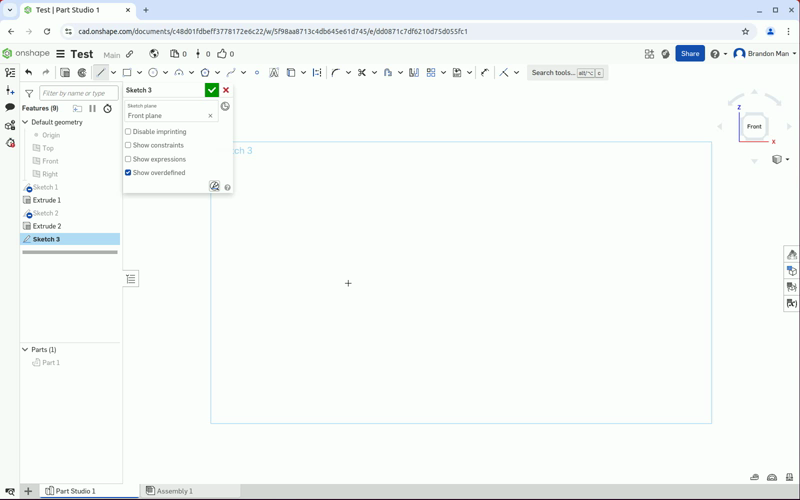
click(348, 282)
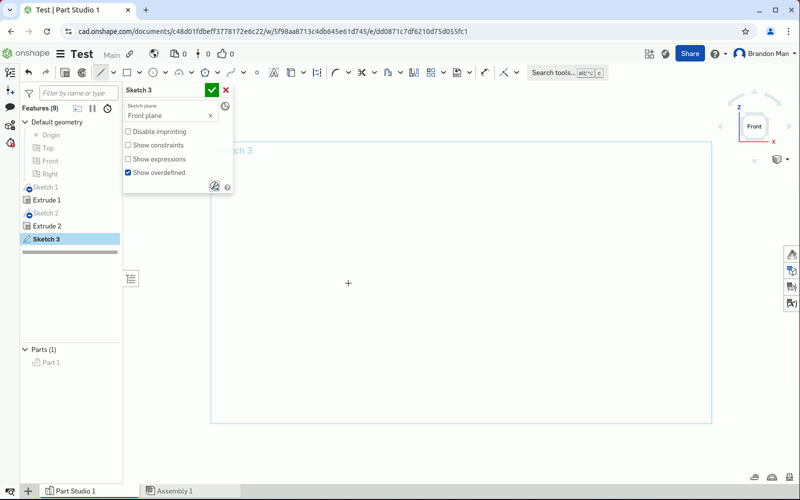
key_up(shift)
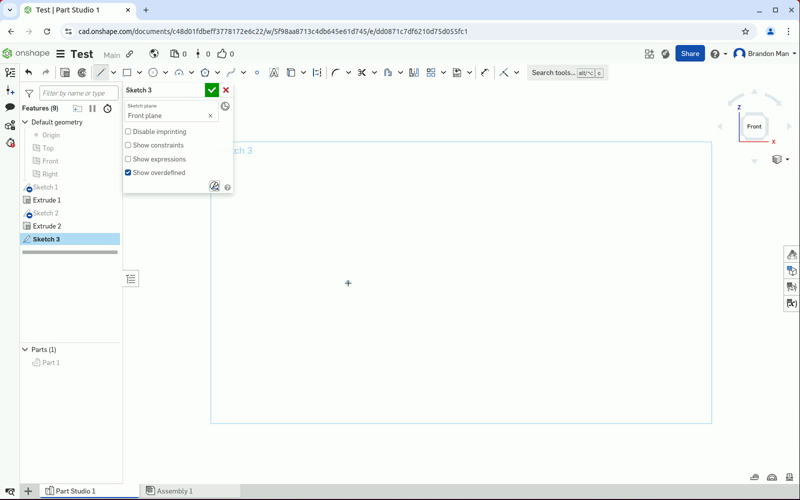
key_down(shift)
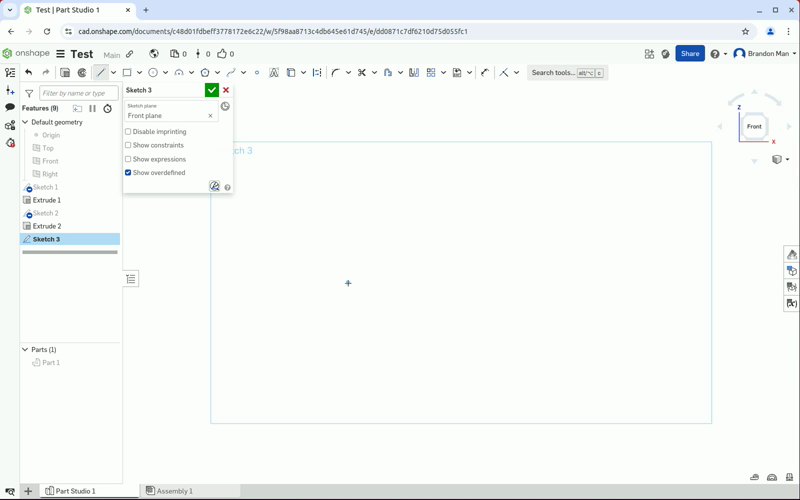
mouse_move(378, 282)
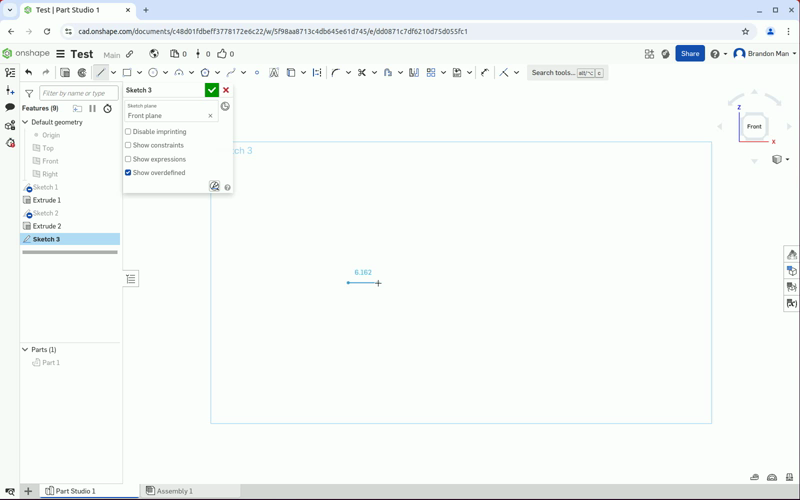
mouse_move(372, 282)
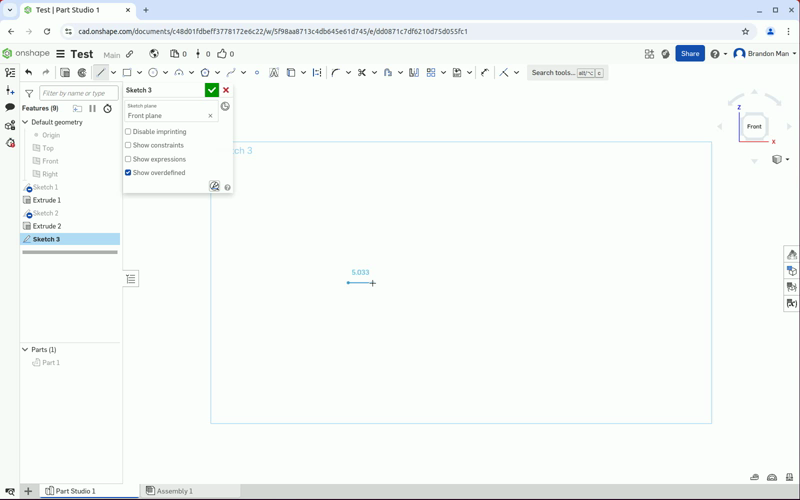
click(372, 282)
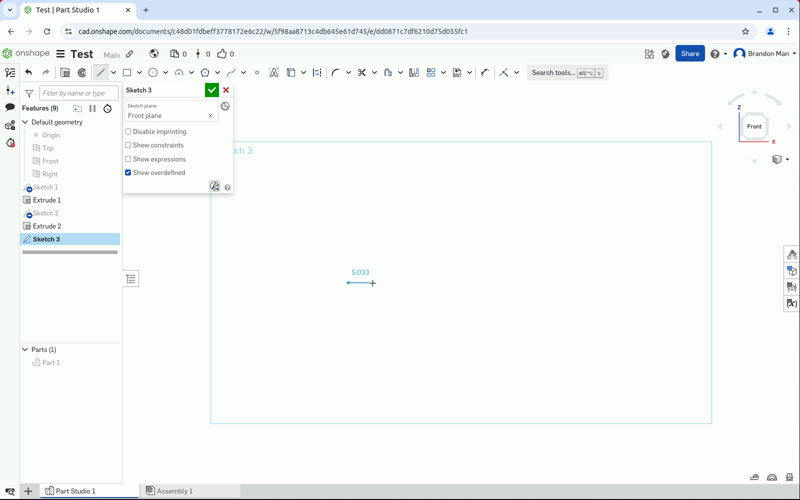
key_up(shift)
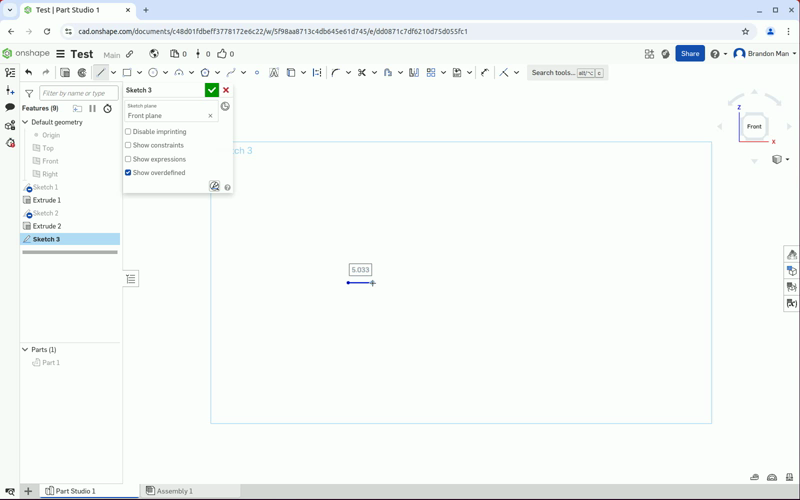
key_down(shift)
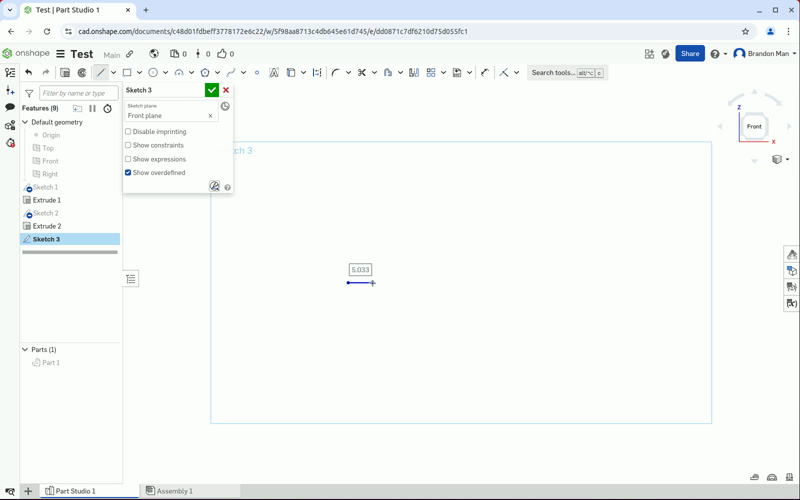
mouse_move(402, 282)
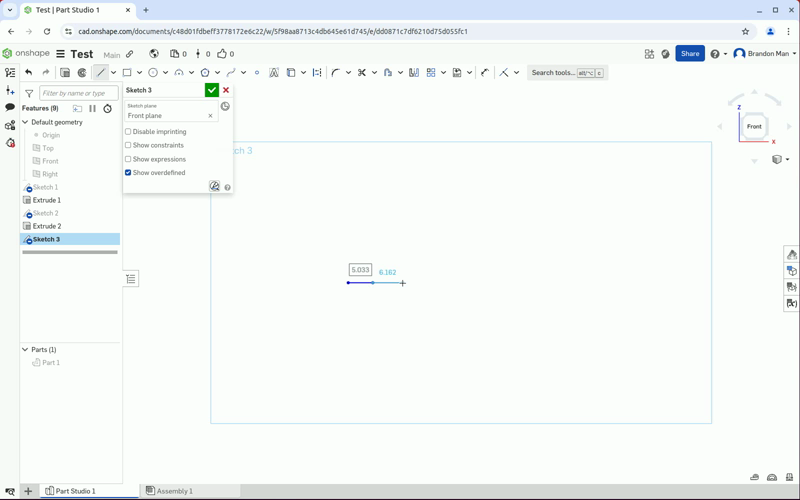
mouse_move(372, 270)
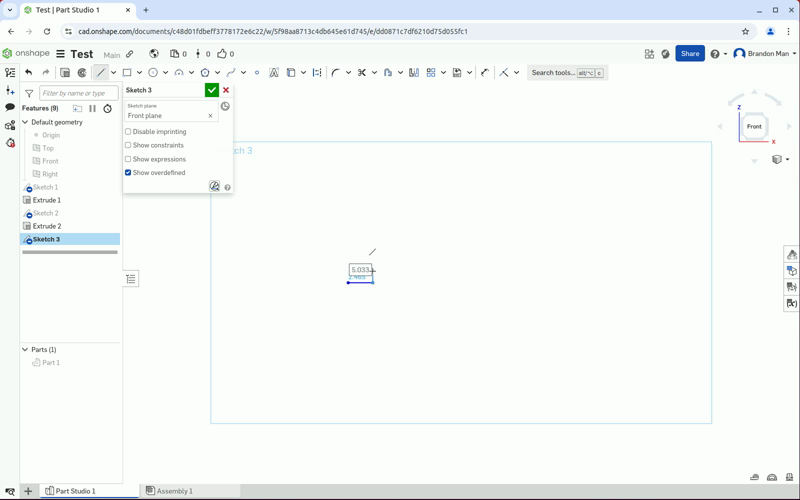
click(372, 270)
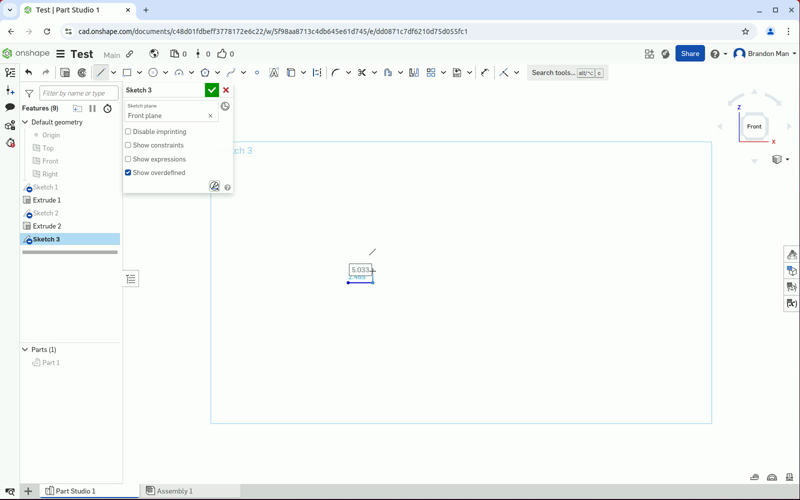
key_up(shift)
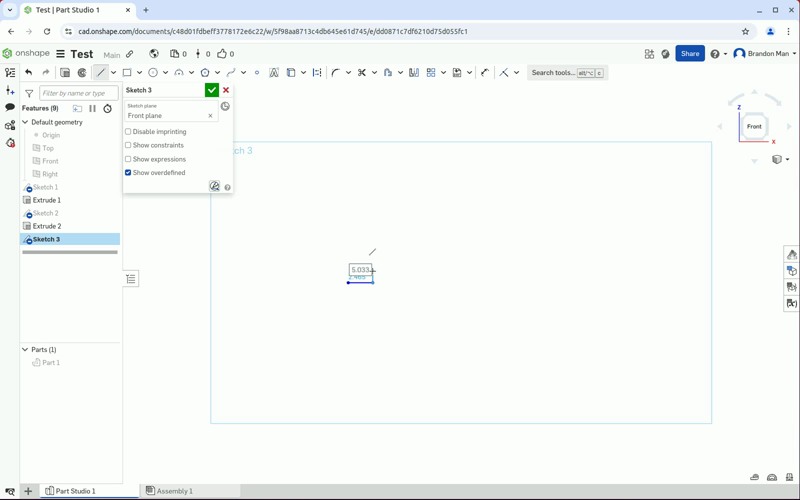
key(esc)
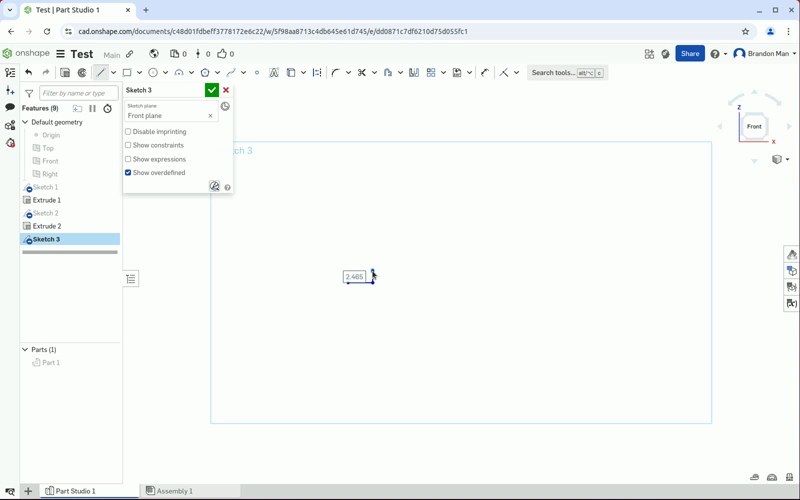
key(a)
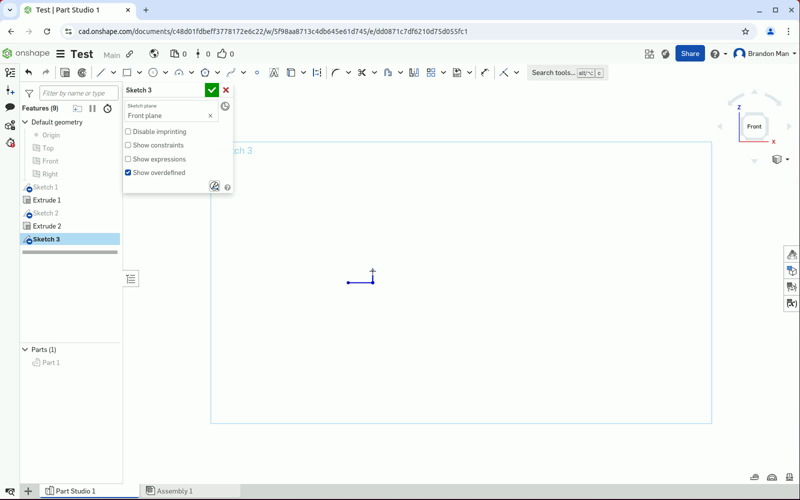
mouse_move(372, 270)
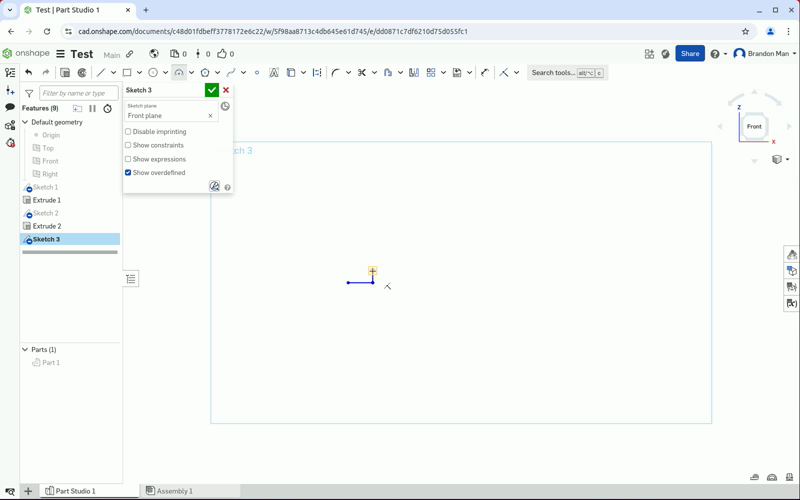
click(372, 270)
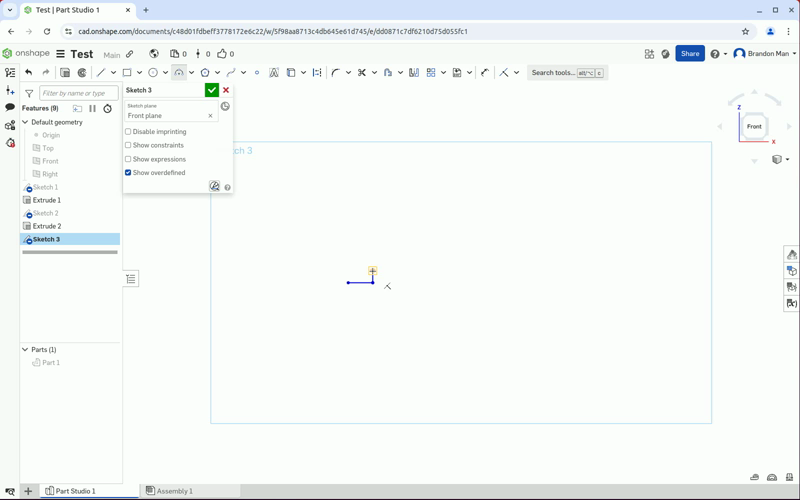
key_down(shift)
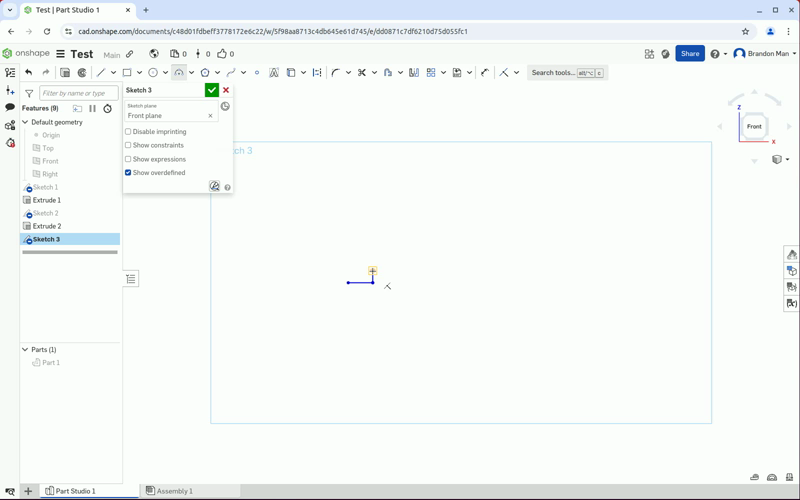
mouse_move(364, 262)
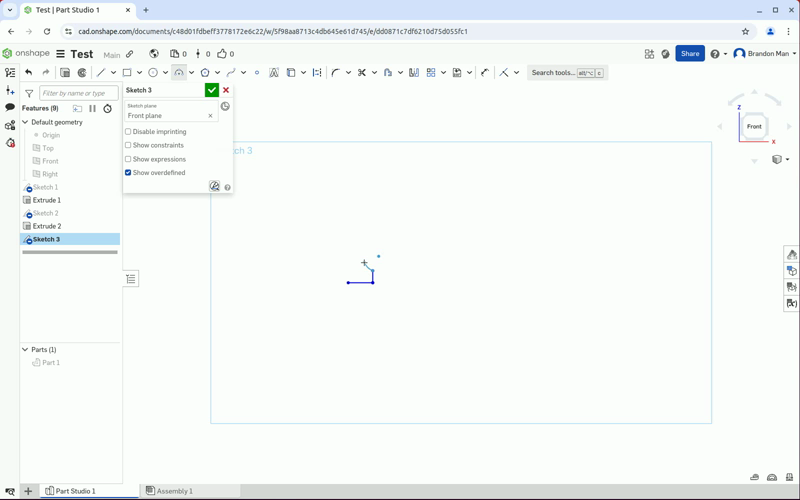
click(364, 262)
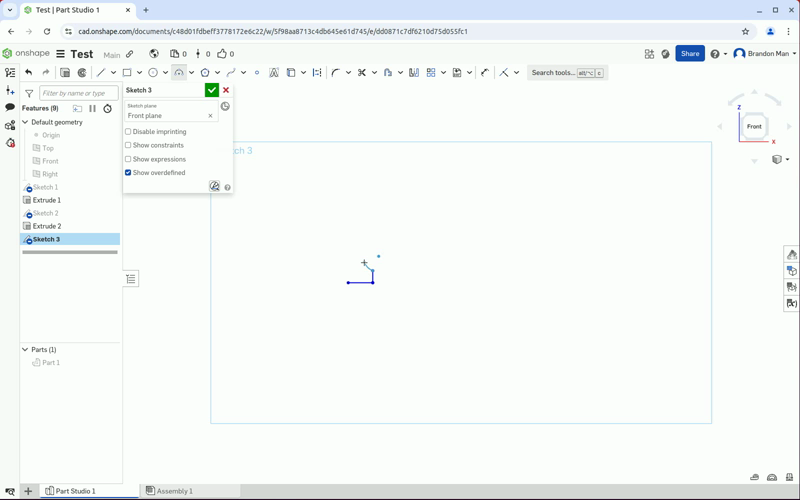
mouse_move(370, 264)
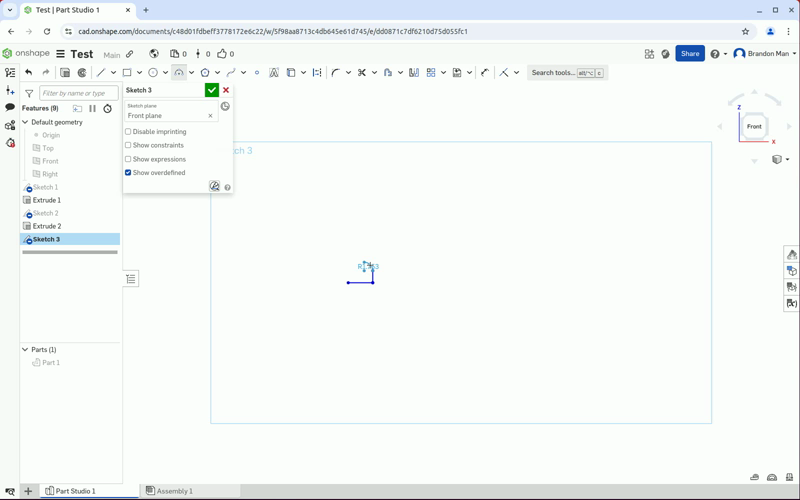
click(370, 264)
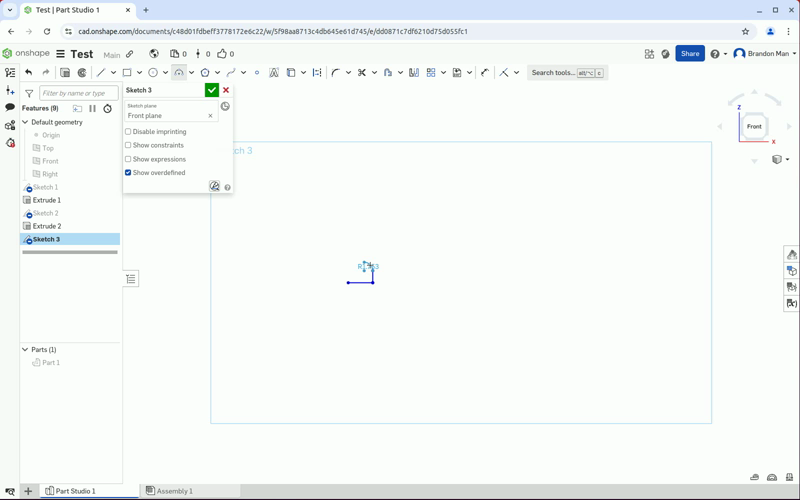
key_up(shift)
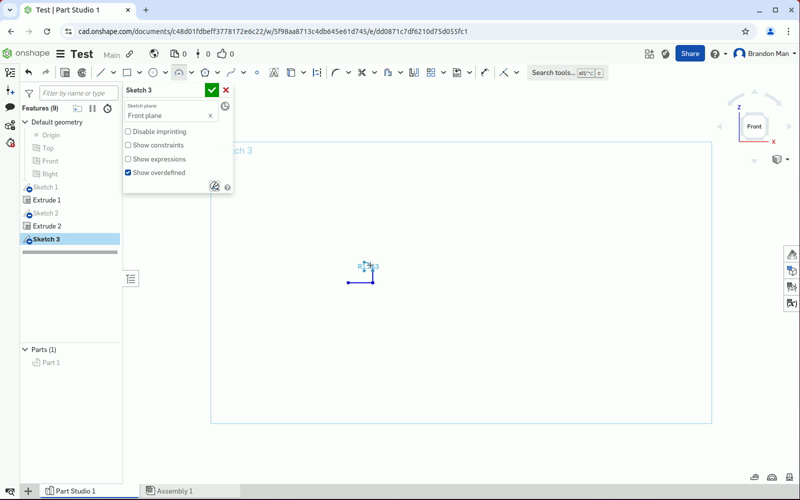
key(esc)
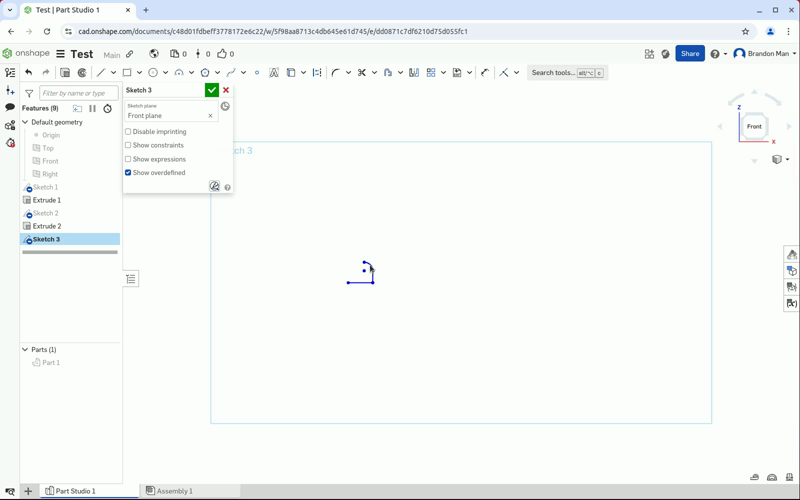
key(l)
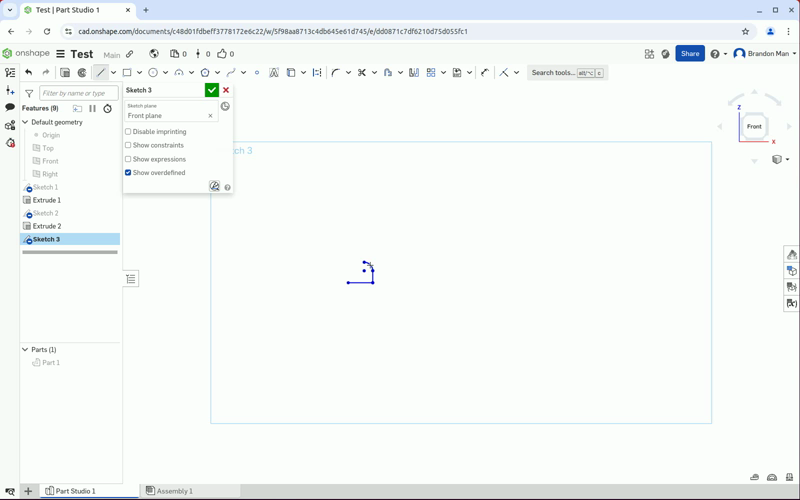
mouse_move(364, 262)
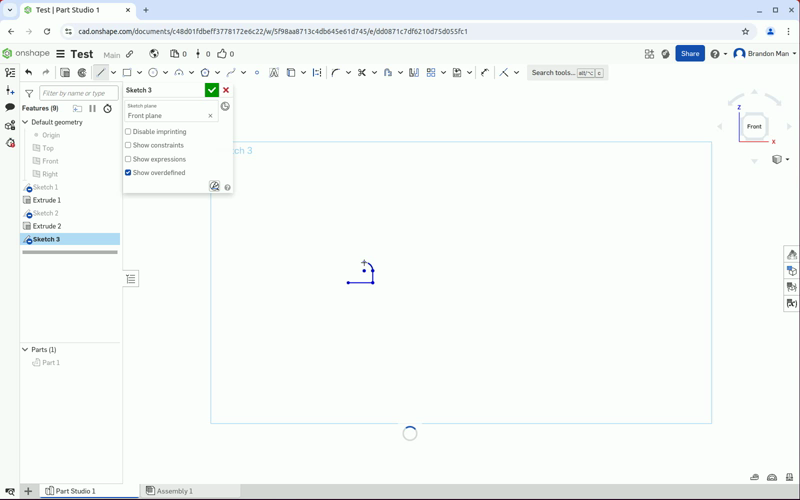
click(364, 262)
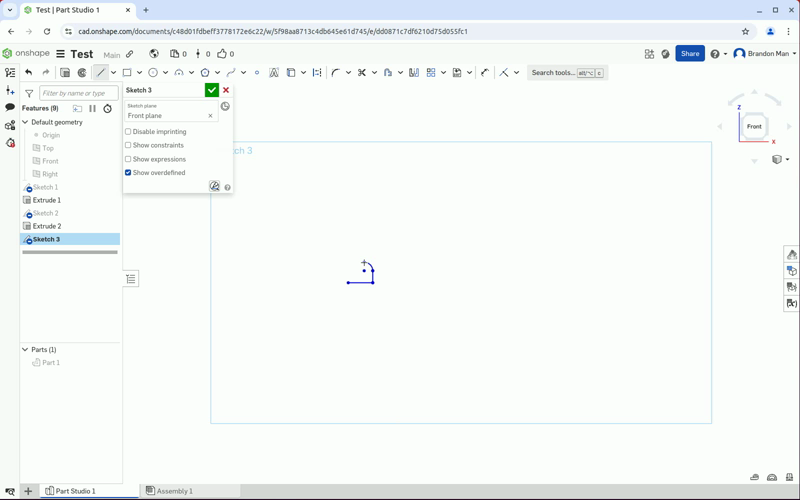
key_down(shift)
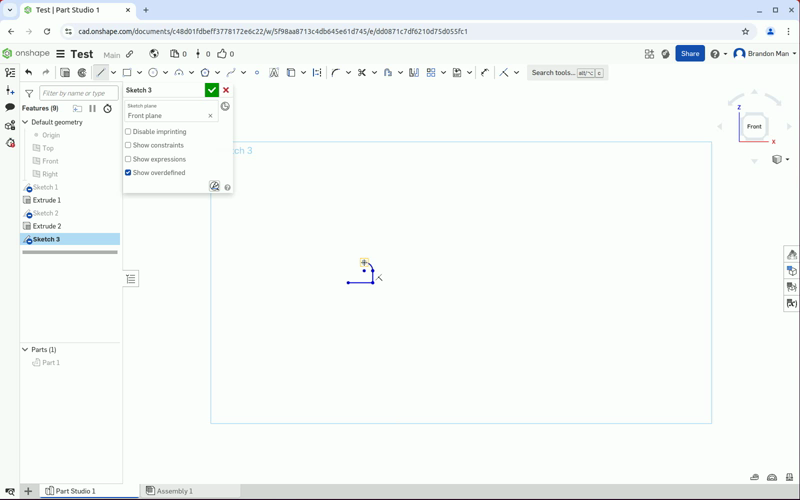
mouse_move(394, 262)
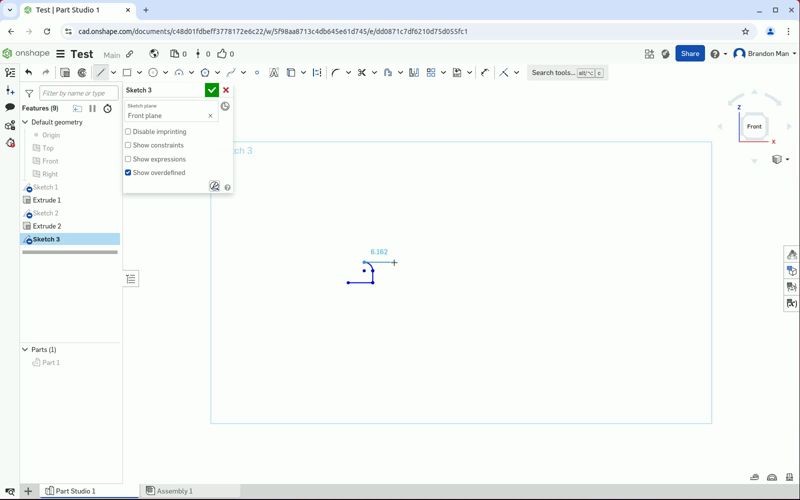
mouse_move(348, 262)
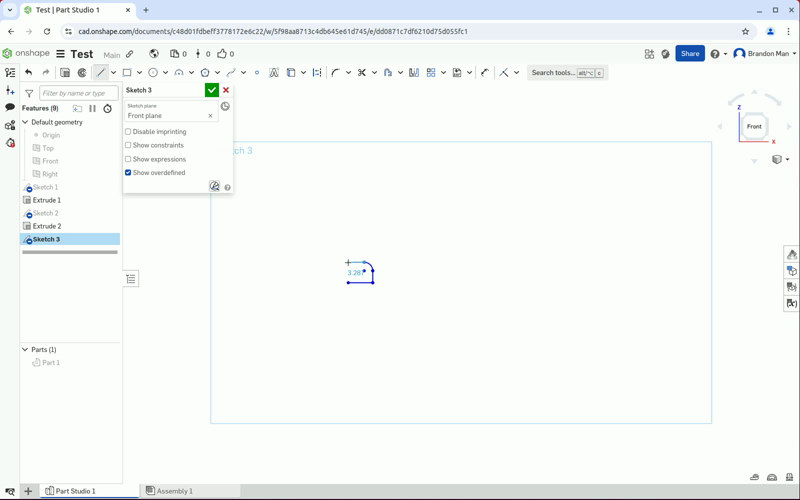
click(348, 262)
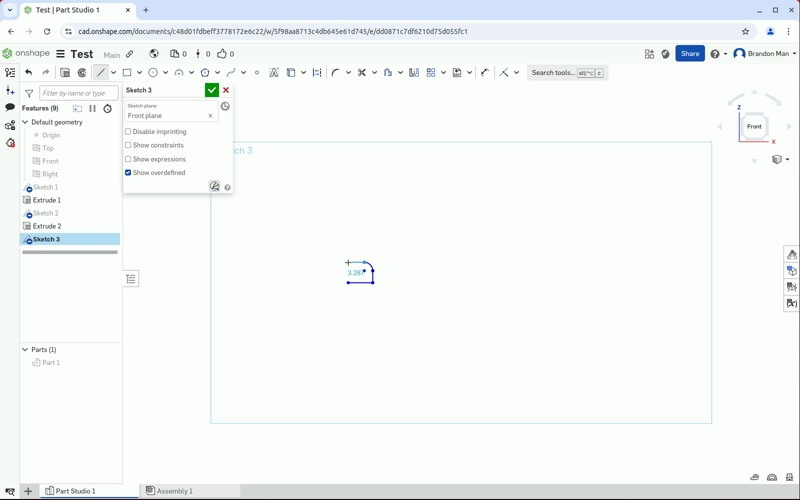
key_up(shift)
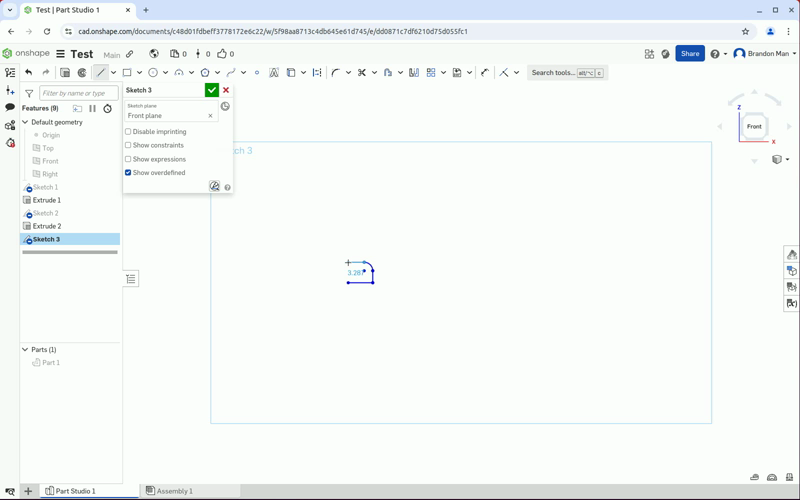
mouse_move(378, 262)
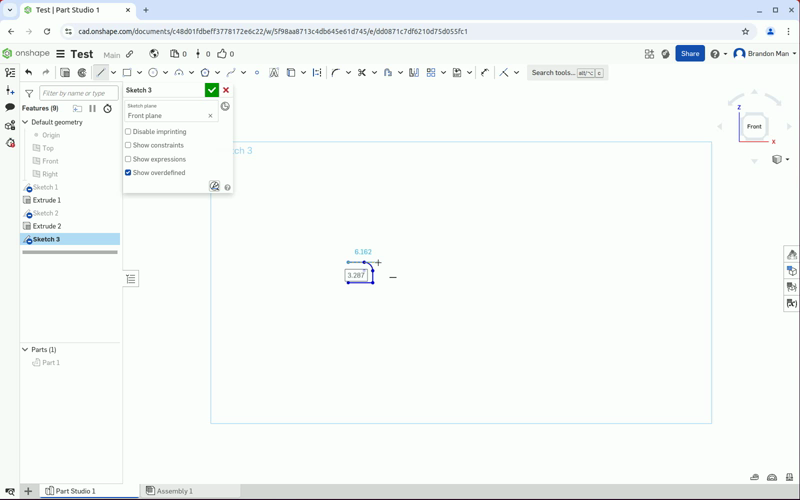
key_down(shift)
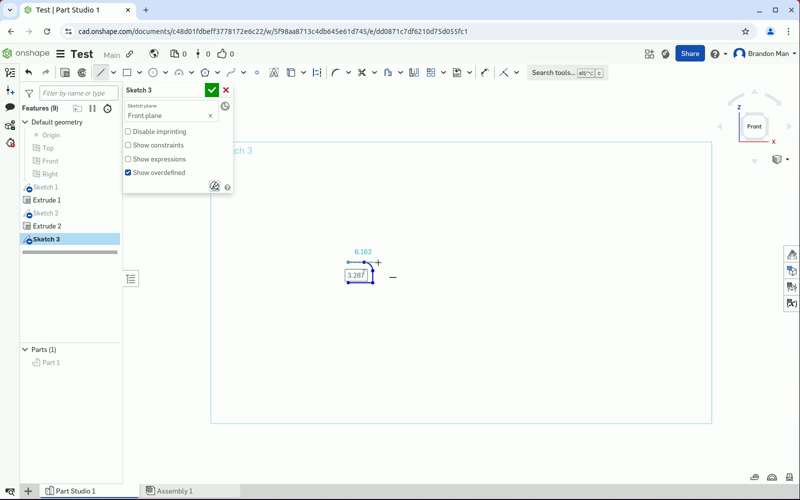
mouse_move(348, 282)
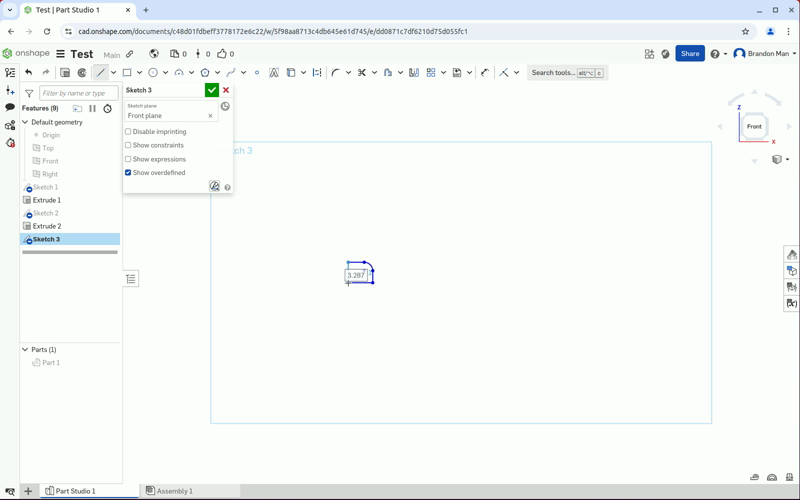
key_up(shift)
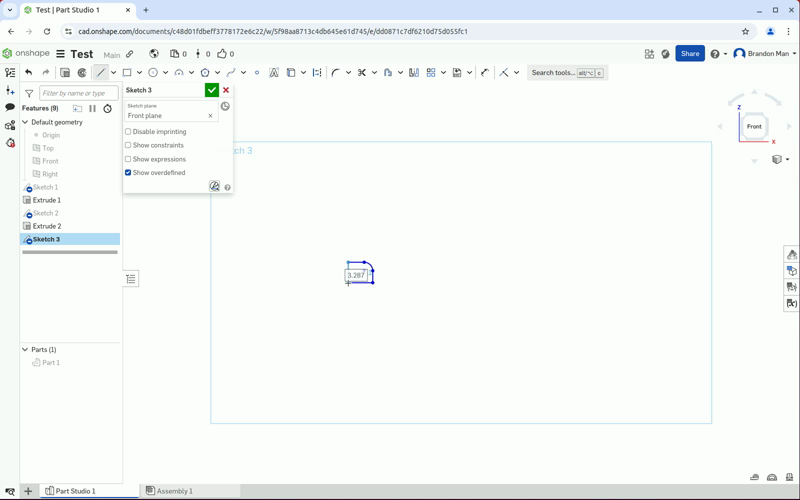
click(348, 282)
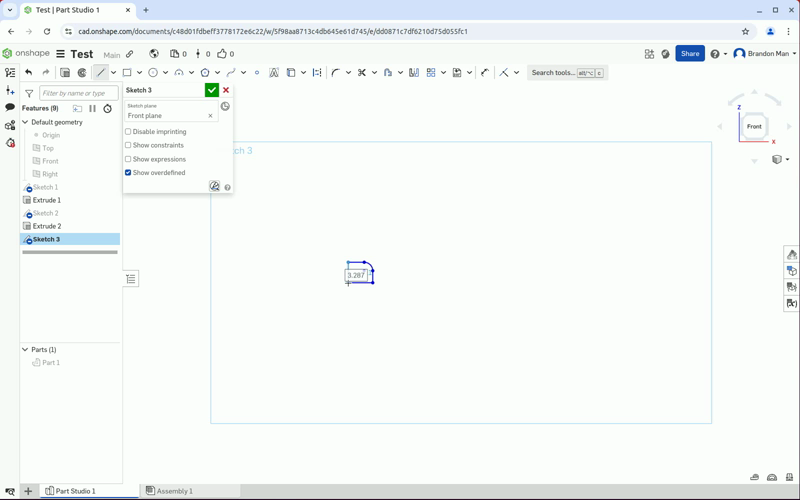
key(esc)
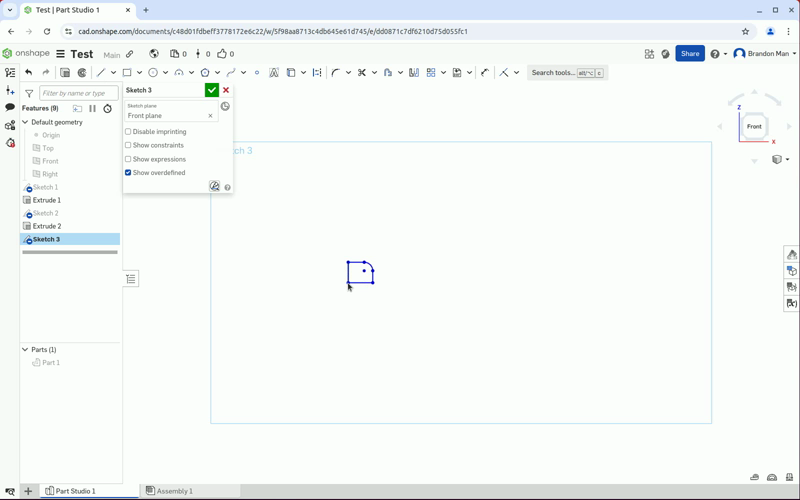
mouse_move(358, 273)
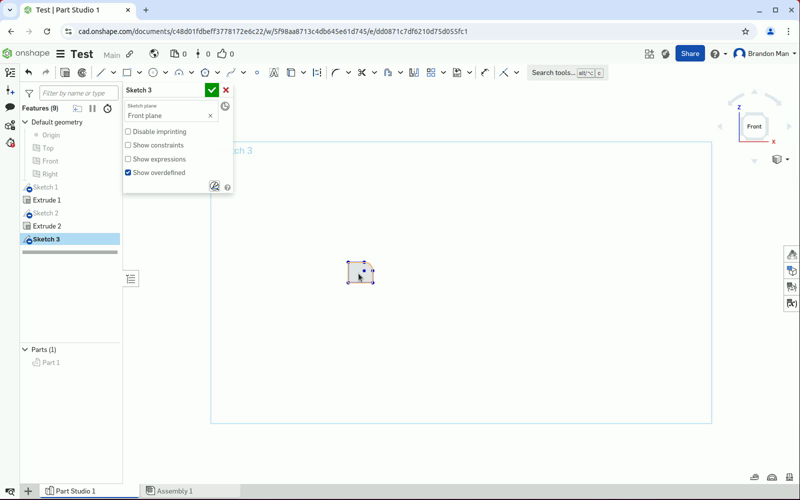
scroll(6)
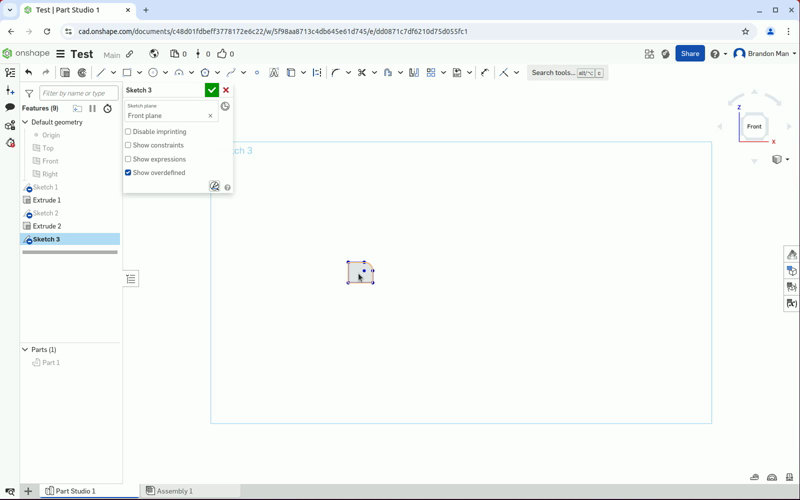
scroll(6)
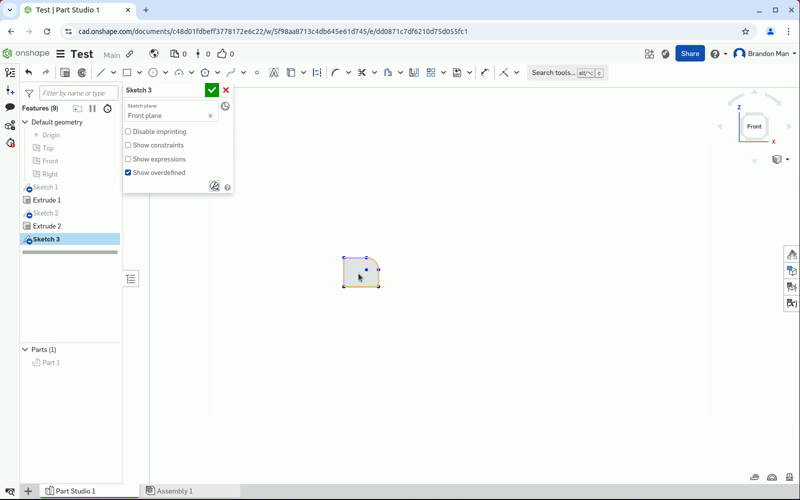
scroll(6)
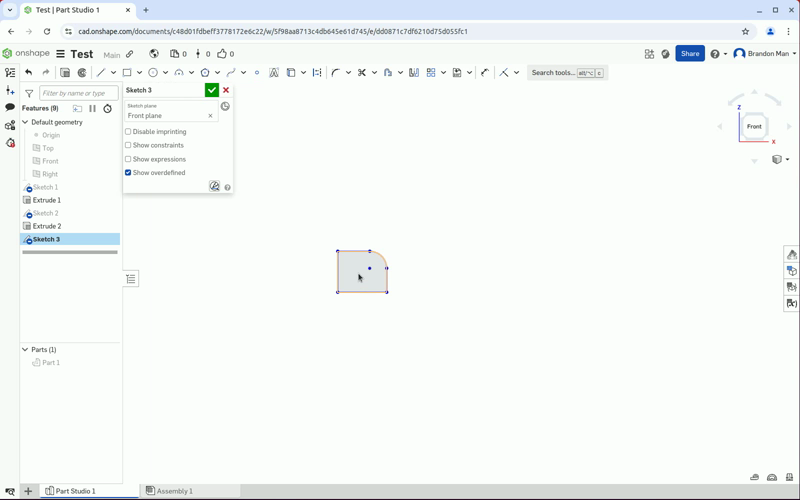
scroll(6)
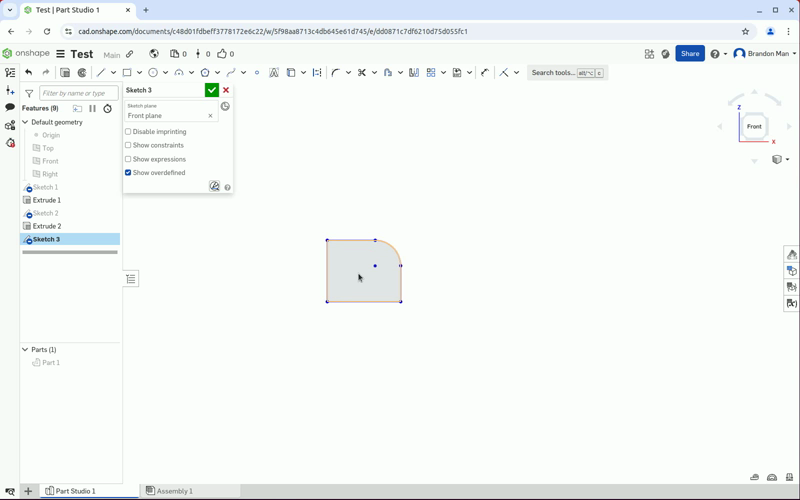
scroll(6)
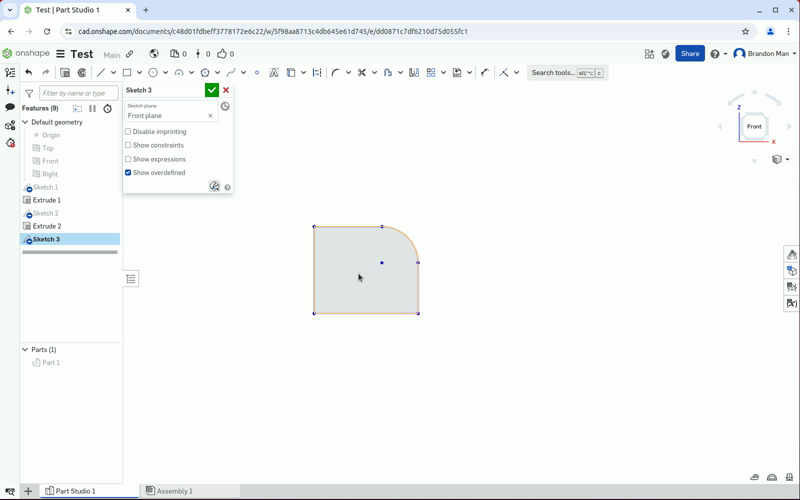
scroll(6)
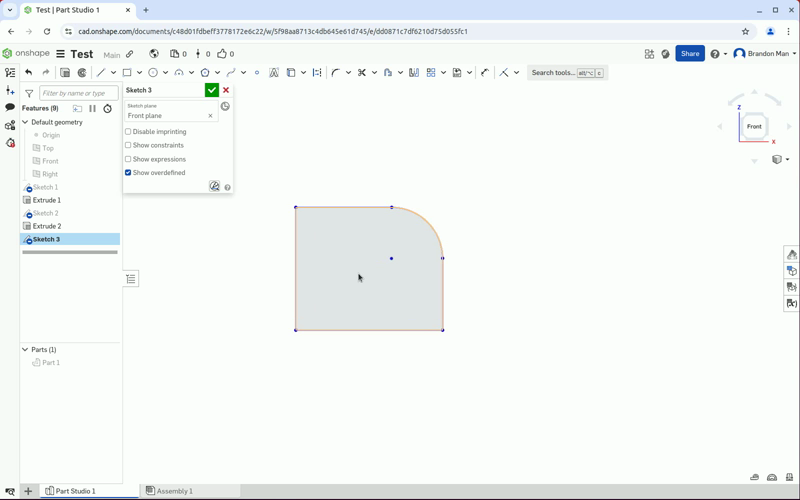
scroll(6)
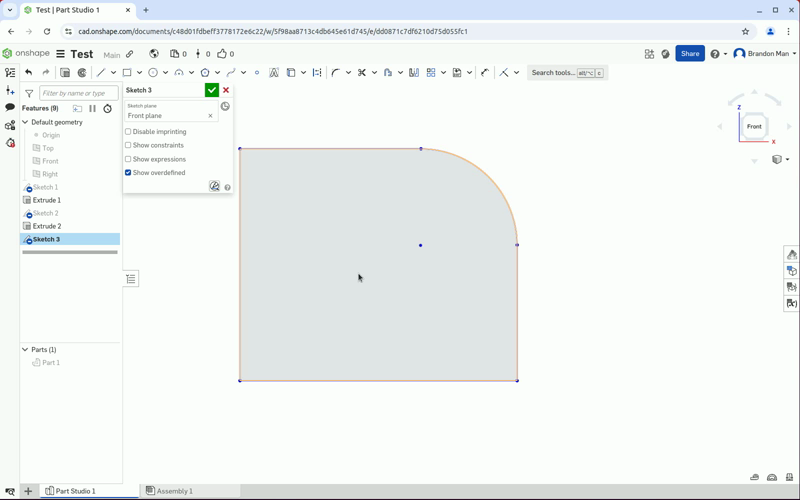
click(358, 273)
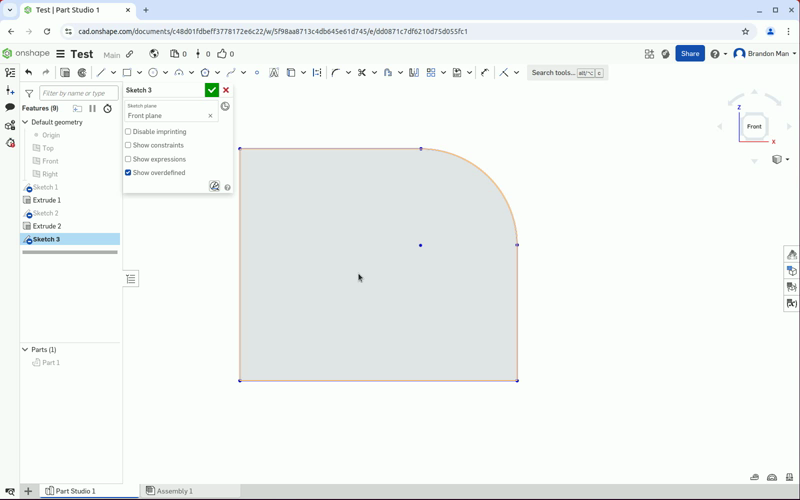
scroll(-6)
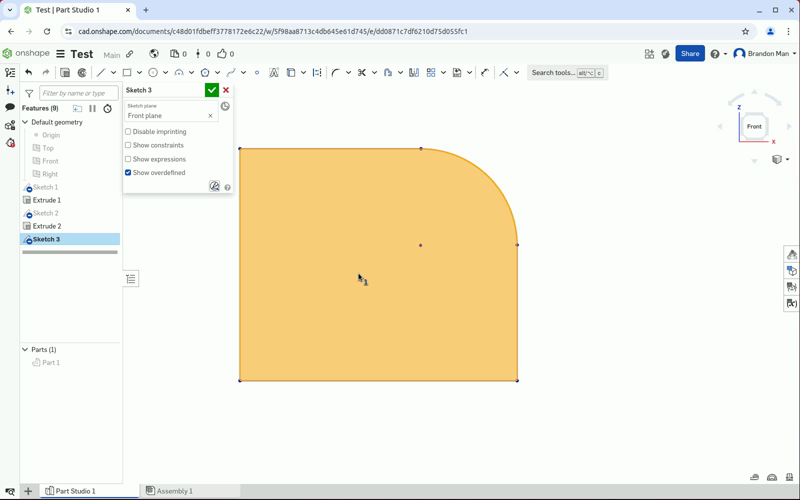
scroll(-6)
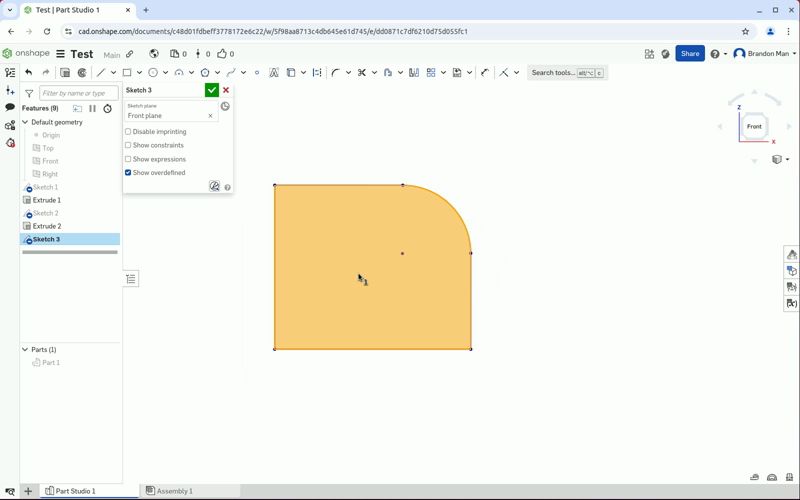
scroll(-6)
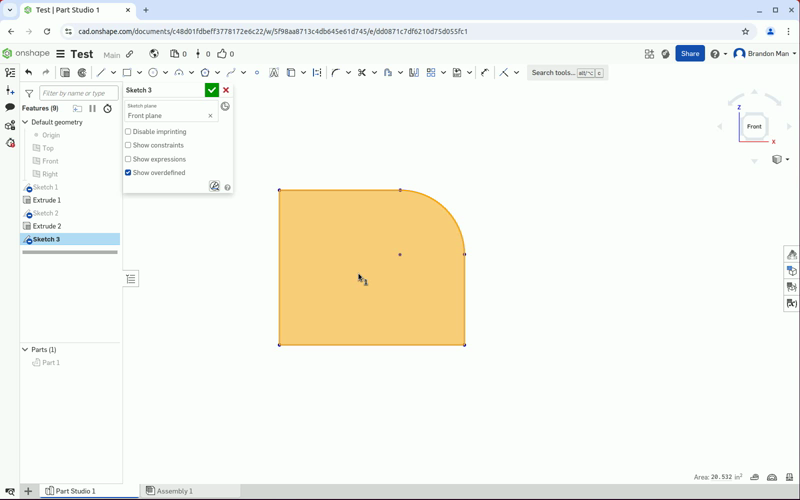
scroll(-6)
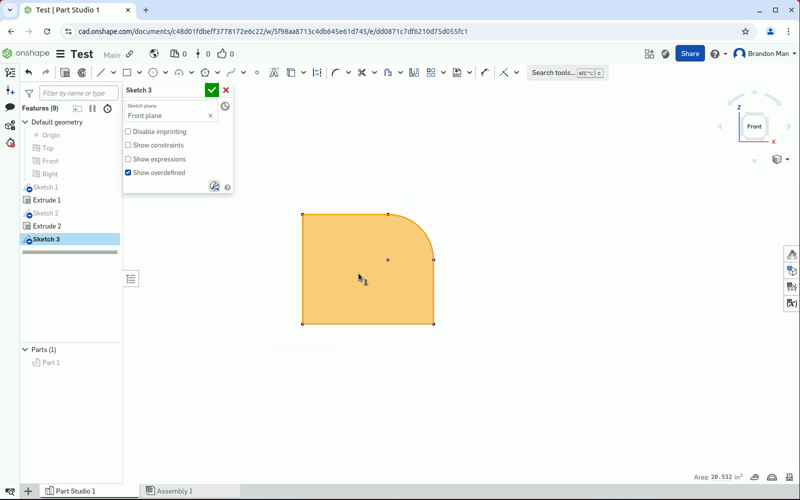
scroll(-6)
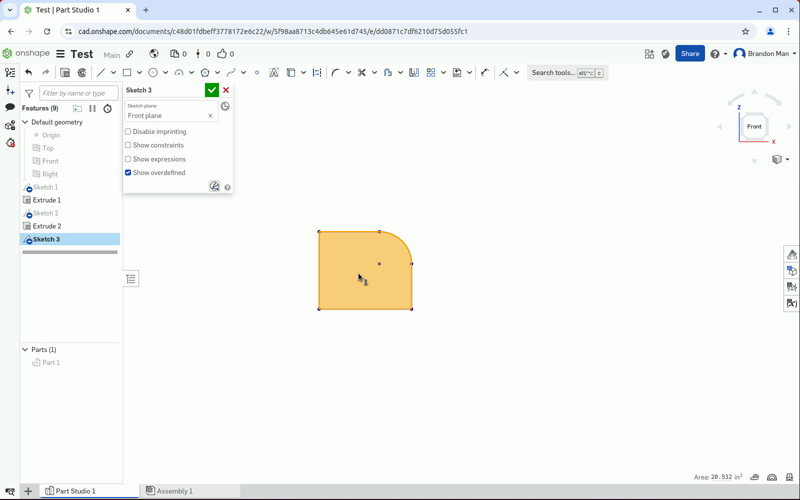
scroll(-6)
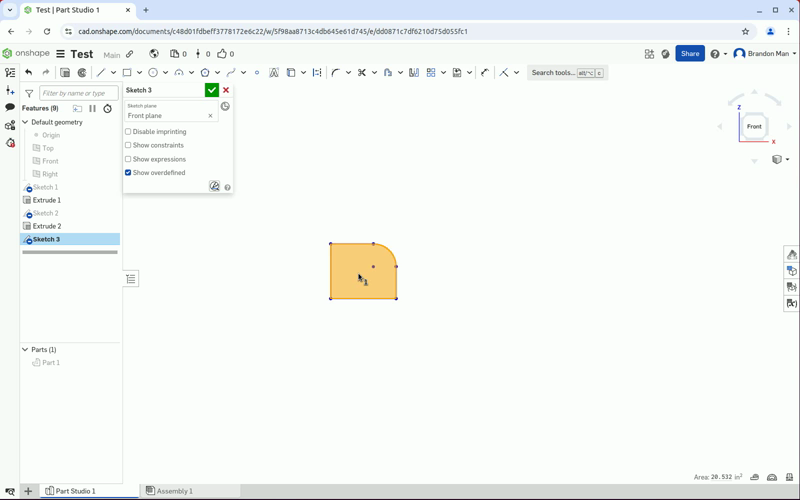
scroll(-6)
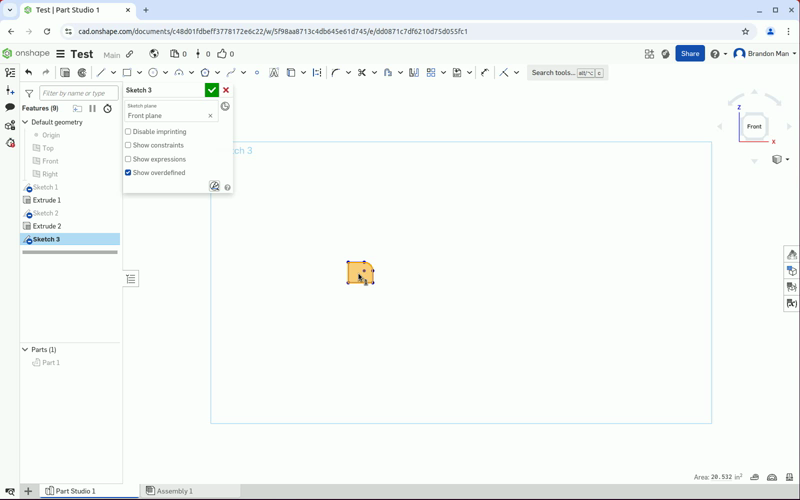
mouse_move(73, 352)
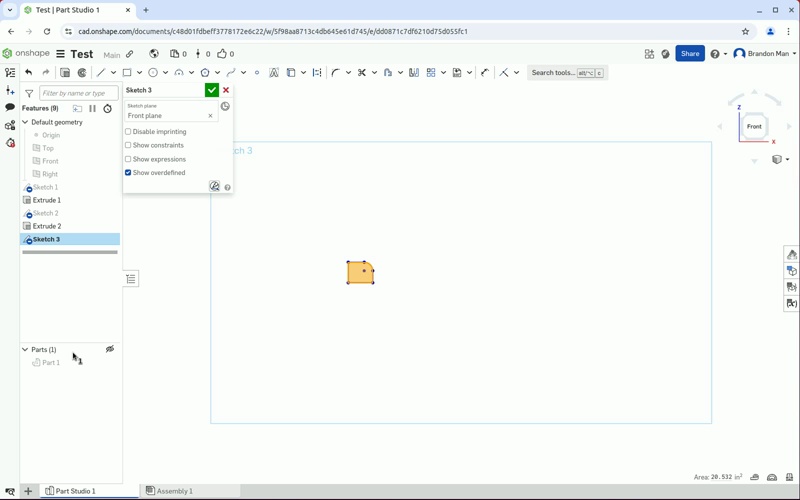
key(shift+y)
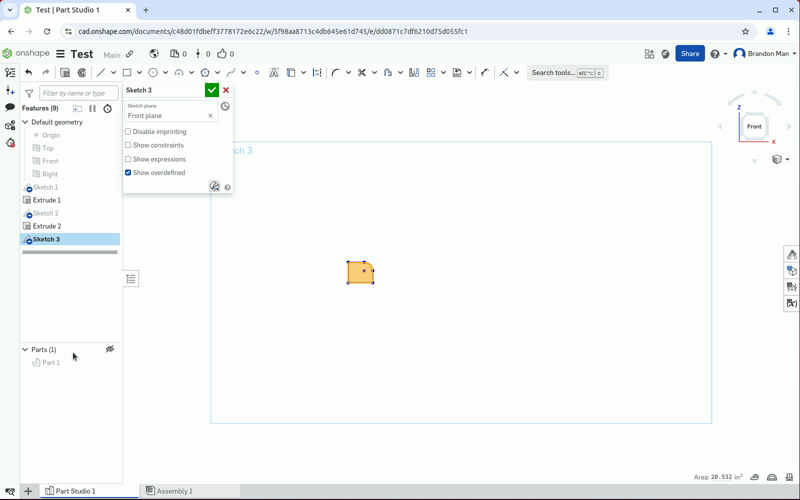
key(shift+e)
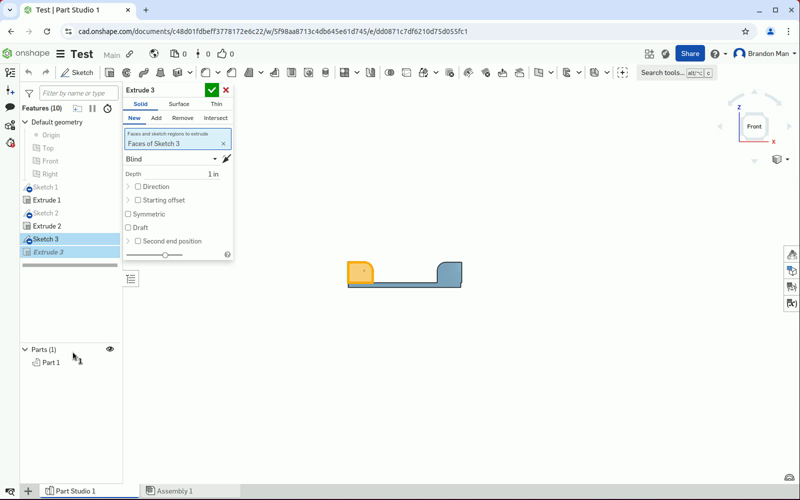
mouse_move(143, 106)
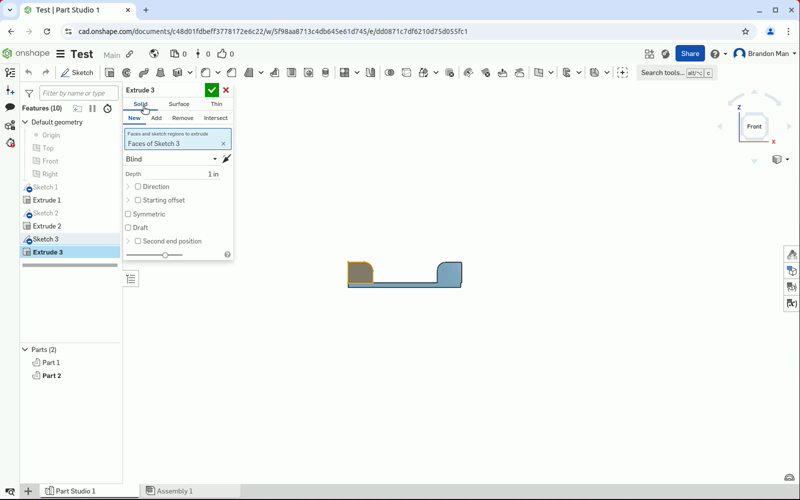
click(143, 106)
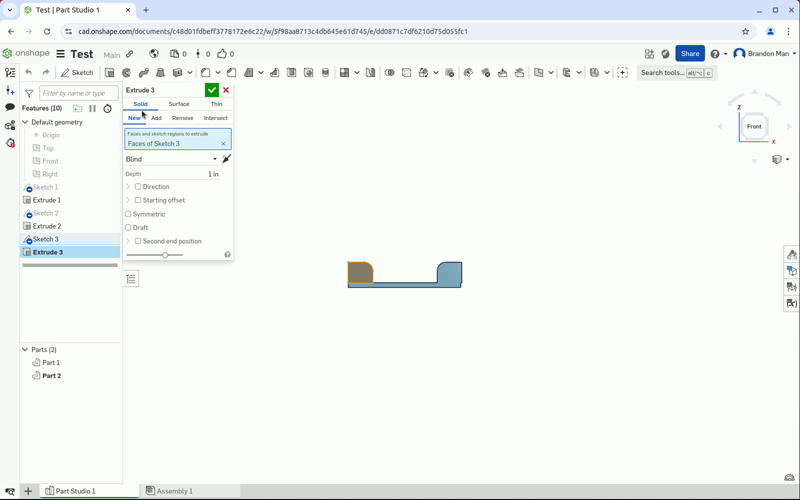
mouse_move(137, 120)
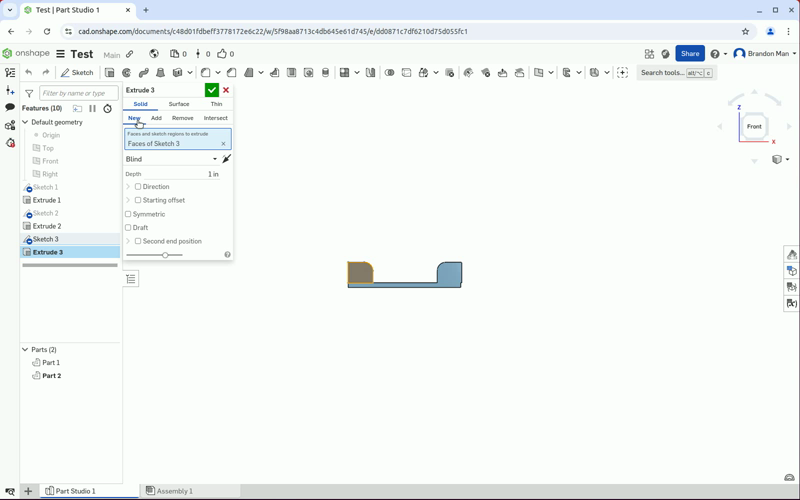
click(137, 120)
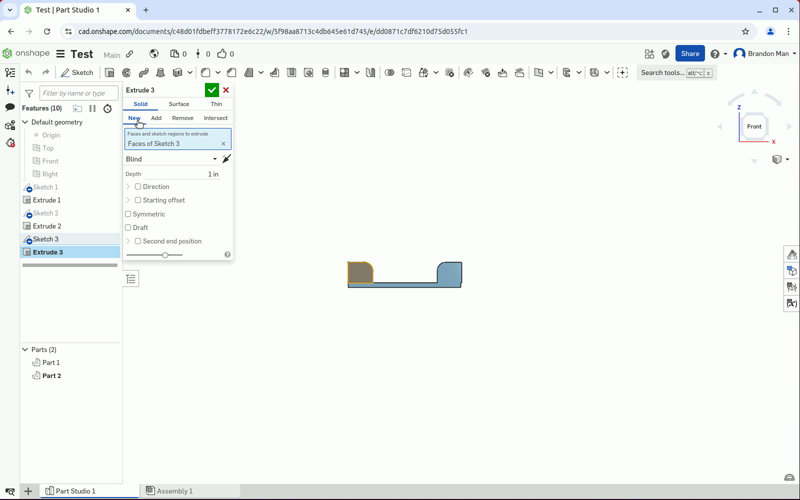
key(tab, 4)
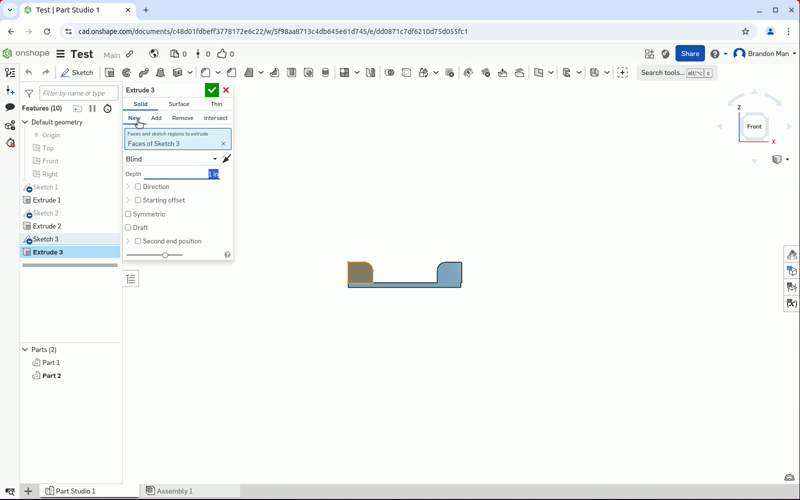
text(-2.166)
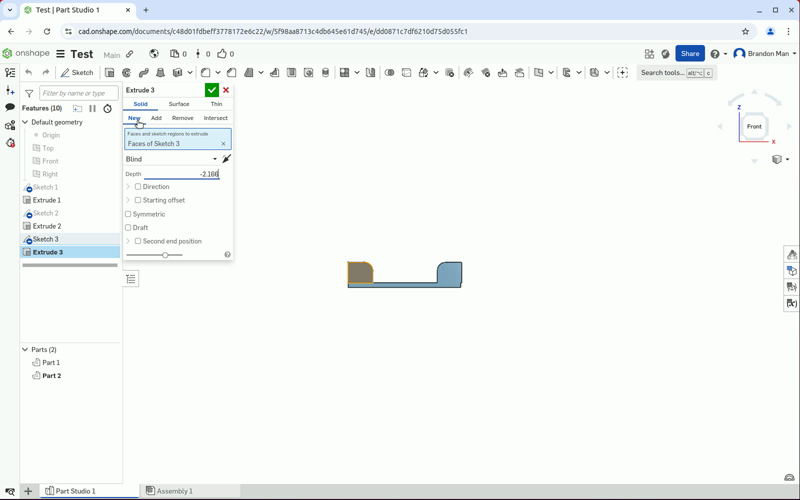
key(enter)
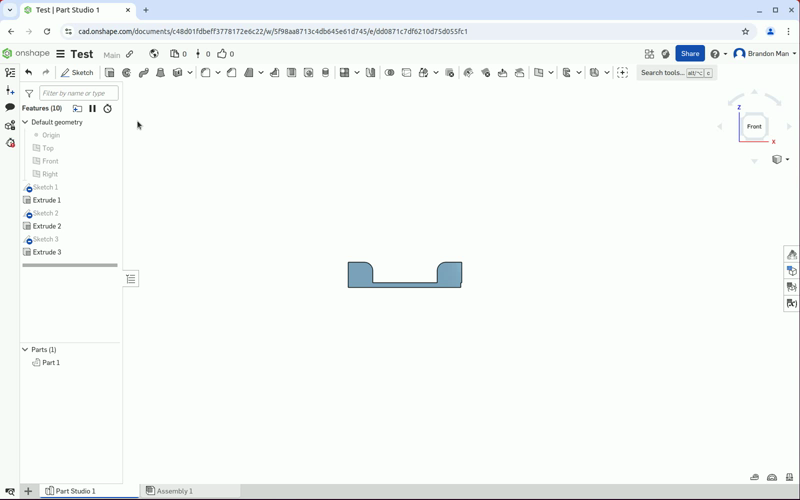
key(shift+h)
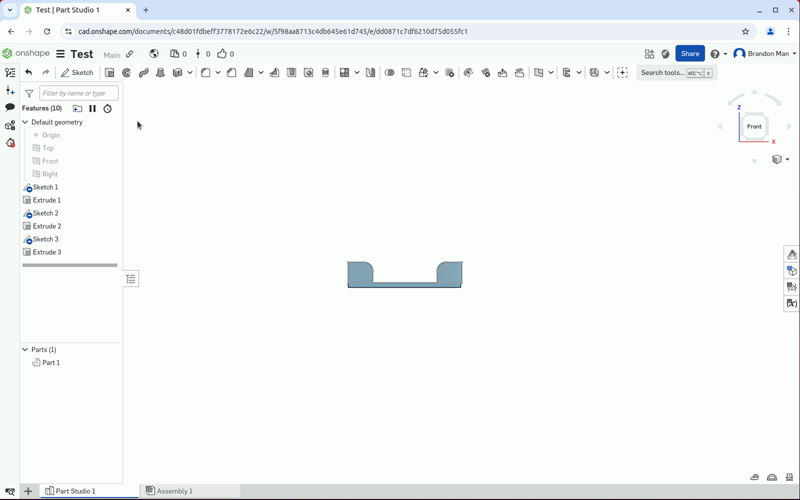
key(shift+h)
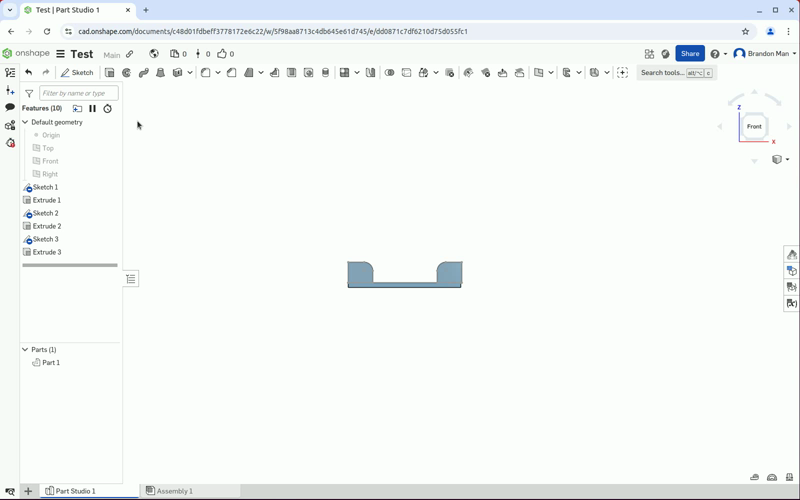
key(shift+7)
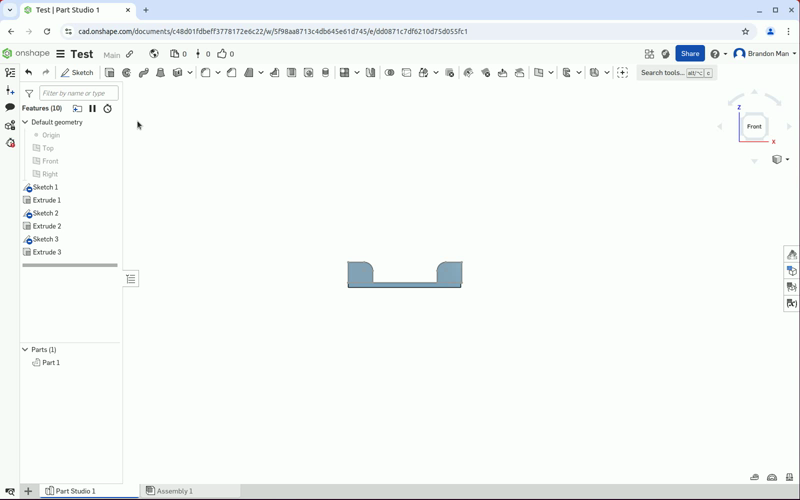
key(left, 2)
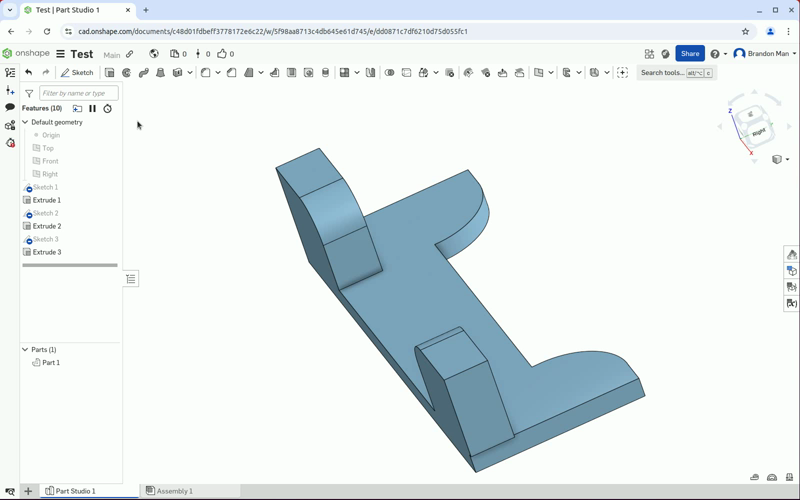
key(down, 2)
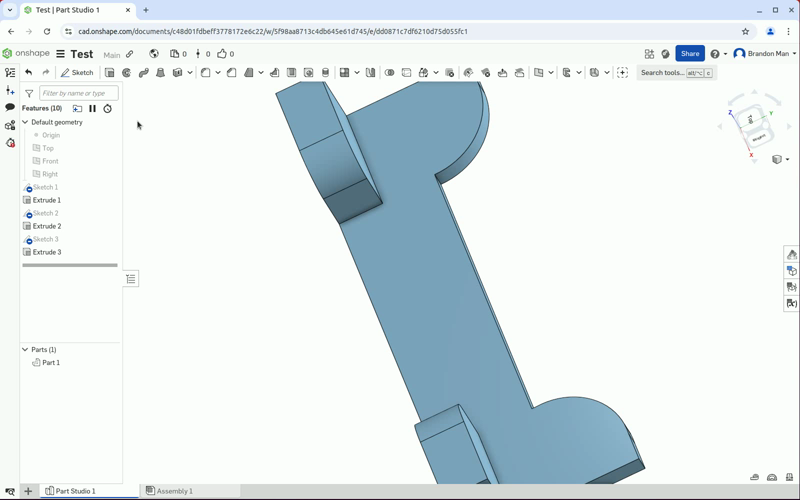
key(up, 2)
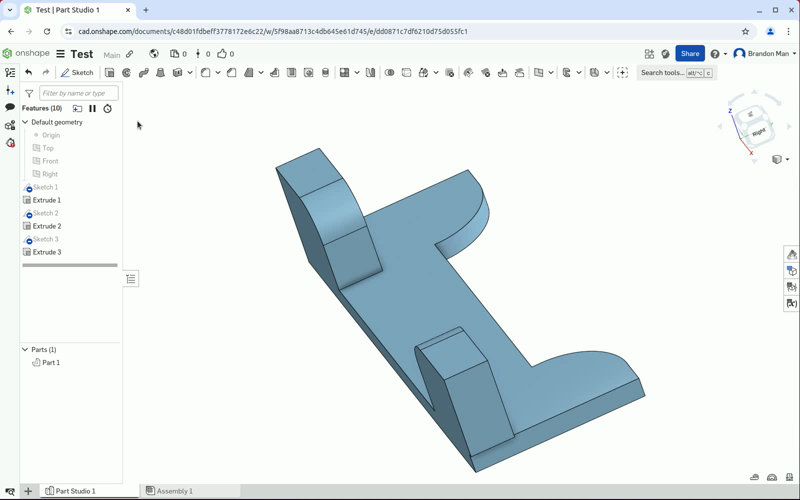
key(right, 2)
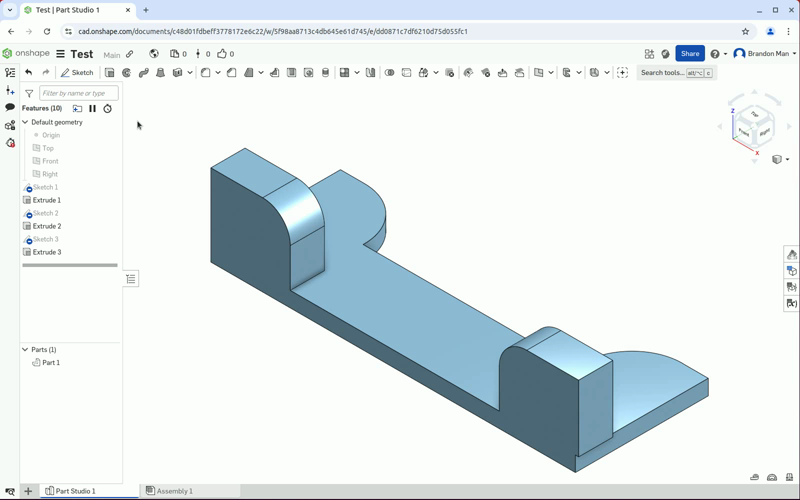
mouse_move(73, 189)
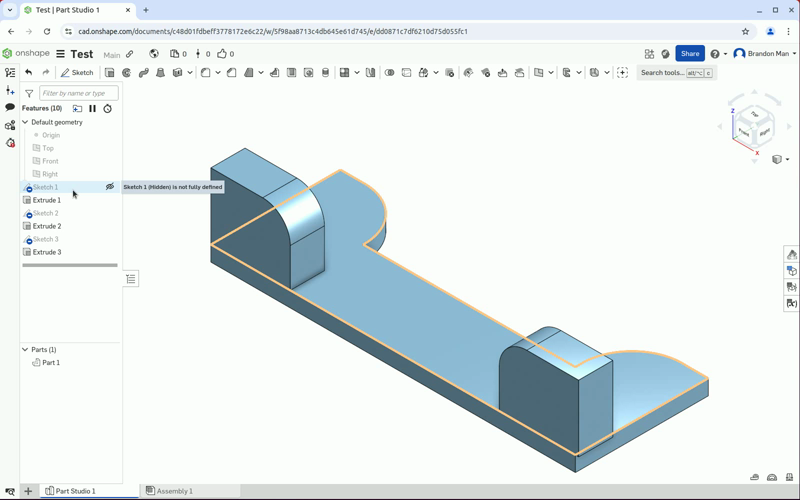
click(73, 189)